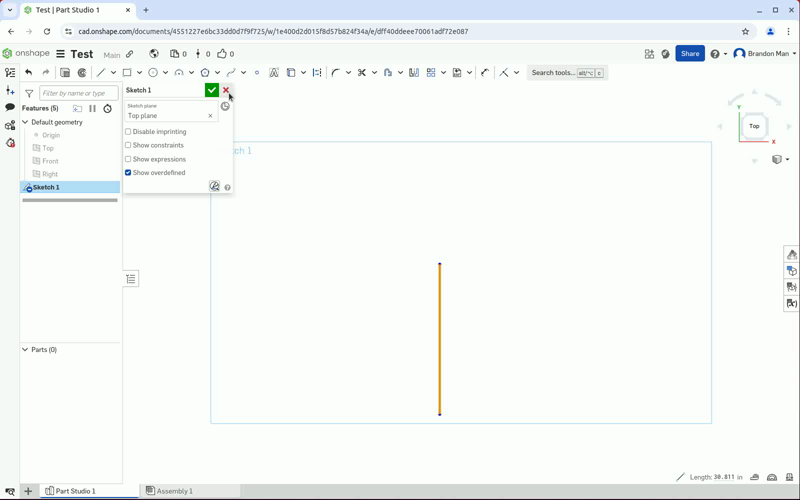
key(shift+h)
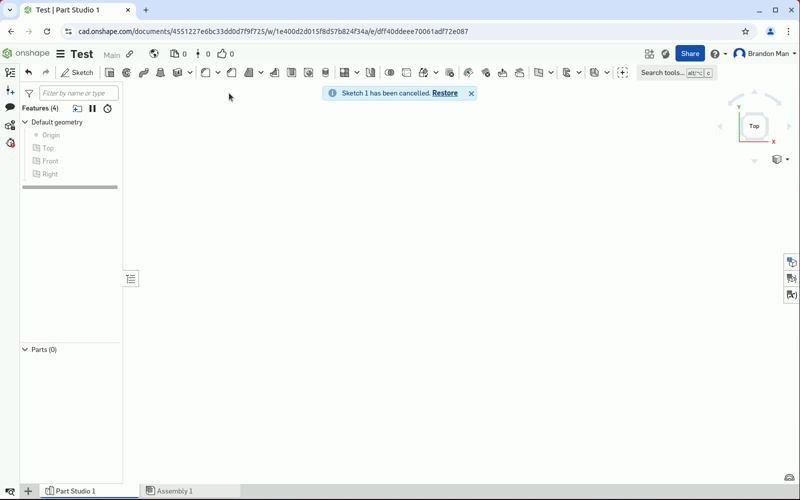
mouse_move(73, 352)
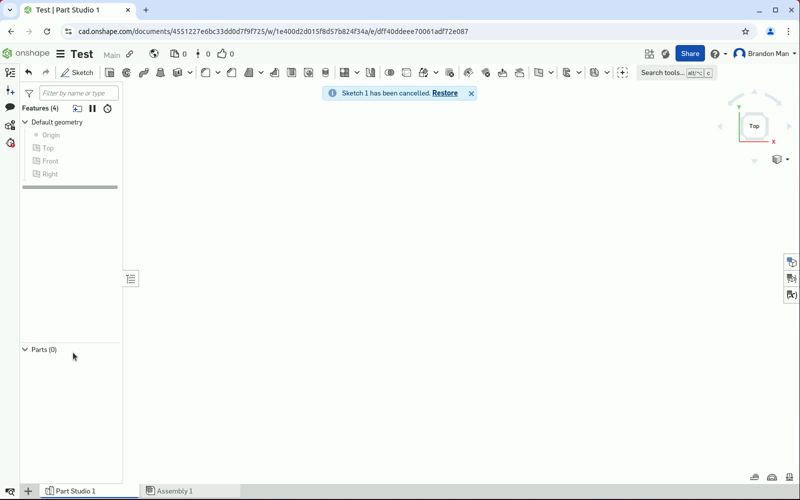
key(y)
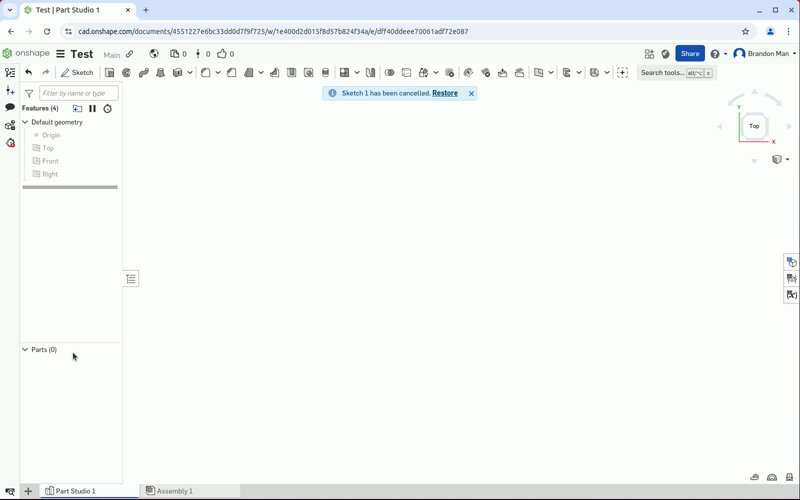
key(shift+p)
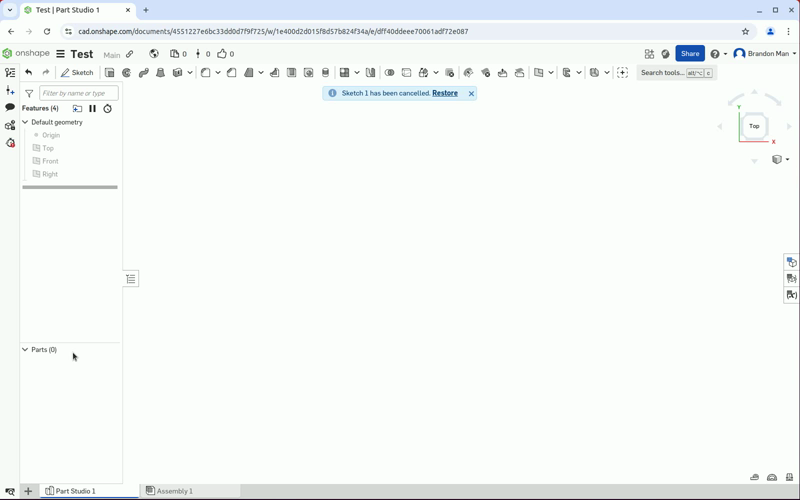
key(space)
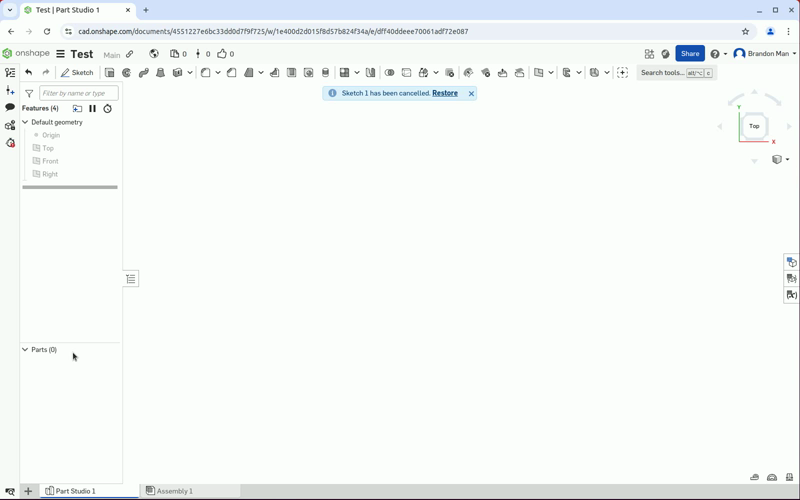
key_down(shift)
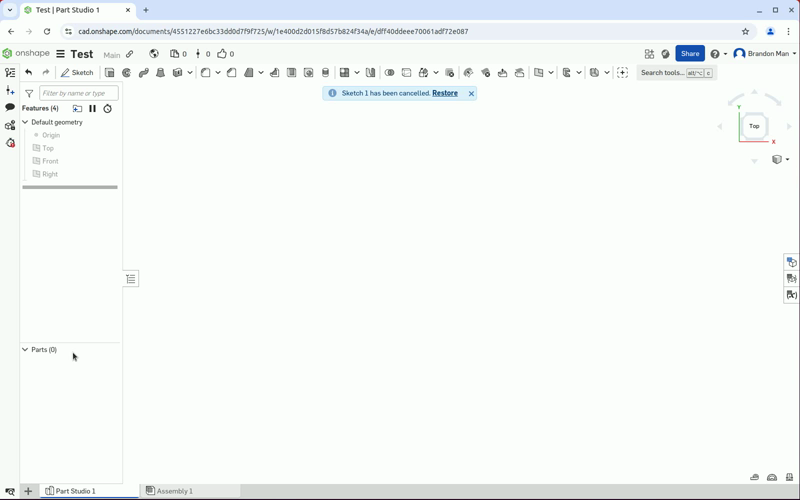
key(up)
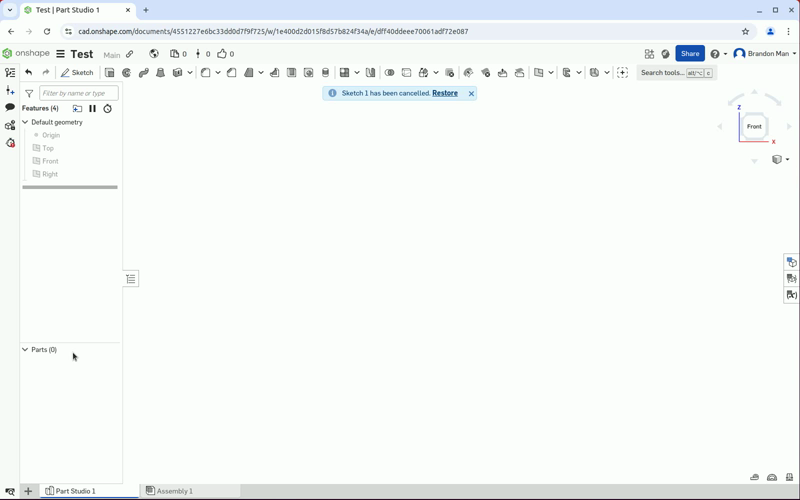
key_up(shift)
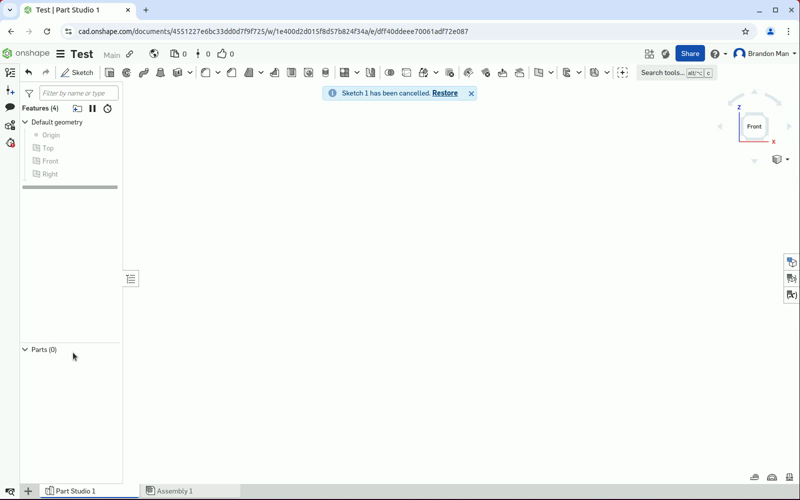
mouse_move(73, 352)
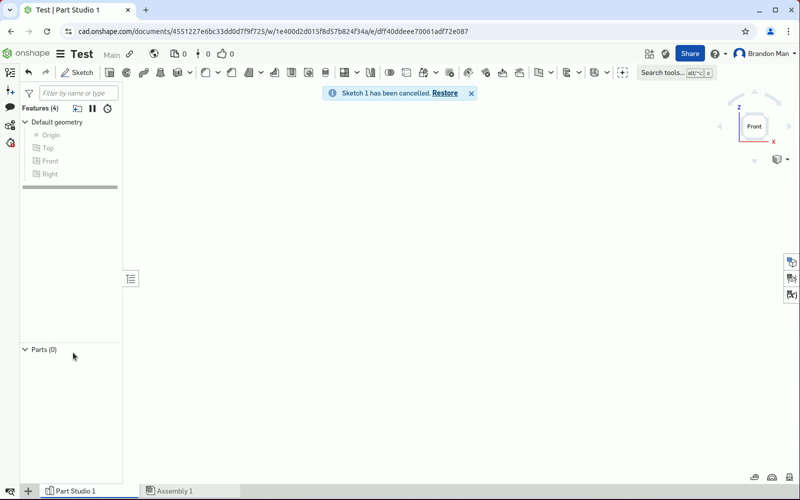
key(shift+y)
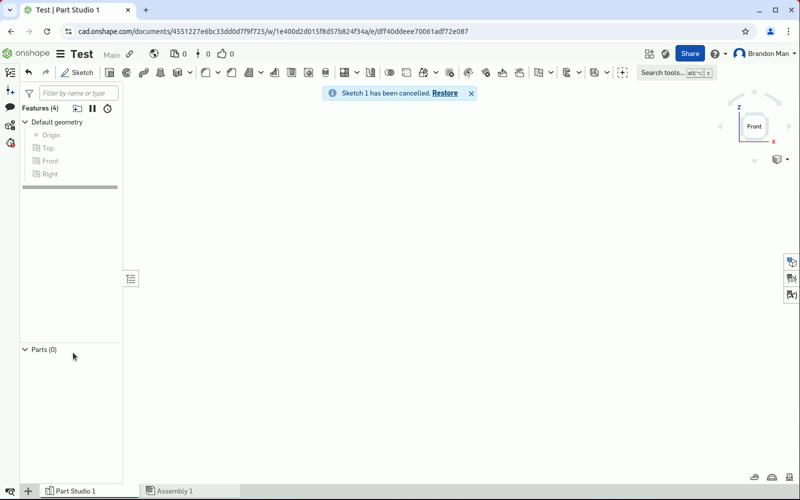
key(shift+s)
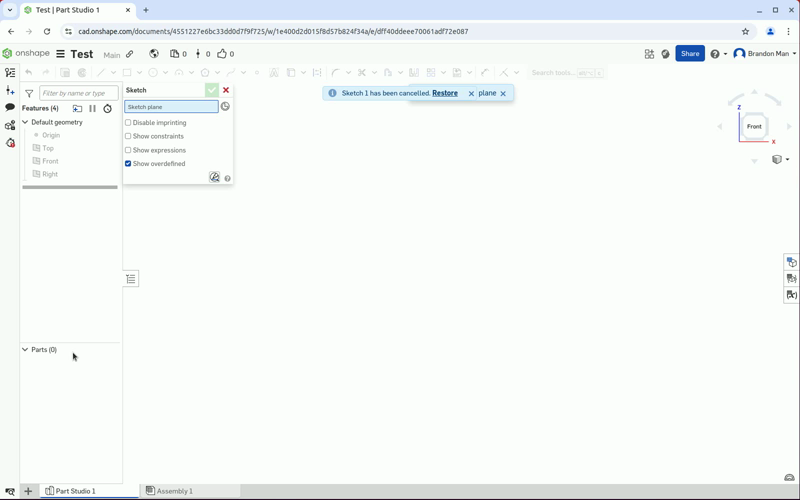
mouse_move(73, 163)
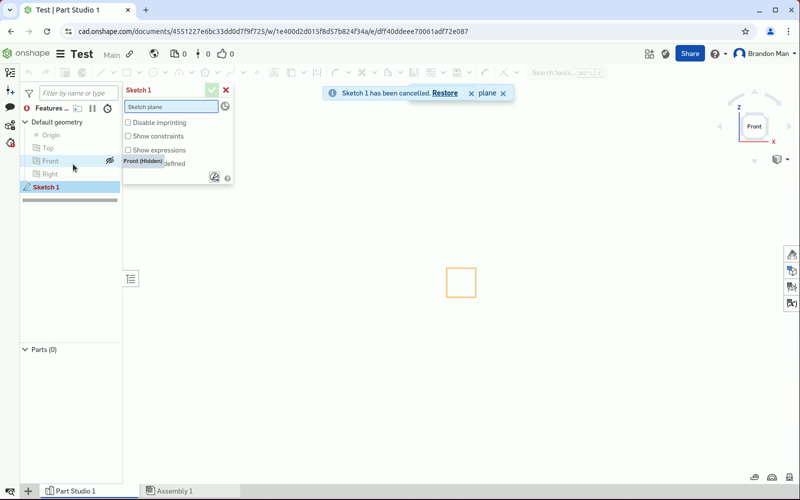
click(73, 163)
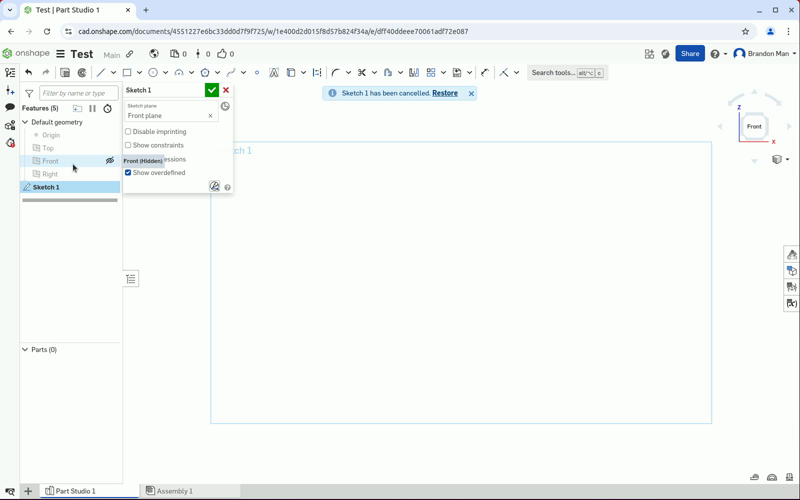
mouse_move(73, 352)
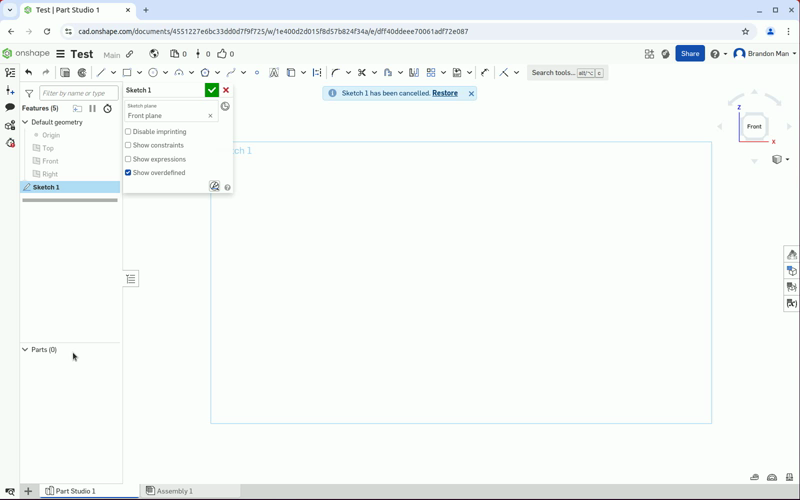
key(y)
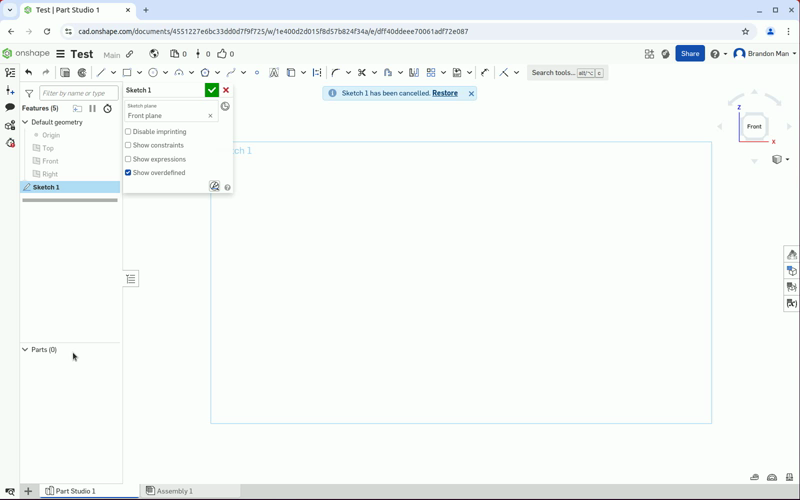
key(l)
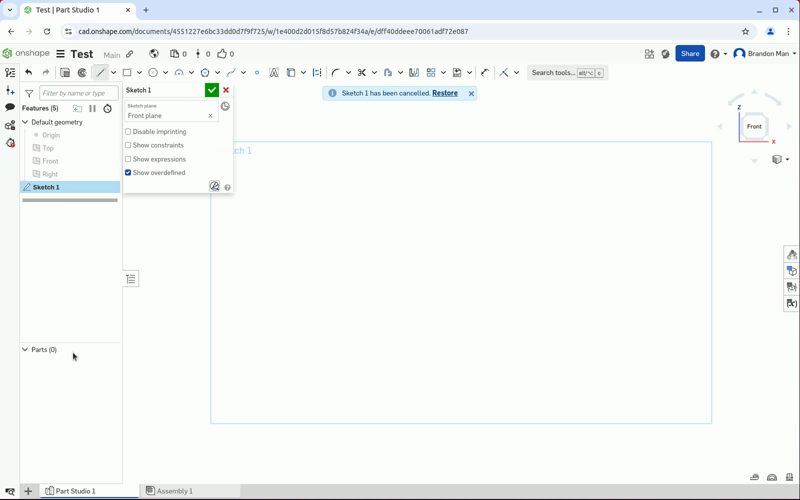
key_down(shift)
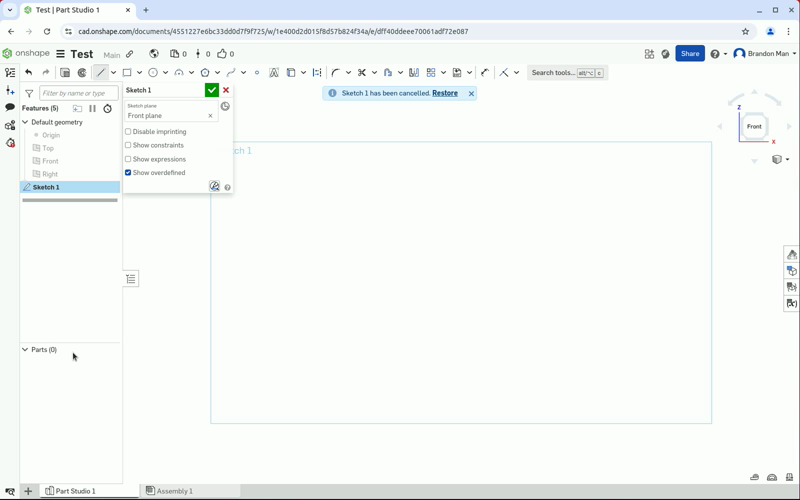
mouse_move(404, 332)
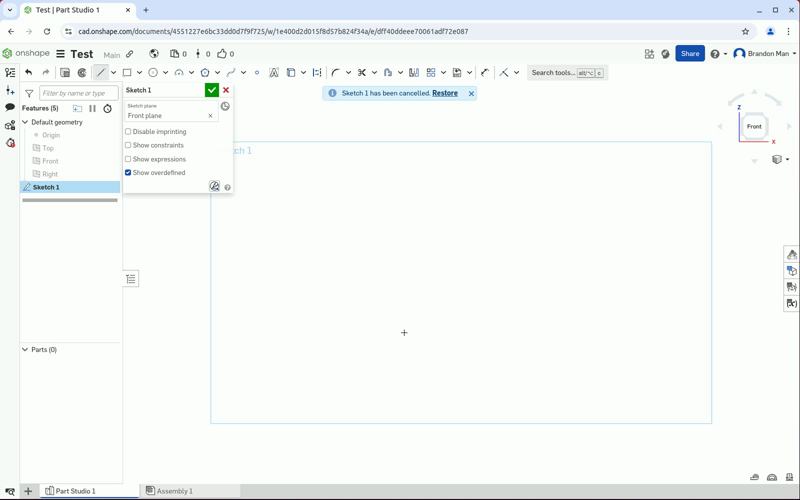
click(404, 332)
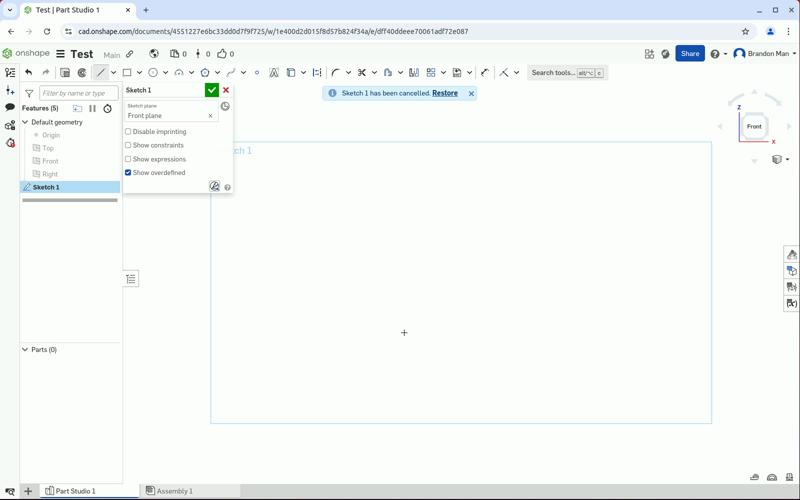
key_up(shift)
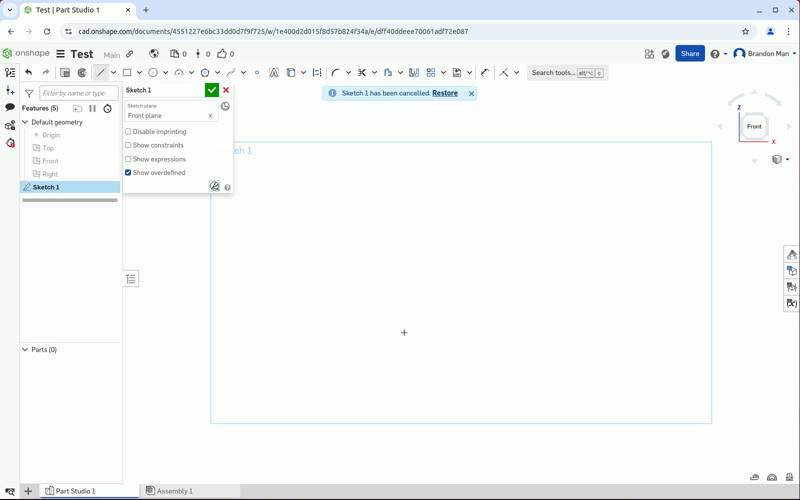
key_down(shift)
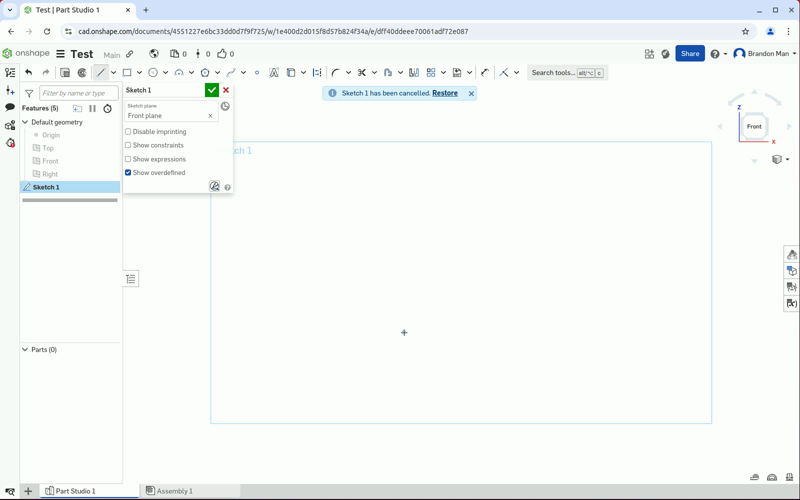
mouse_move(503, 332)
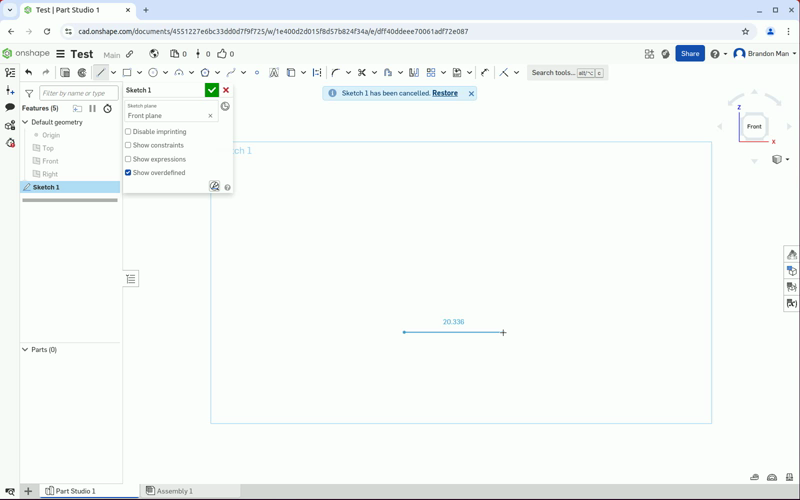
click(503, 332)
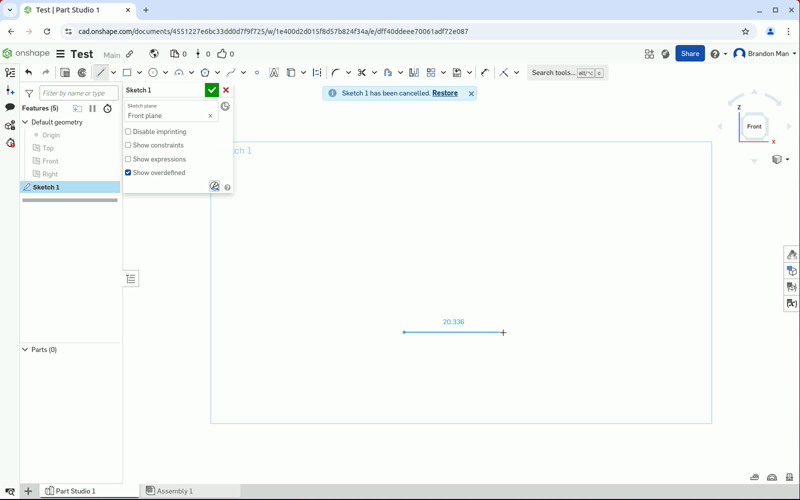
key_up(shift)
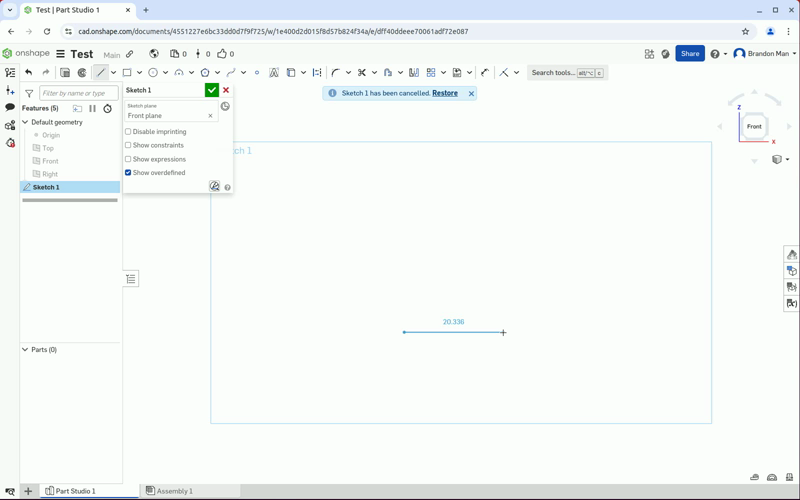
key(esc)
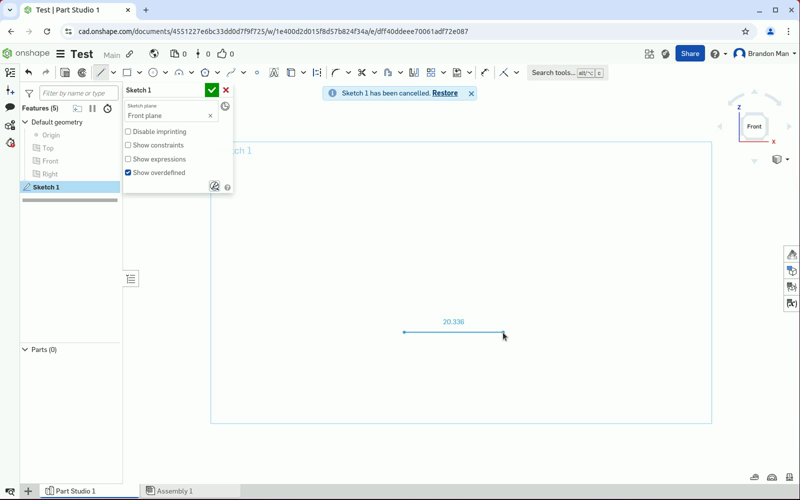
key(a)
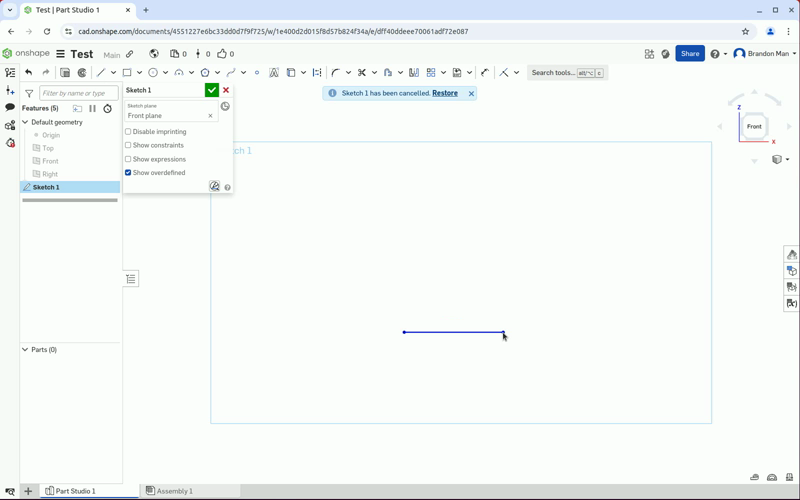
mouse_move(503, 332)
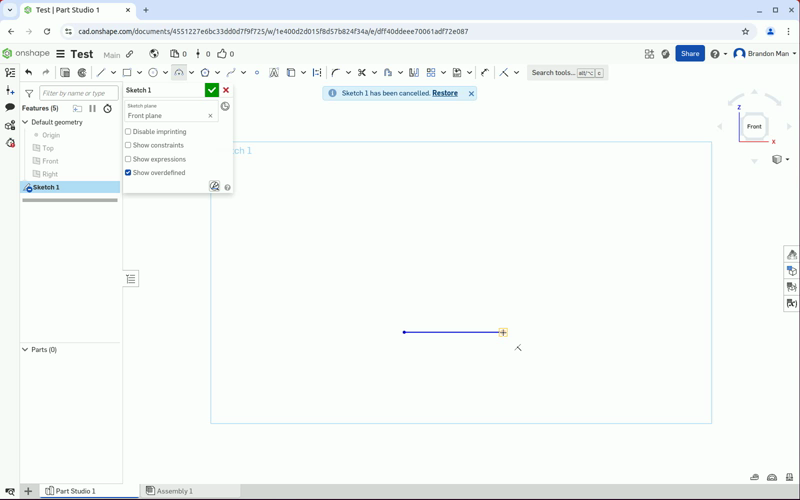
click(503, 332)
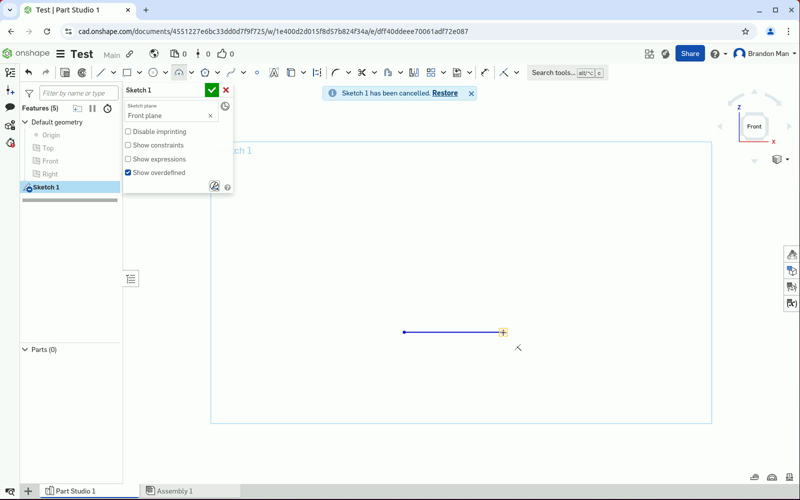
key_down(shift)
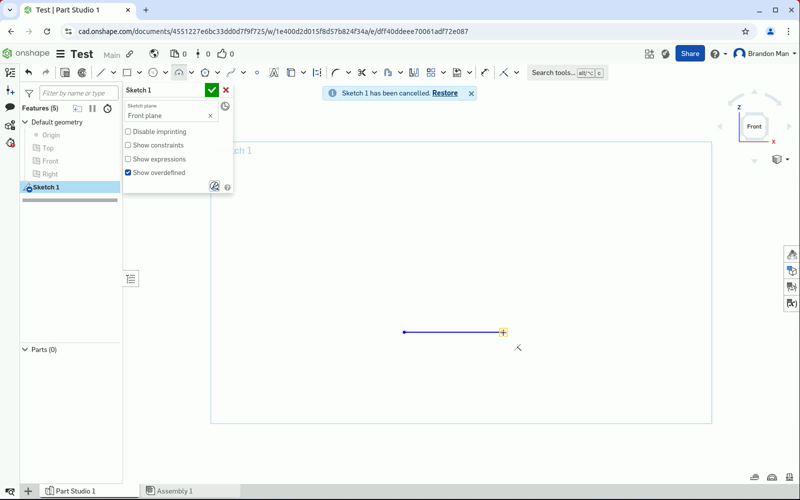
mouse_move(510, 325)
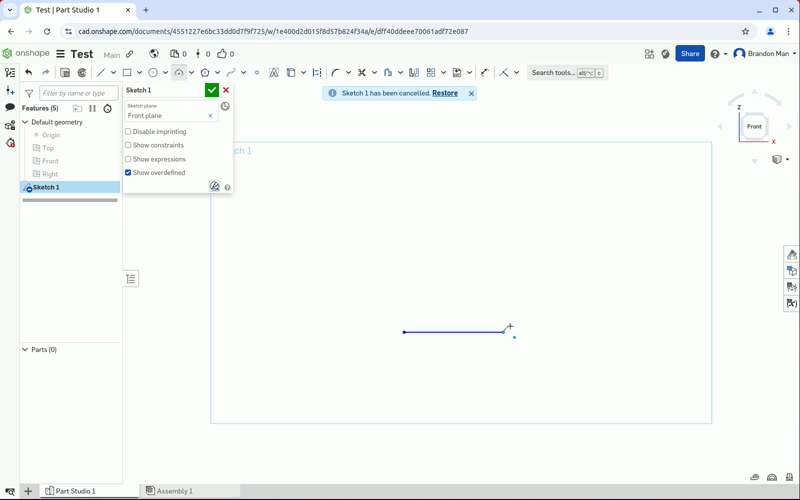
click(510, 325)
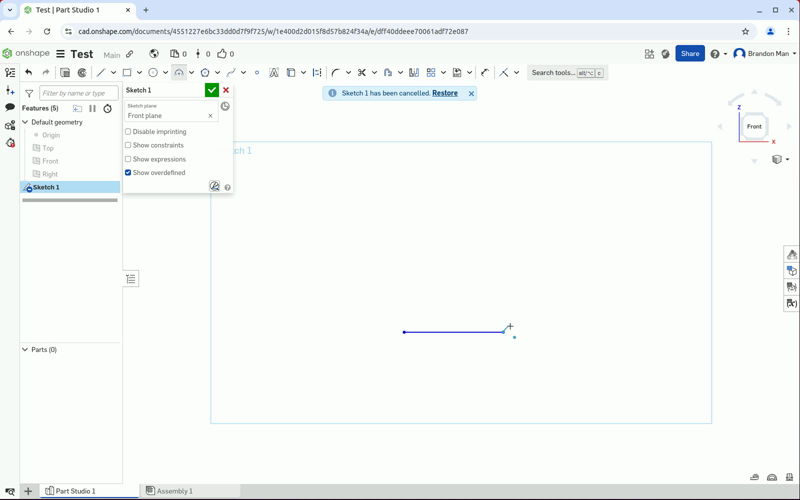
mouse_move(508, 330)
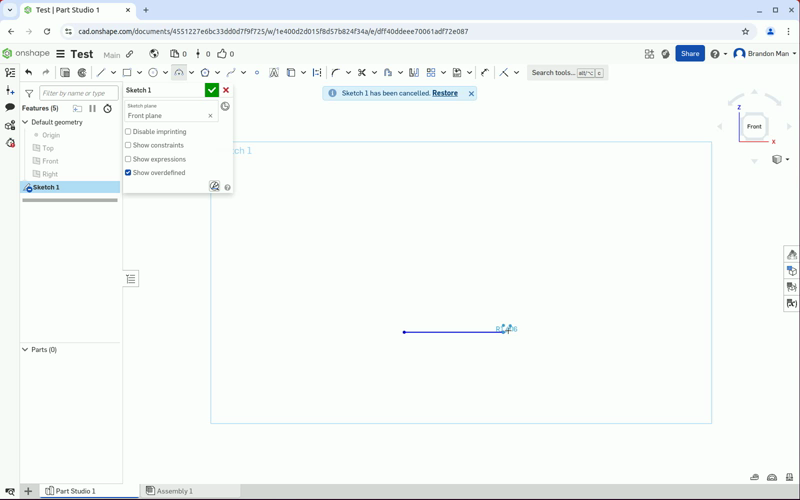
click(508, 330)
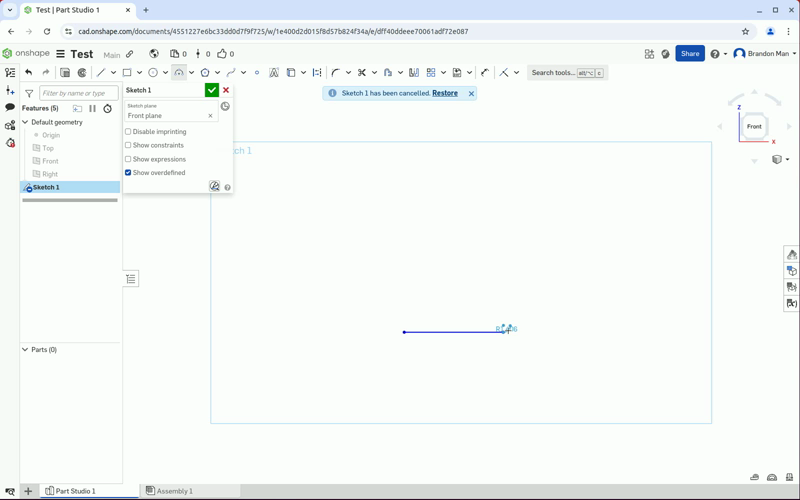
key_up(shift)
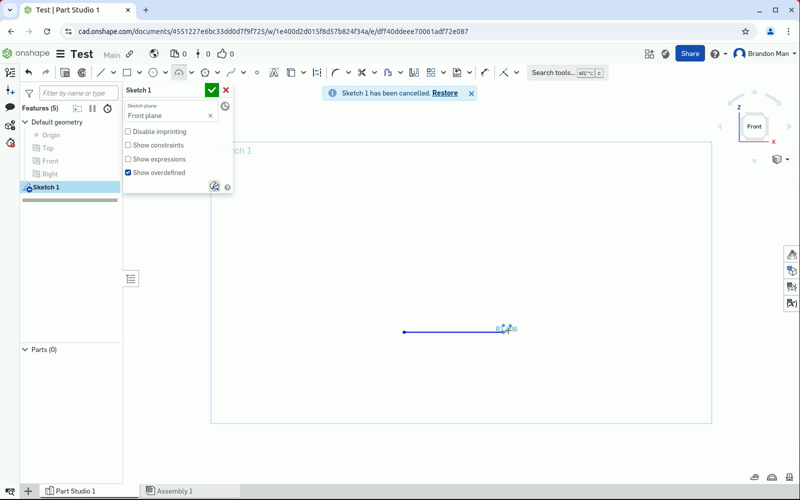
key(esc)
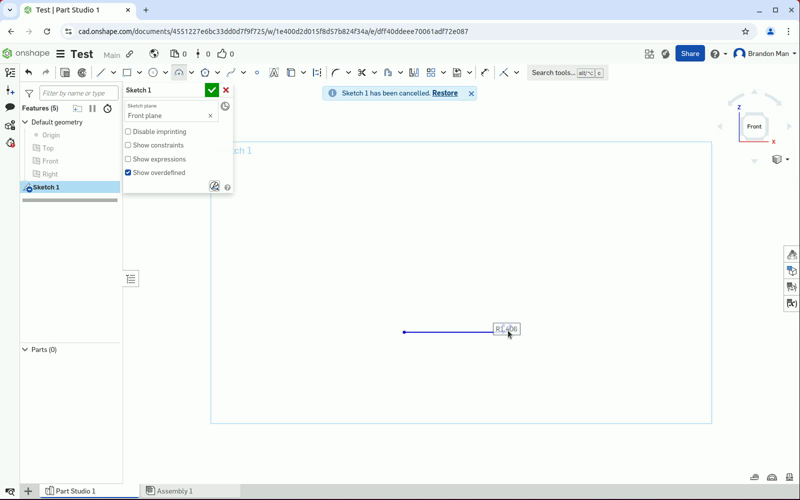
key(l)
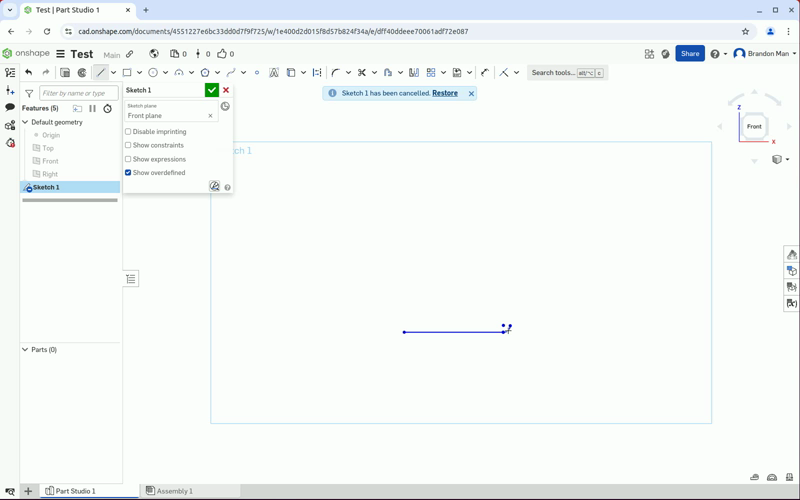
mouse_move(510, 325)
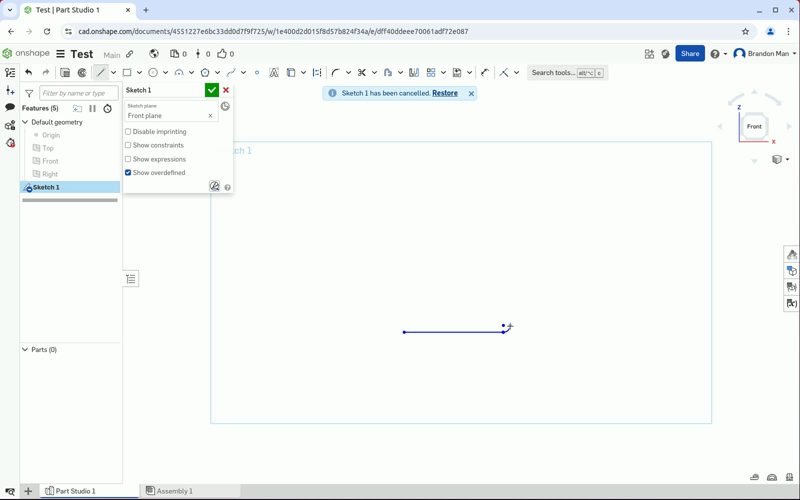
click(510, 325)
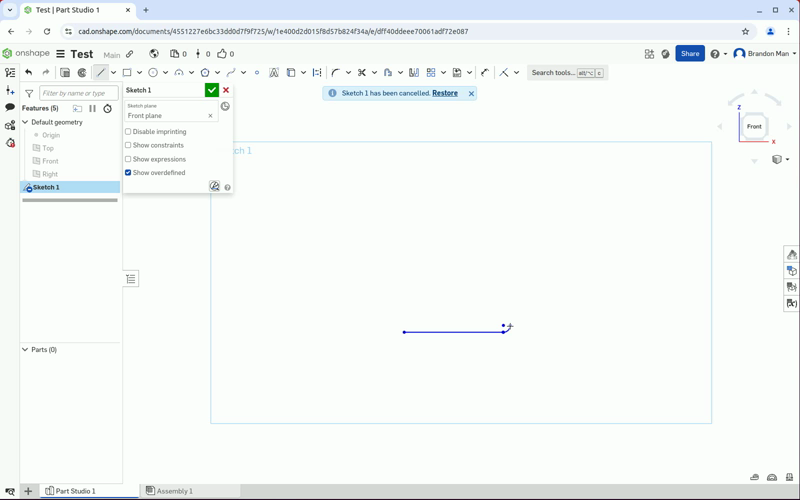
key_down(shift)
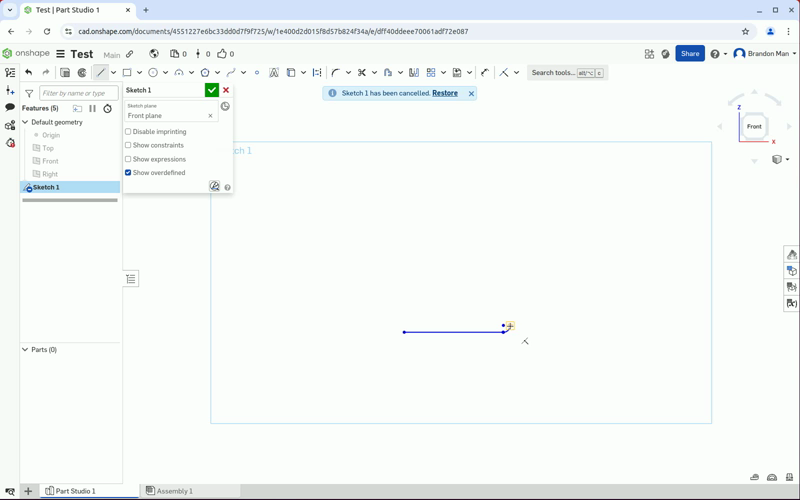
mouse_move(510, 240)
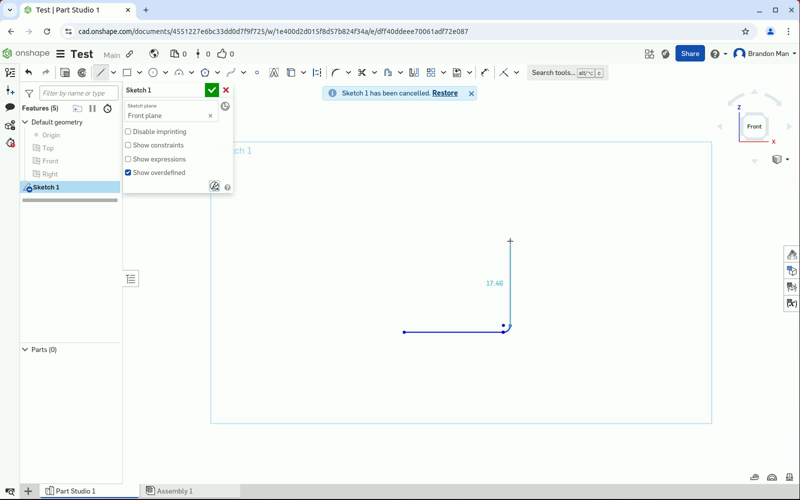
click(510, 240)
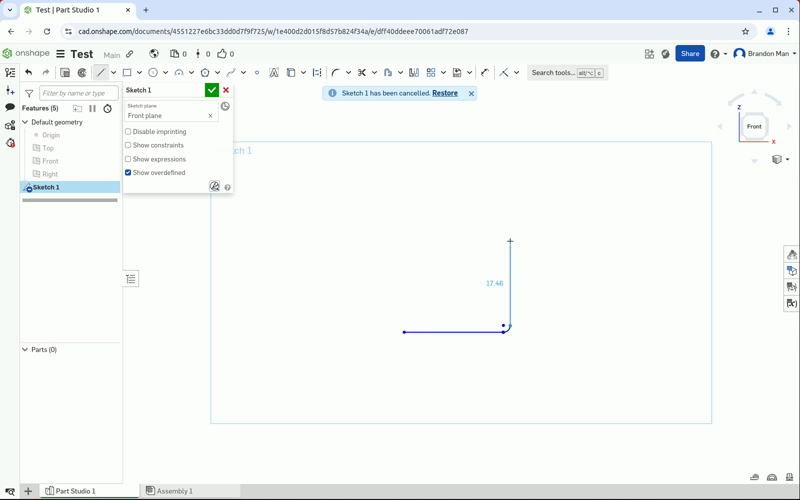
key_up(shift)
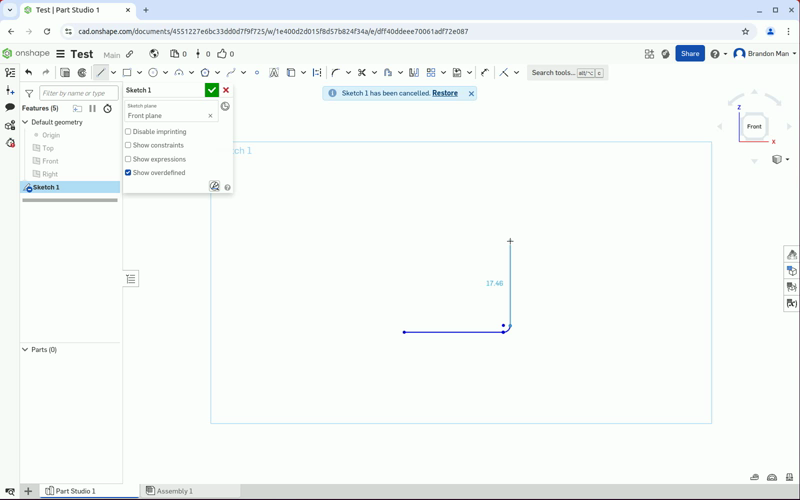
key(esc)
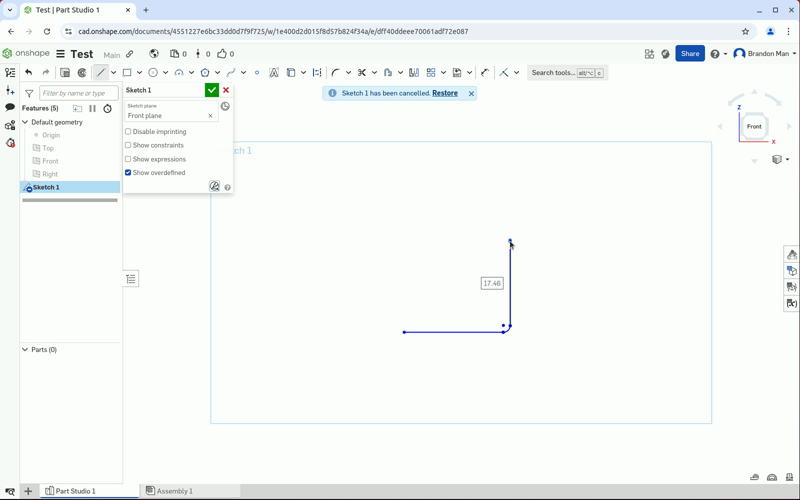
key(a)
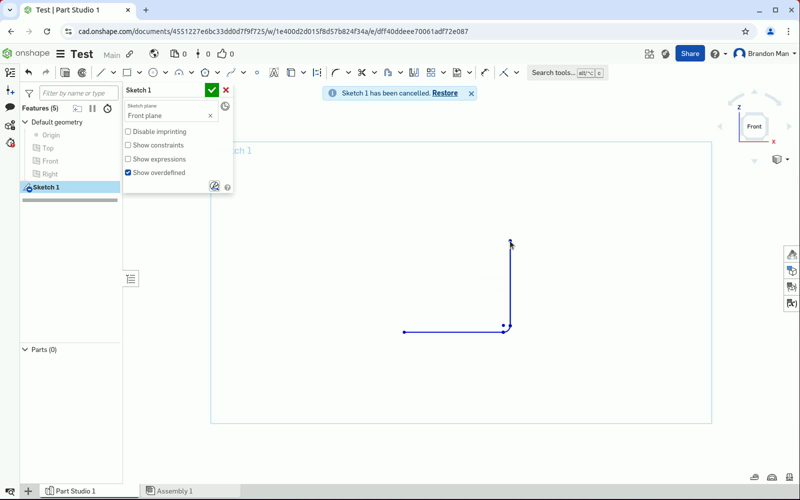
mouse_move(510, 240)
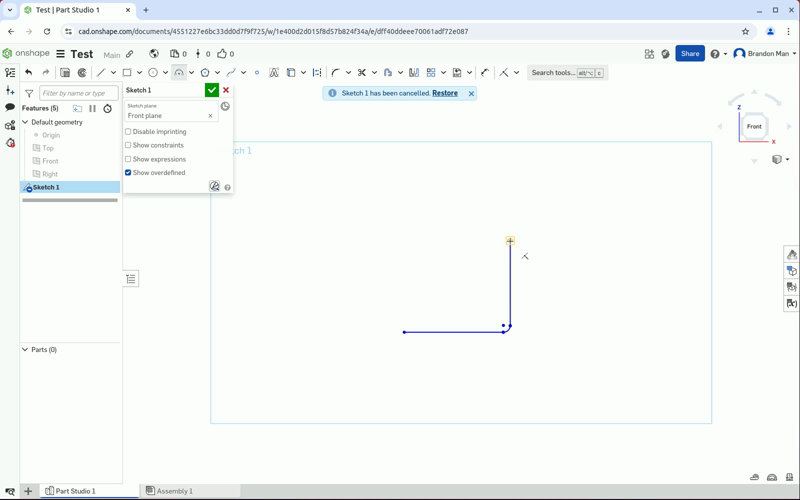
click(510, 240)
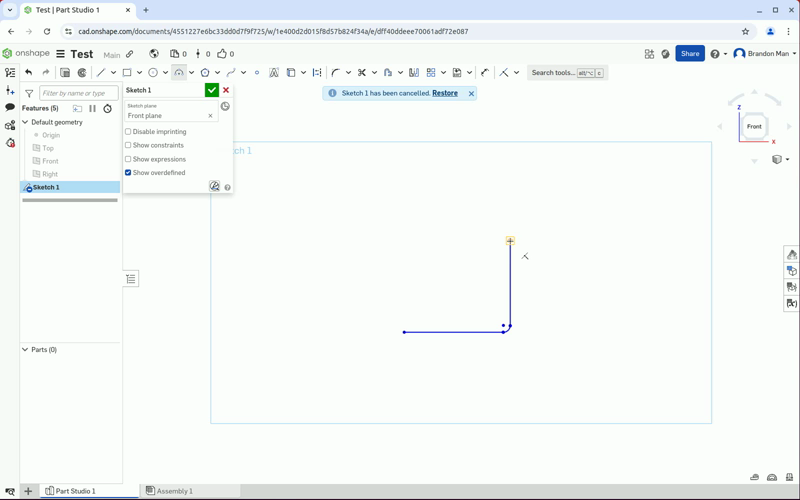
key_down(shift)
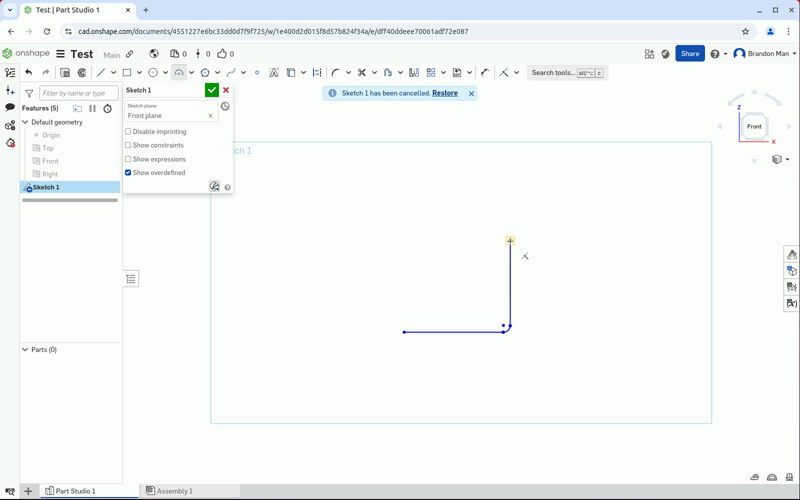
mouse_move(503, 233)
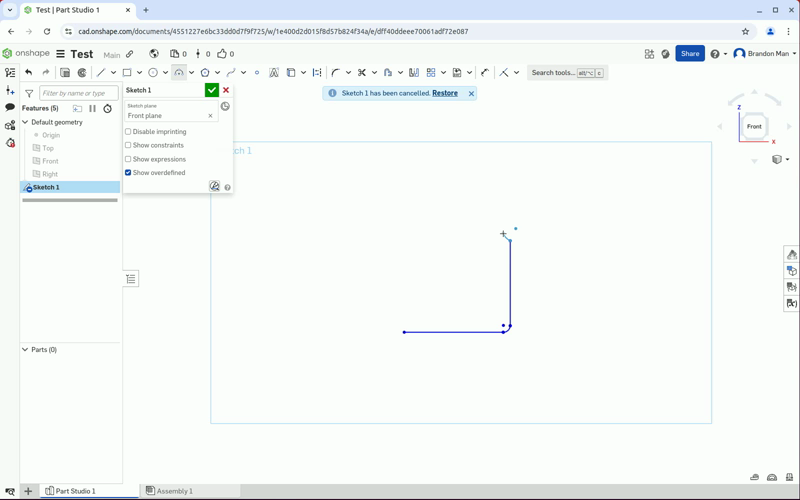
click(503, 233)
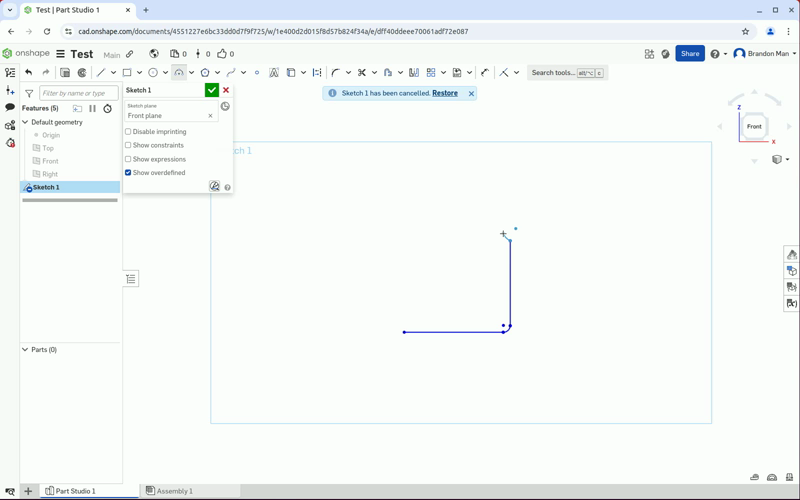
mouse_move(508, 235)
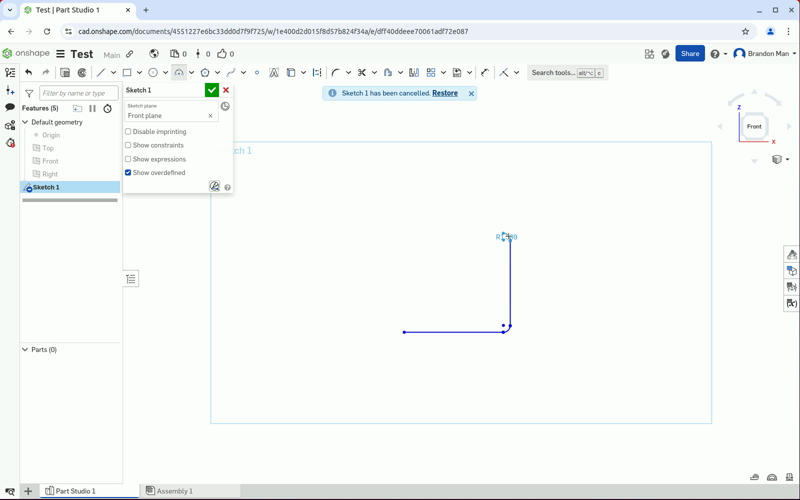
click(508, 235)
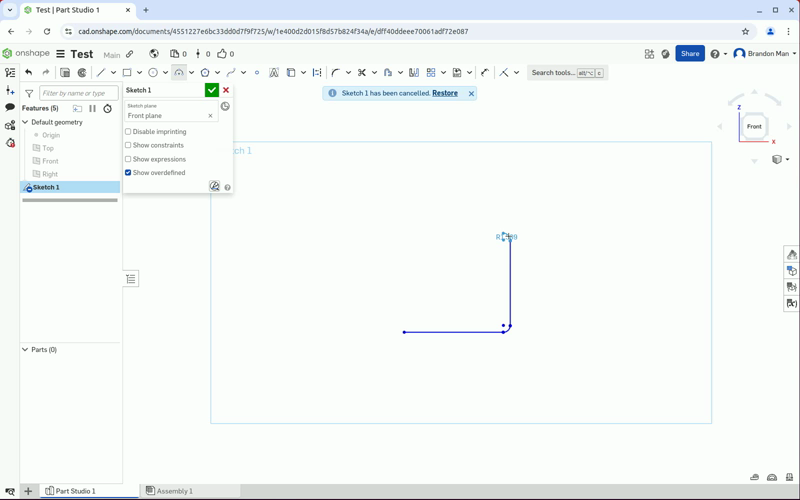
key_up(shift)
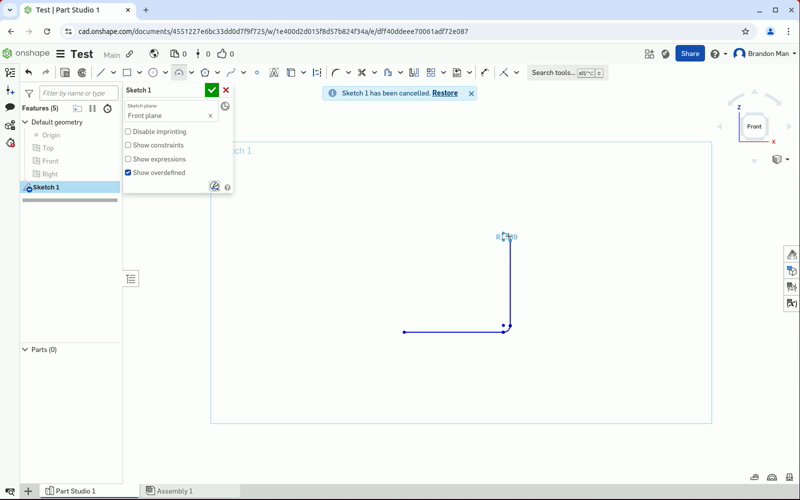
key(esc)
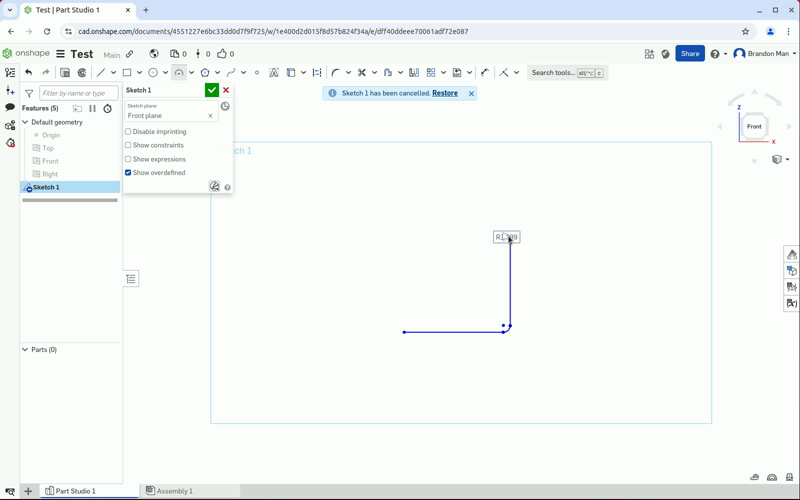
key(l)
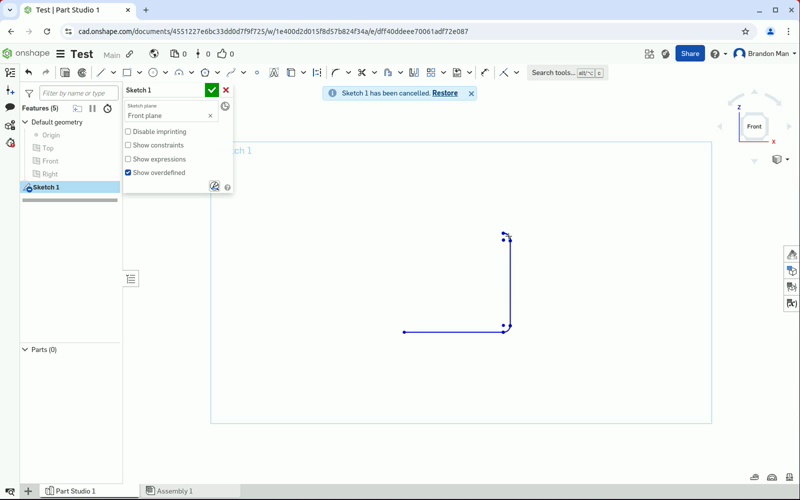
mouse_move(503, 233)
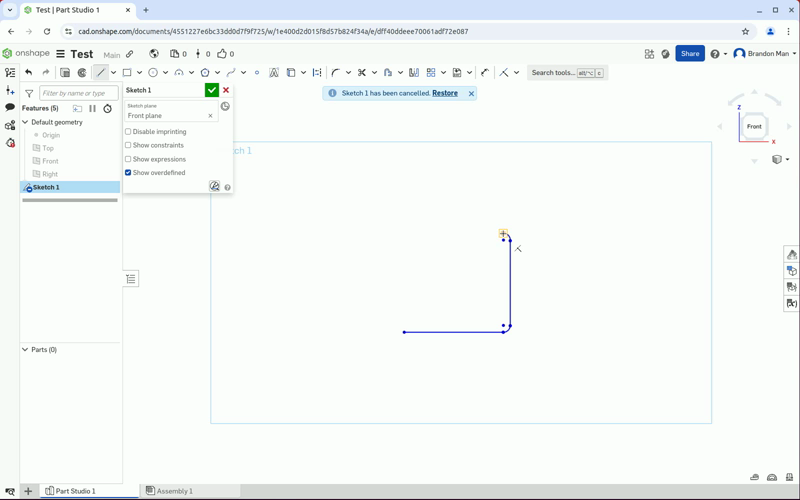
click(503, 233)
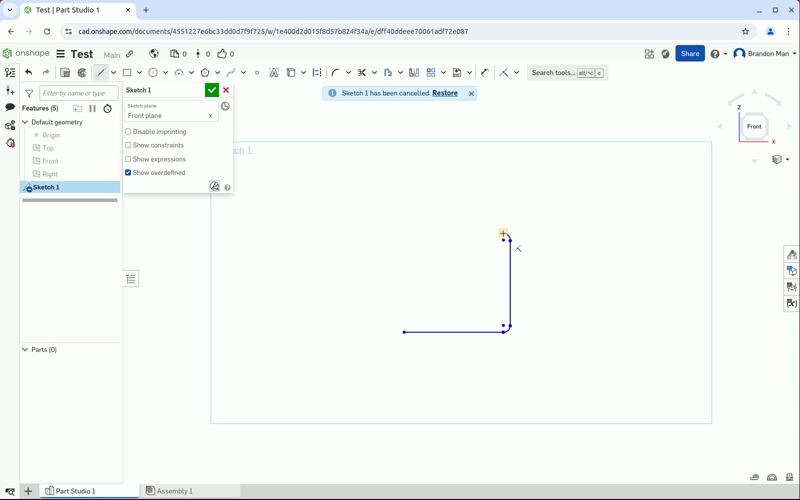
key_down(shift)
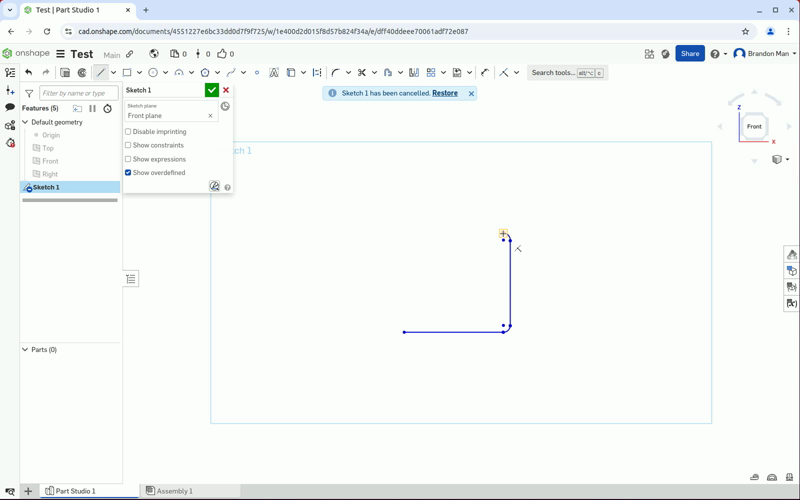
mouse_move(404, 233)
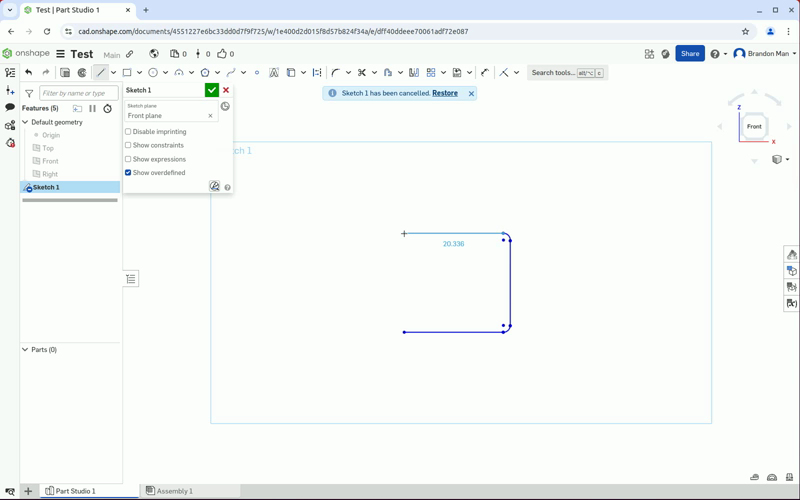
click(404, 233)
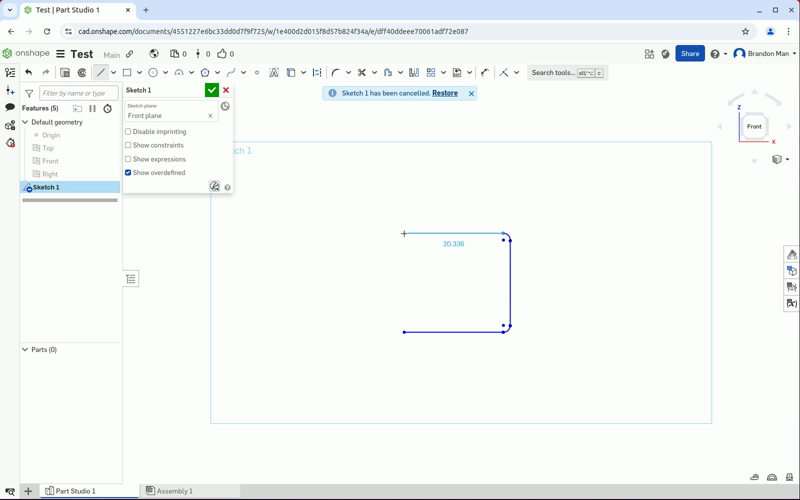
key_up(shift)
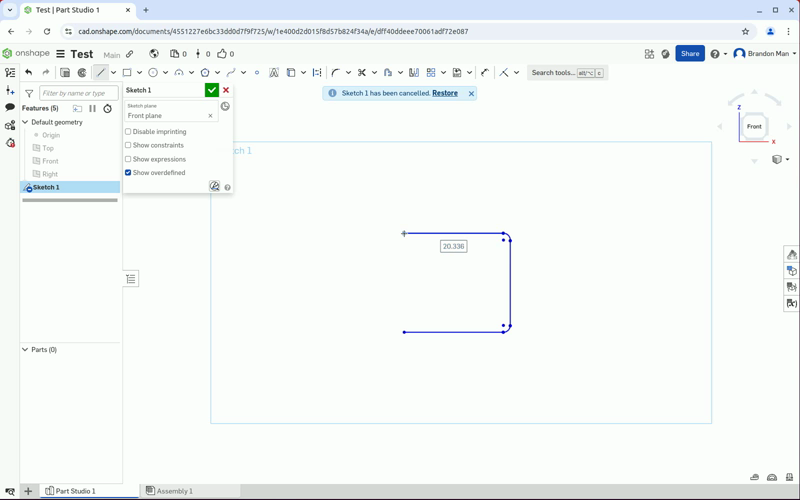
key_down(shift)
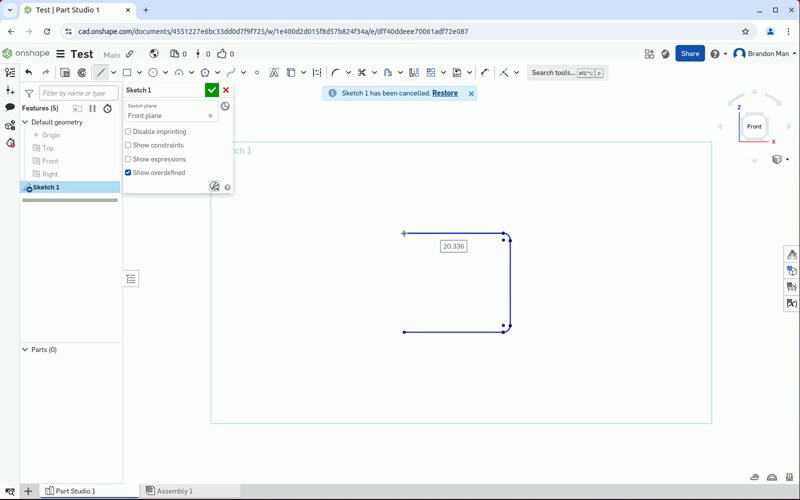
mouse_move(404, 332)
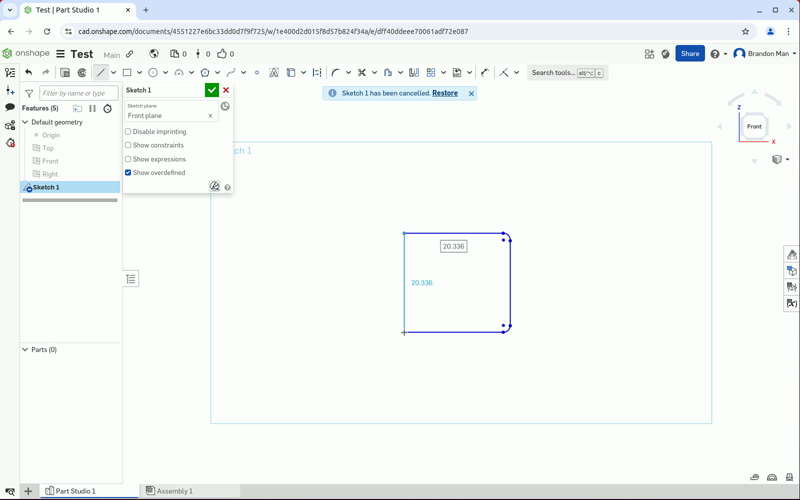
key_up(shift)
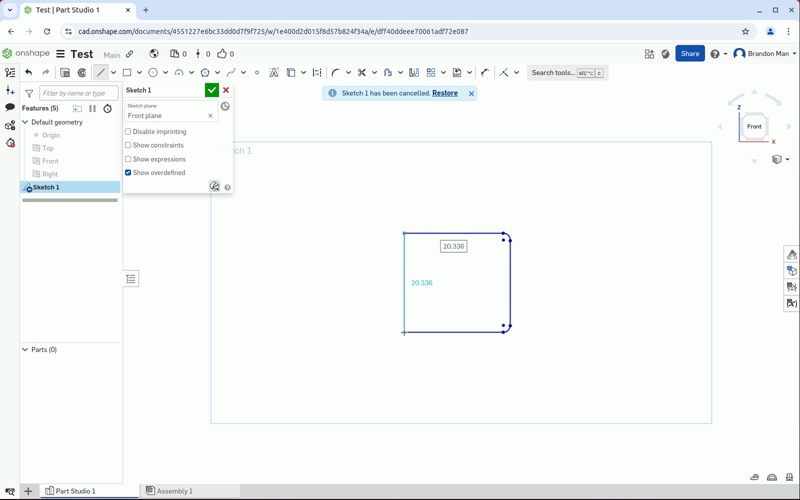
click(404, 332)
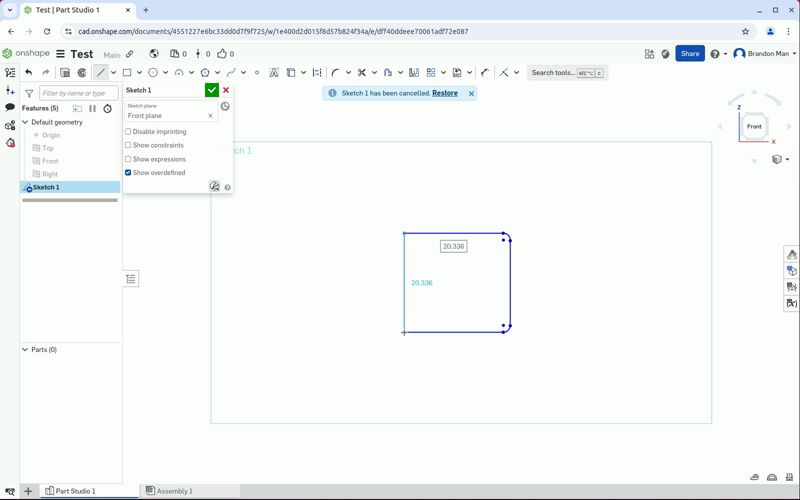
key(esc)
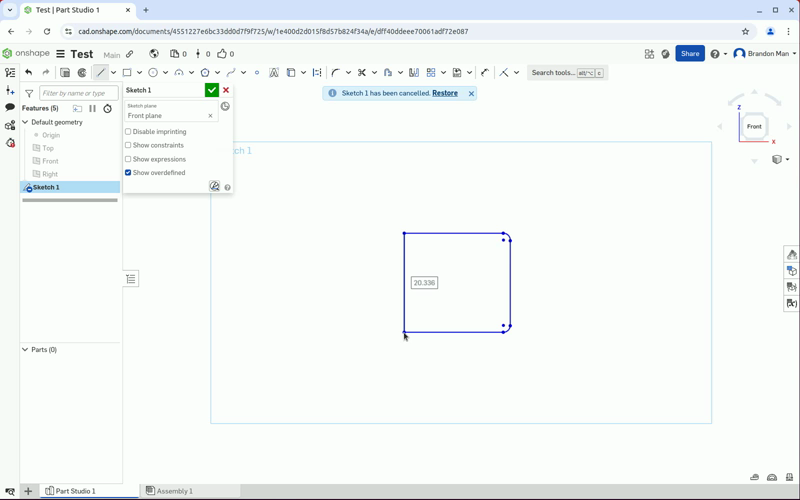
key(c)
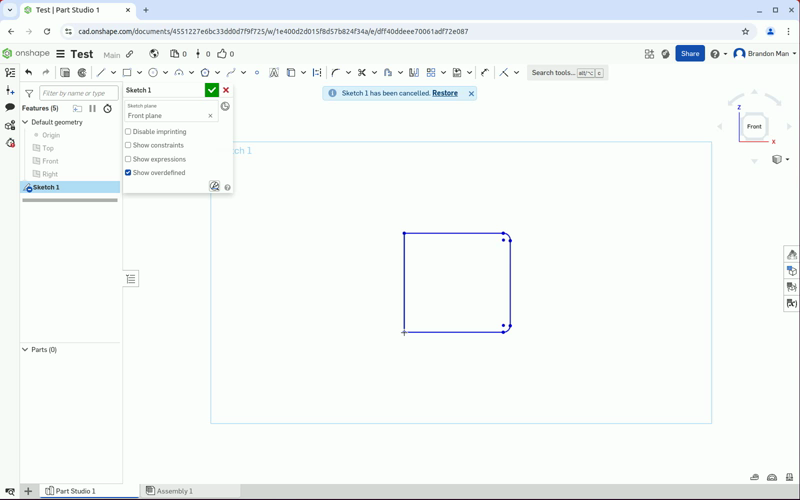
key_down(shift)
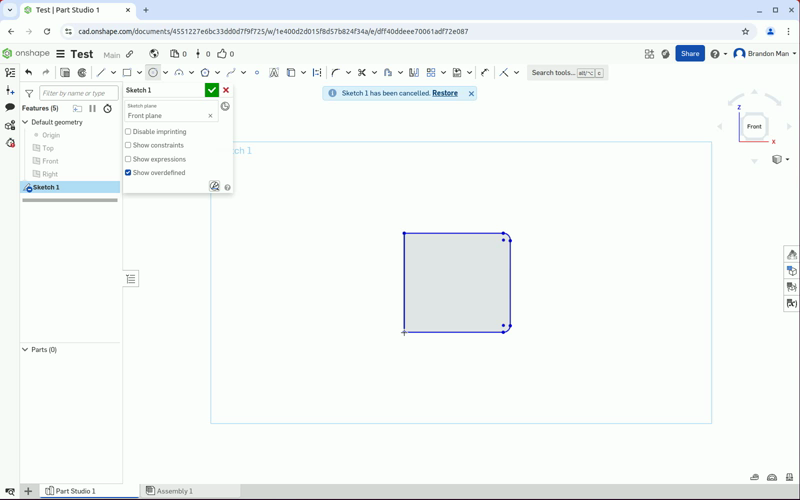
mouse_move(461, 283)
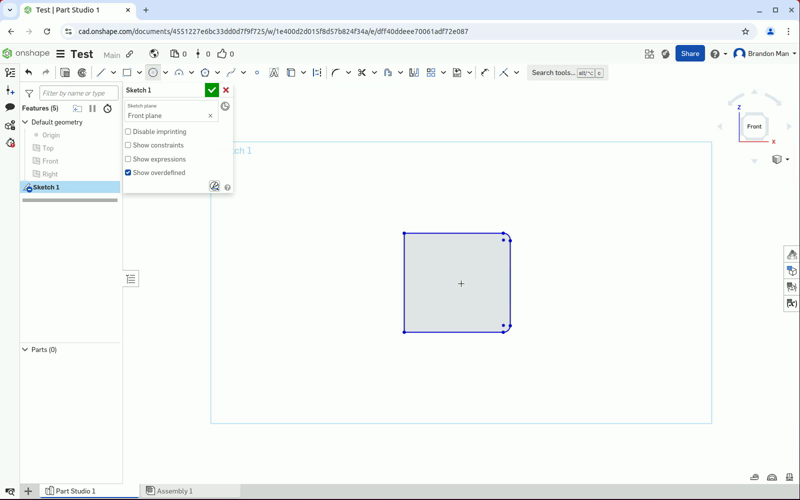
click(461, 283)
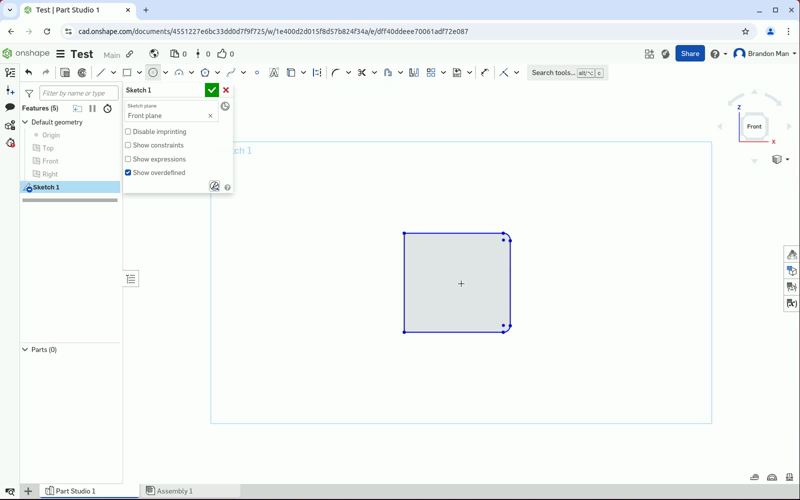
key_up(shift)
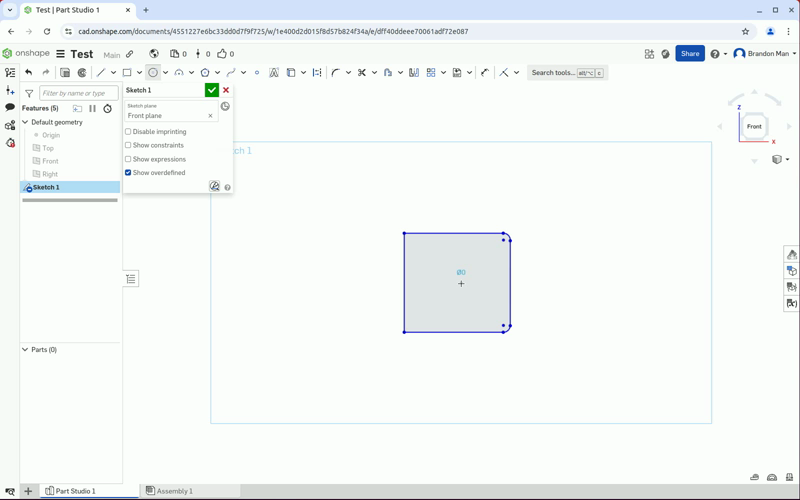
mouse_move(485, 283)
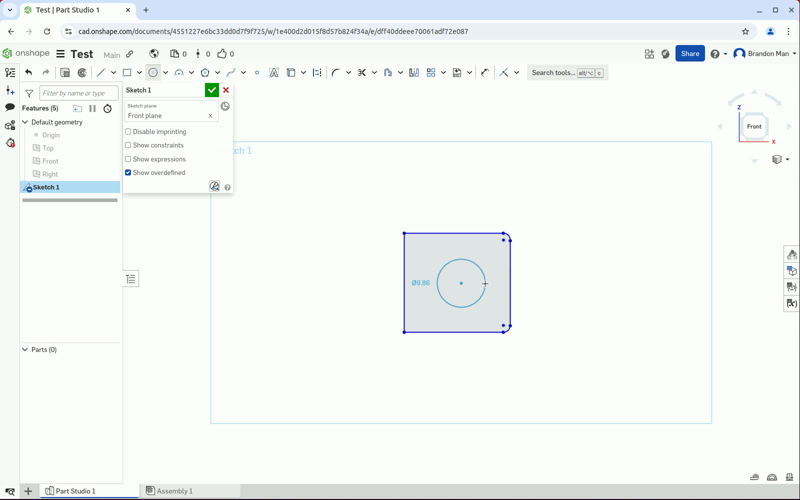
click(485, 283)
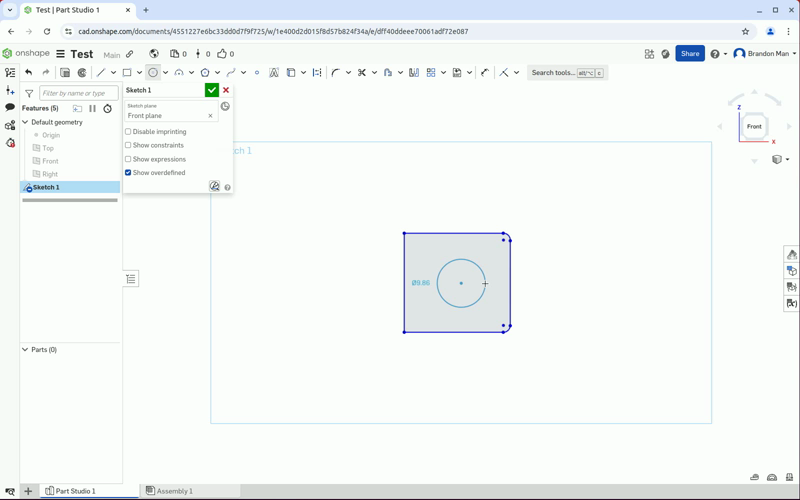
key(esc)
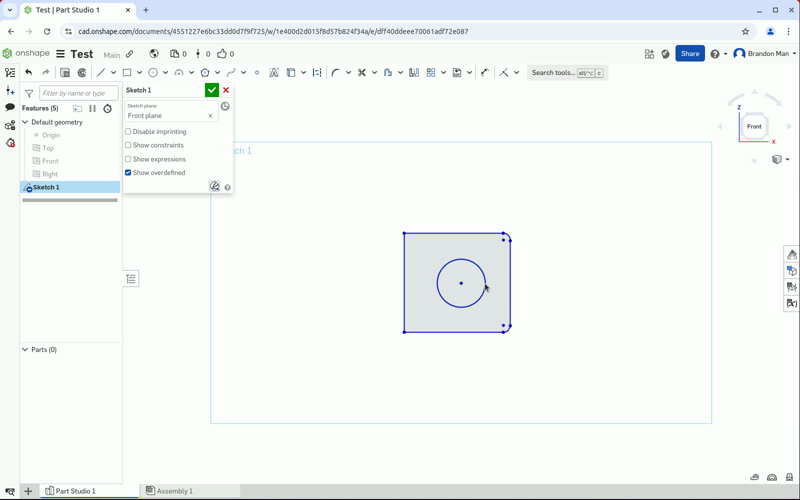
mouse_move(476, 239)
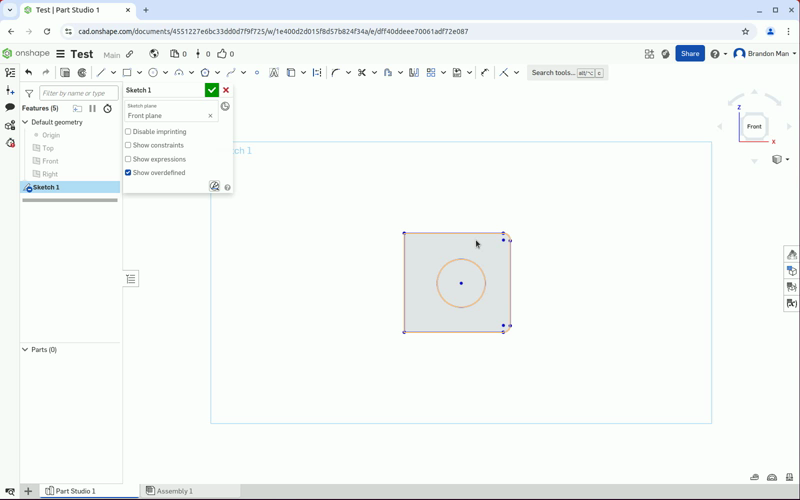
click(476, 239)
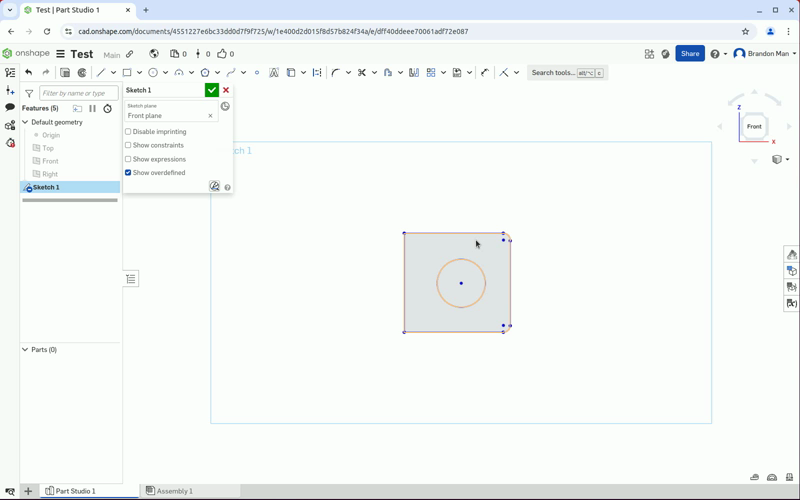
mouse_move(73, 352)
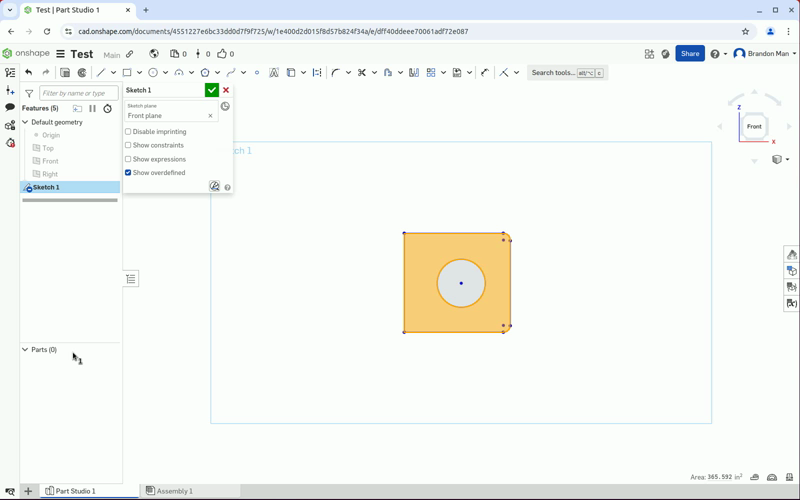
key(shift+y)
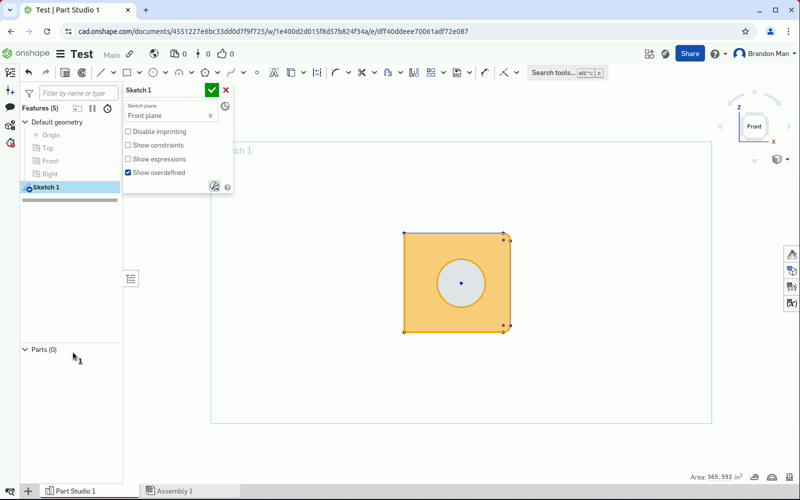
key(shift+e)
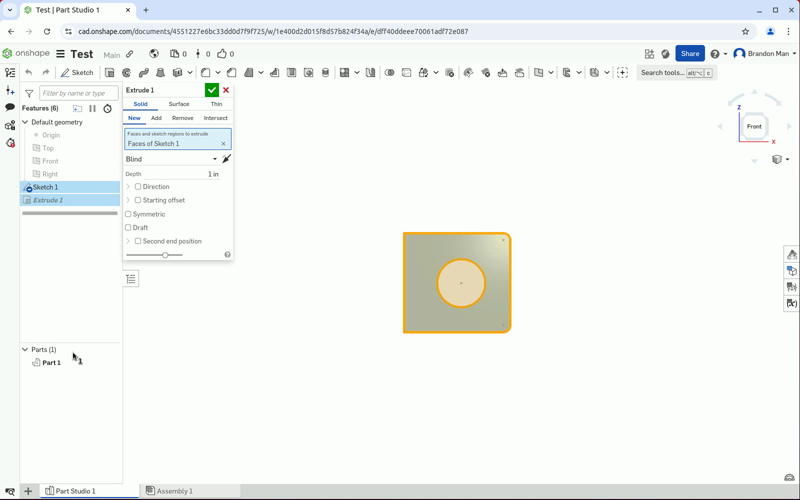
mouse_move(143, 106)
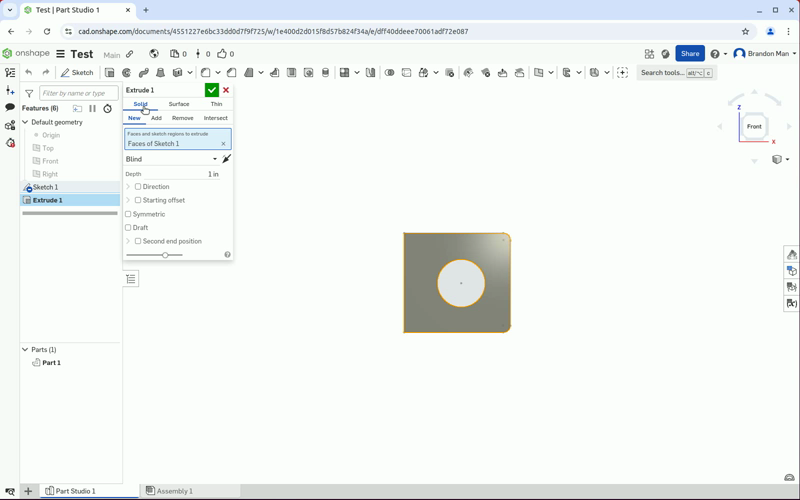
click(143, 106)
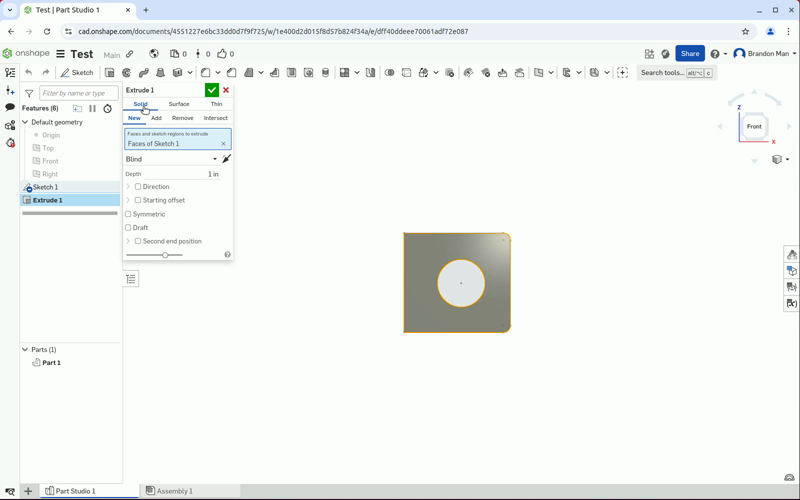
mouse_move(137, 120)
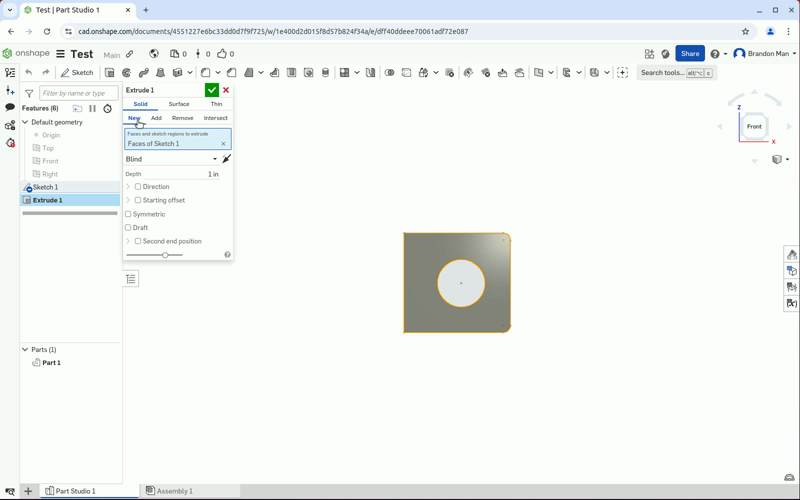
click(137, 120)
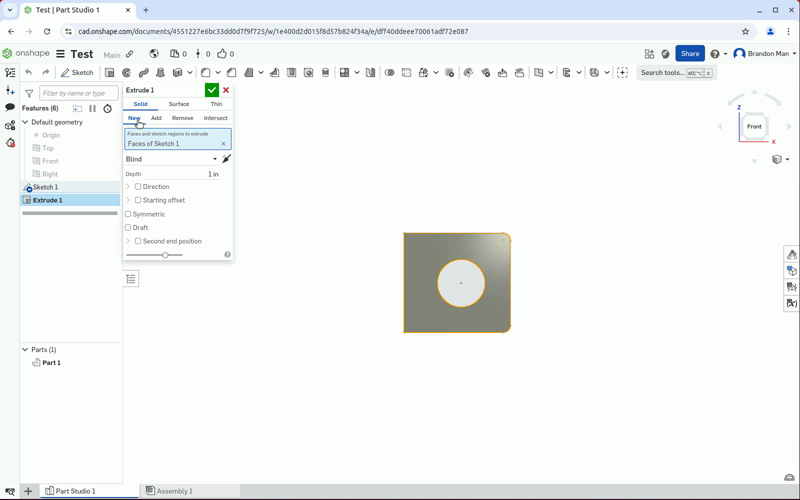
key(tab, 4)
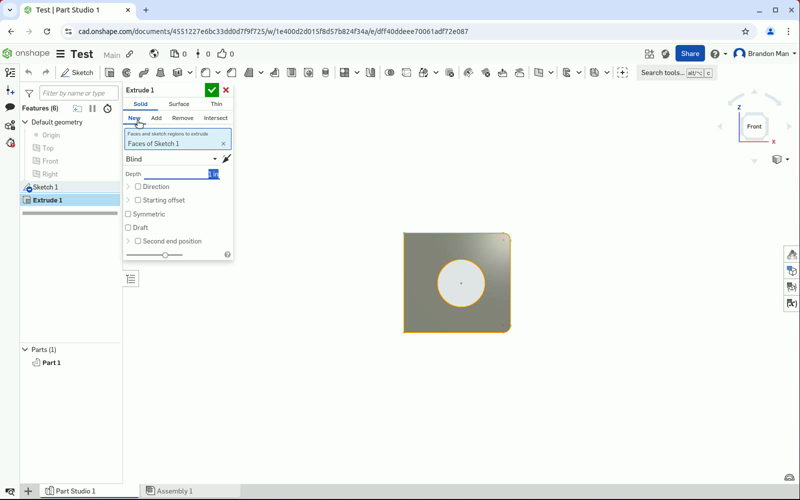
text(2.889)
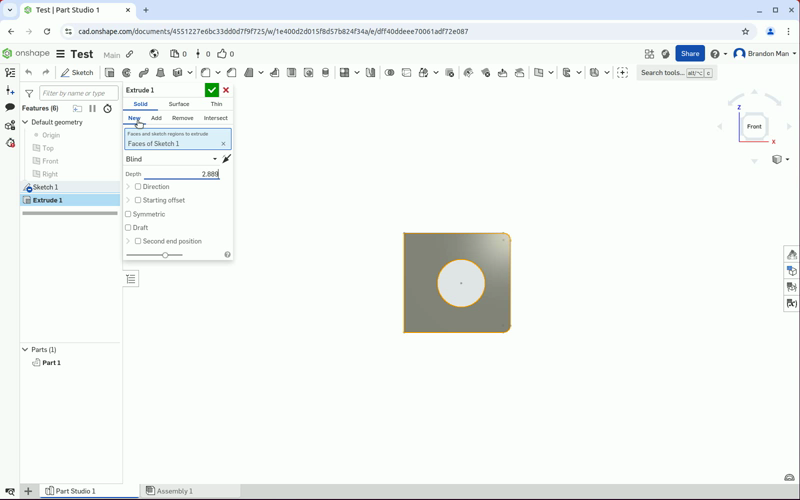
key(enter)
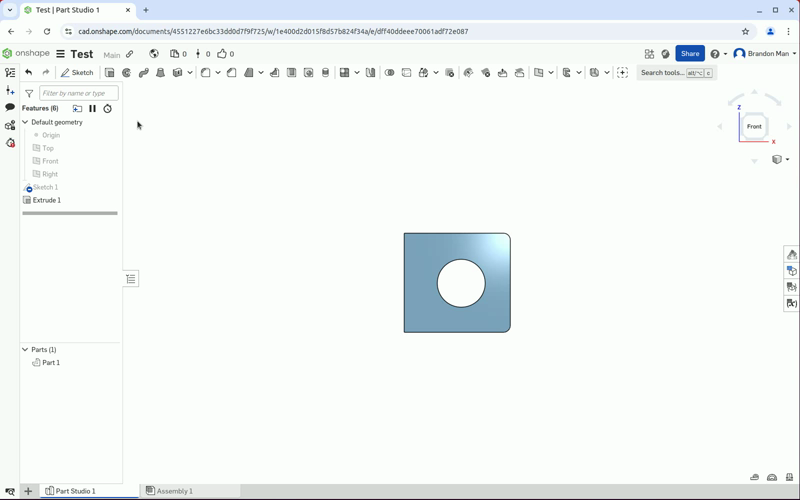
key(shift+h)
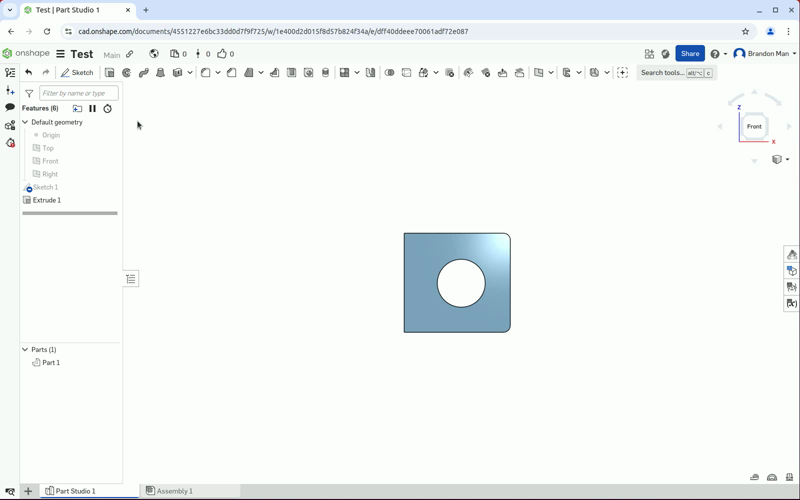
key(shift+h)
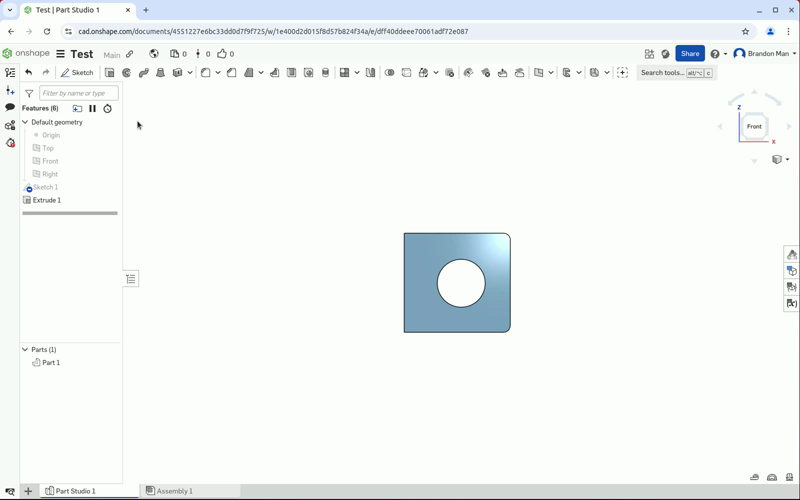
mouse_move(73, 189)
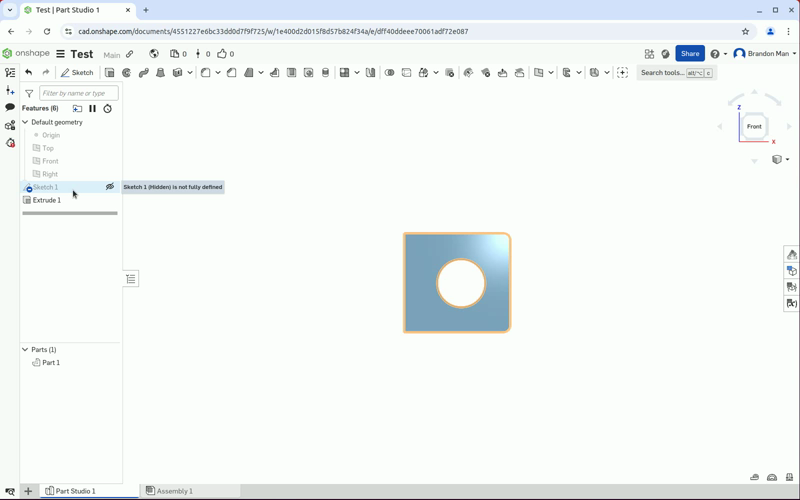
click(73, 189)
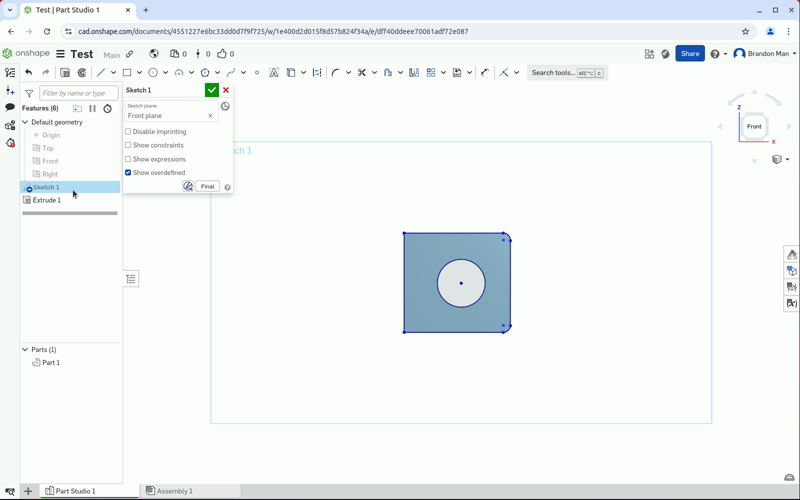
mouse_move(229, 92)
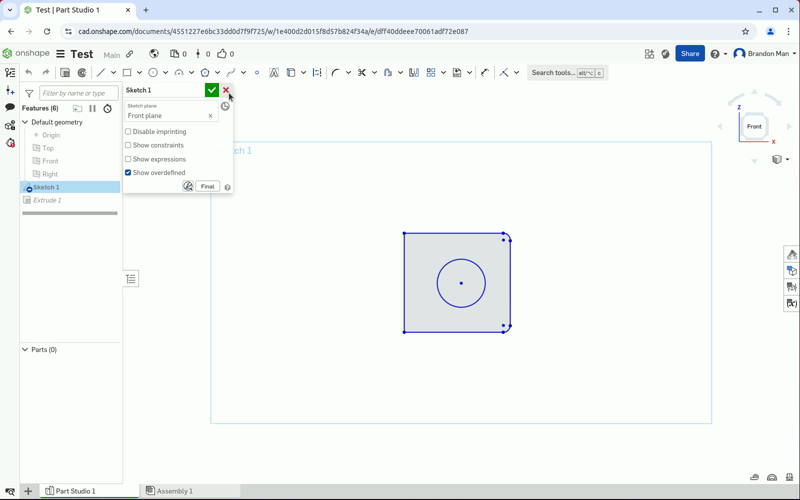
click(229, 92)
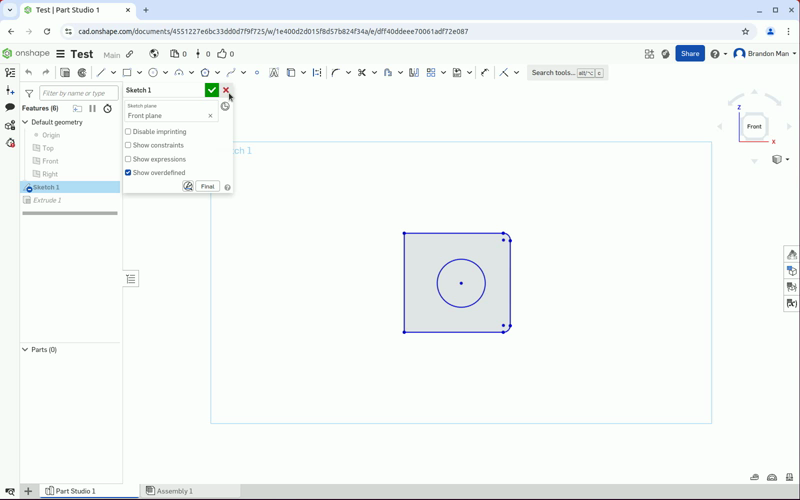
key(shift+s)
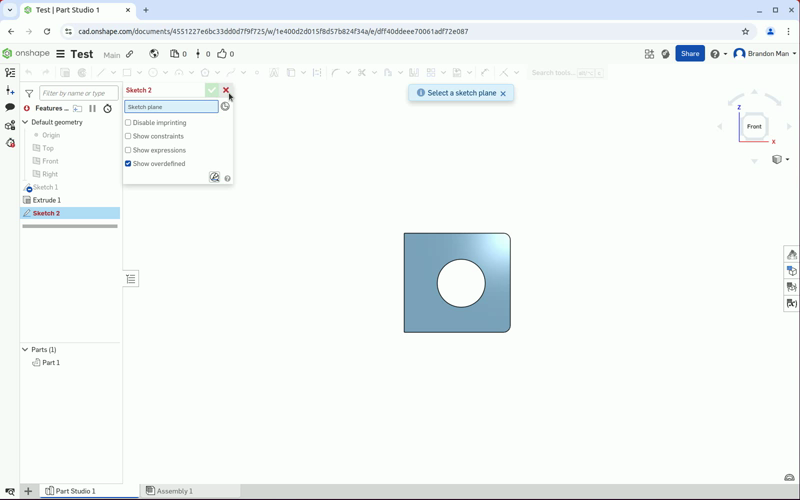
mouse_move(73, 163)
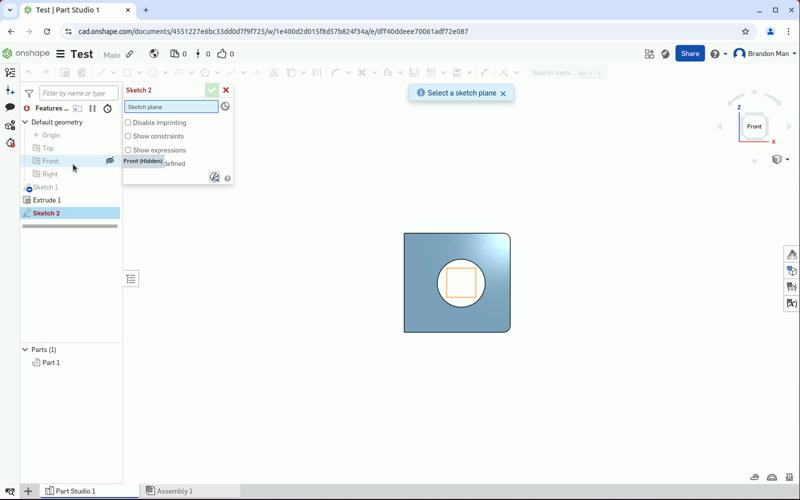
click(73, 163)
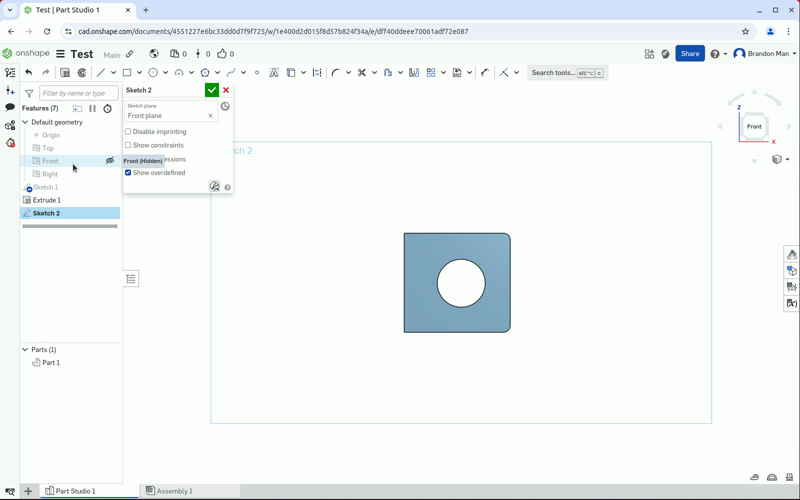
mouse_move(73, 352)
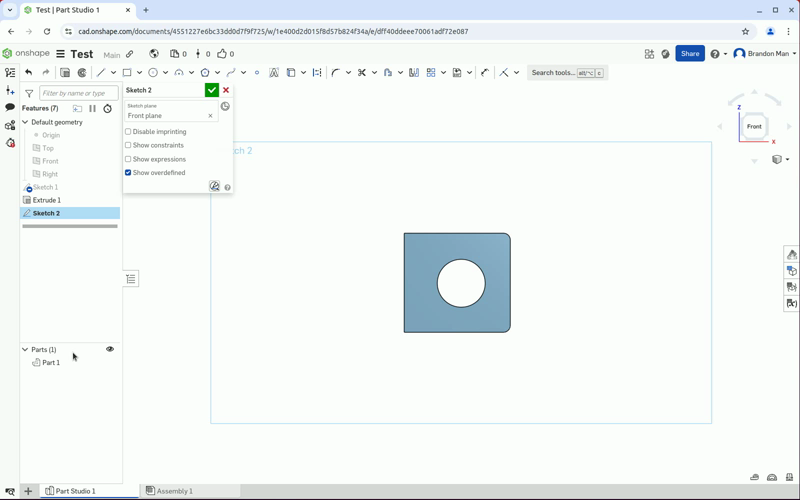
key(y)
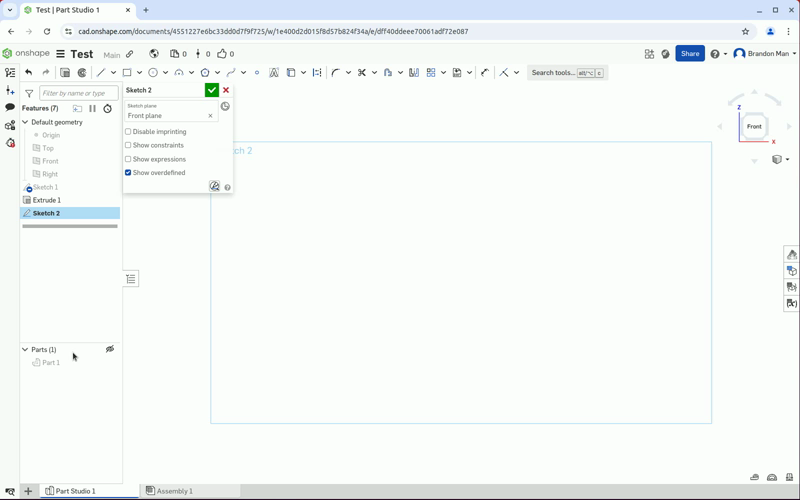
key(a)
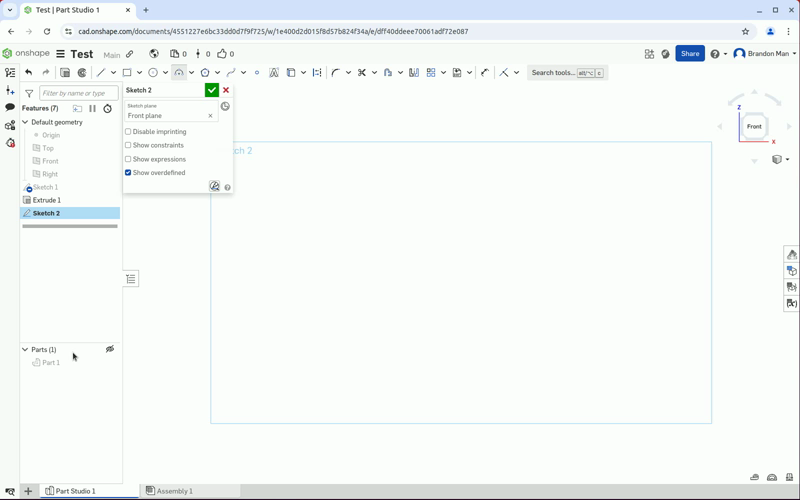
key_down(shift)
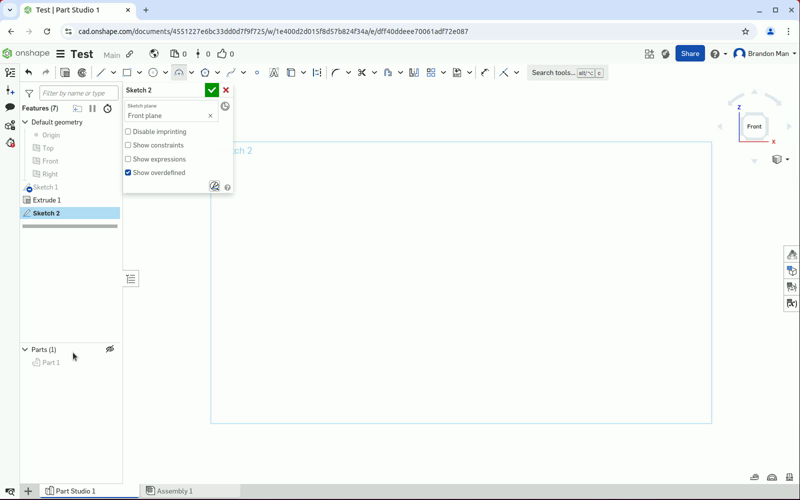
mouse_move(404, 332)
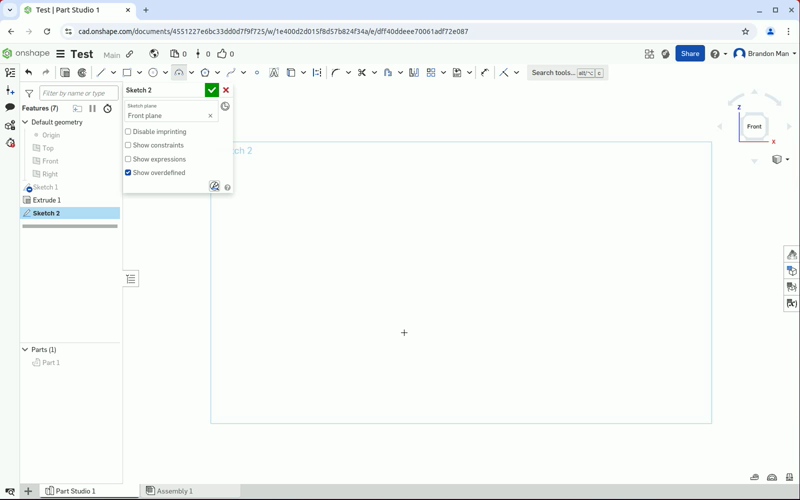
click(404, 332)
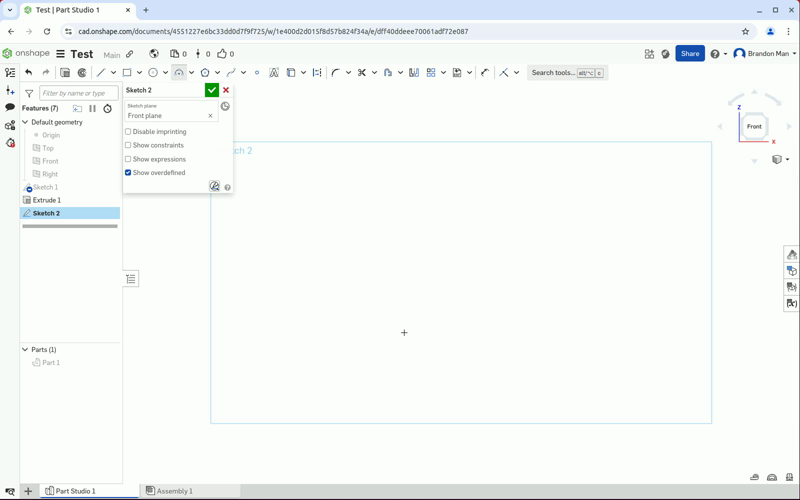
key_up(shift)
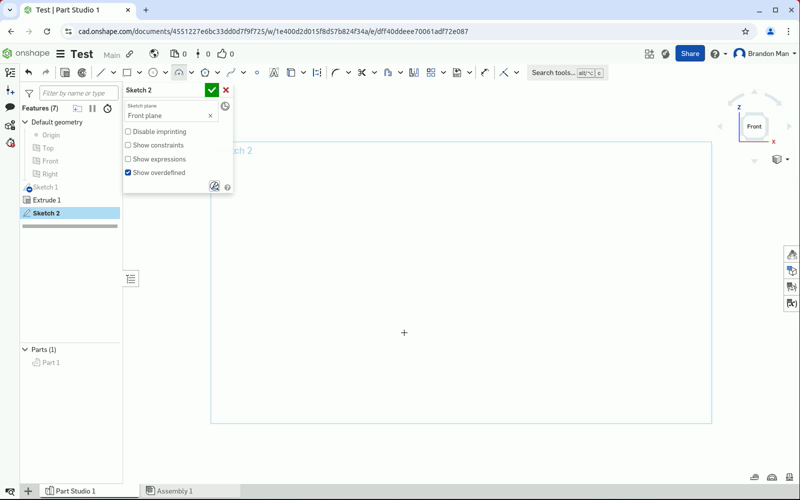
key_down(shift)
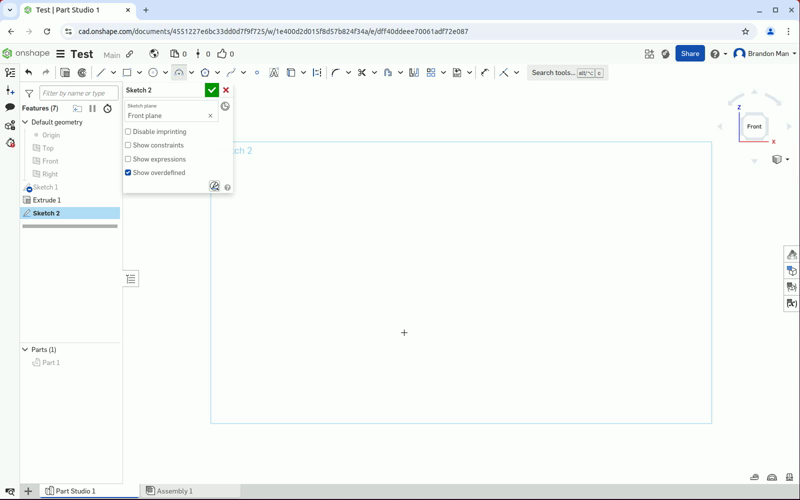
mouse_move(411, 339)
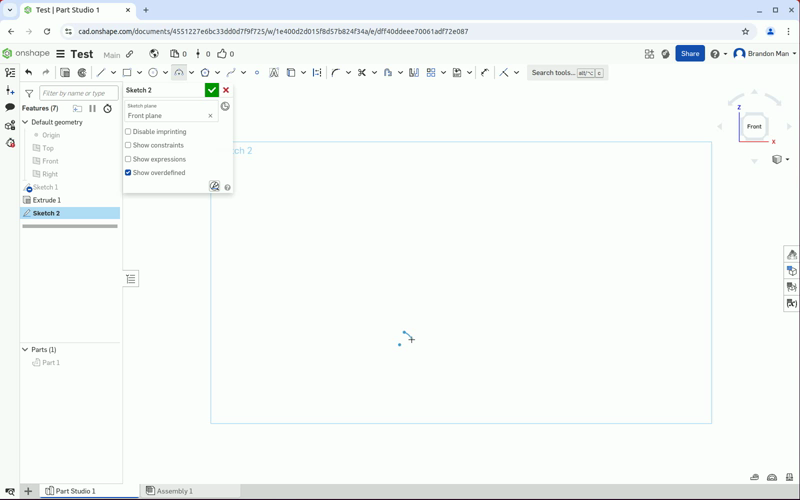
click(411, 339)
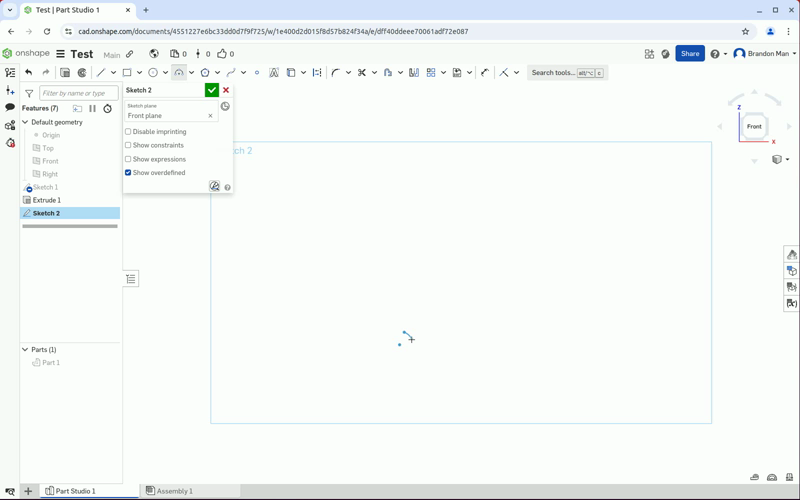
mouse_move(406, 337)
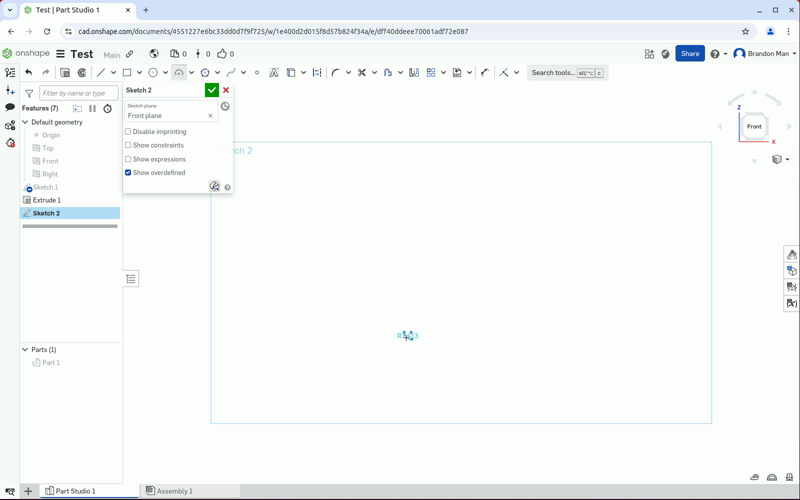
click(406, 337)
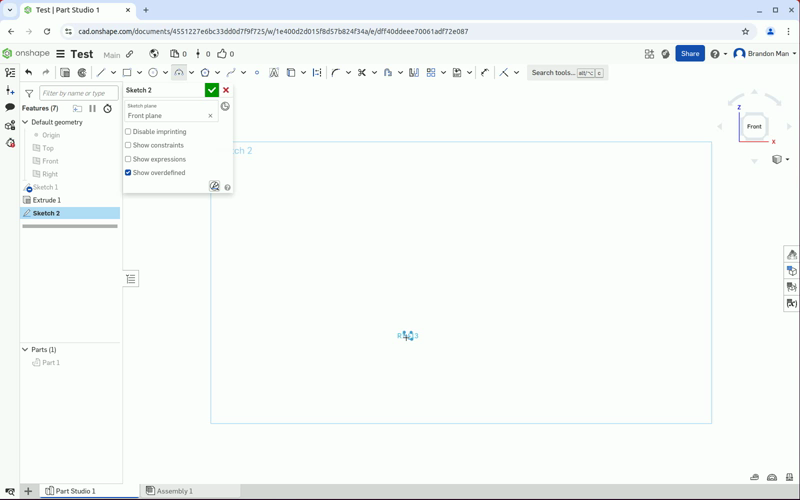
key_up(shift)
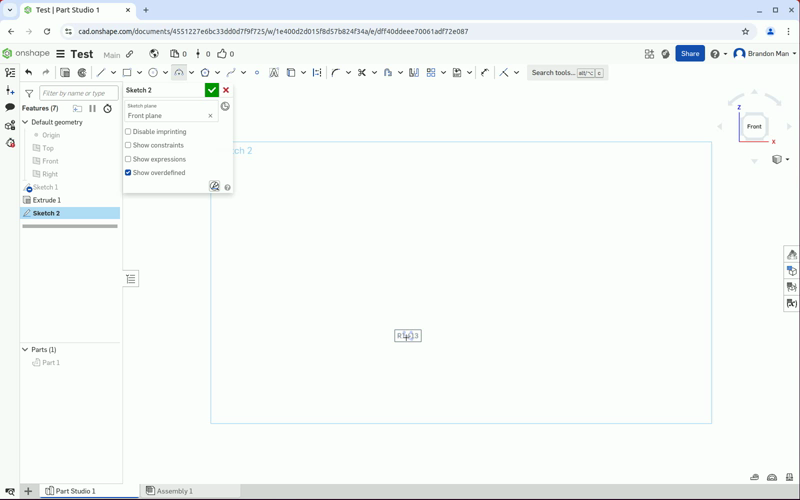
key(esc)
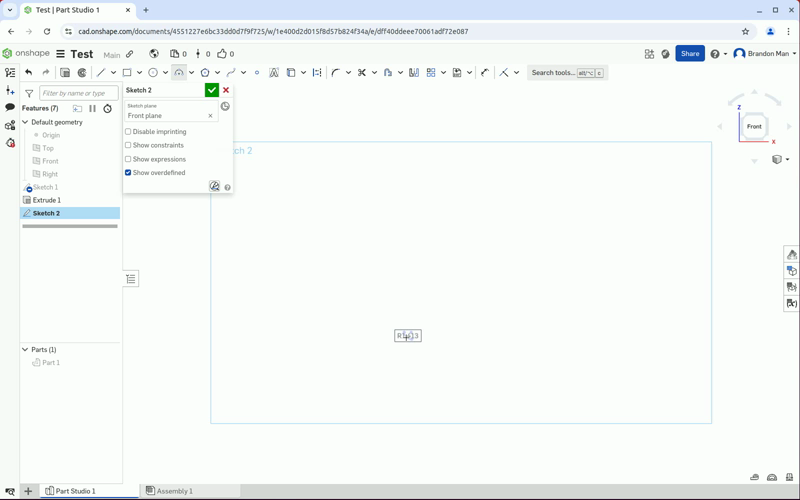
key(l)
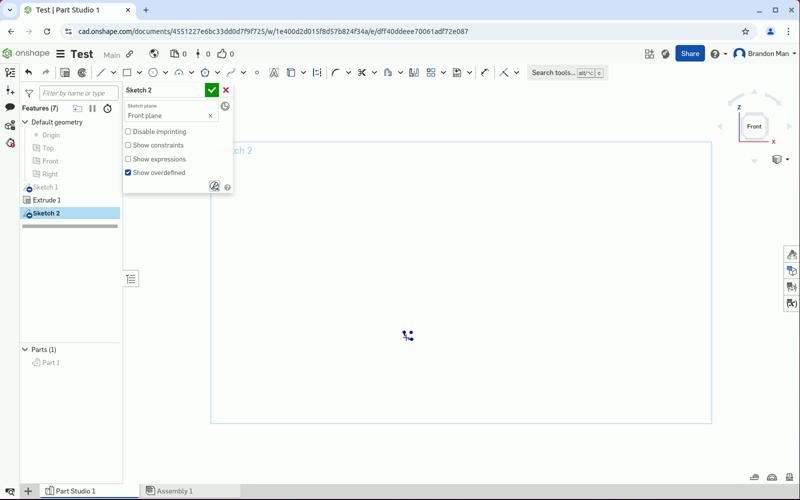
mouse_move(411, 339)
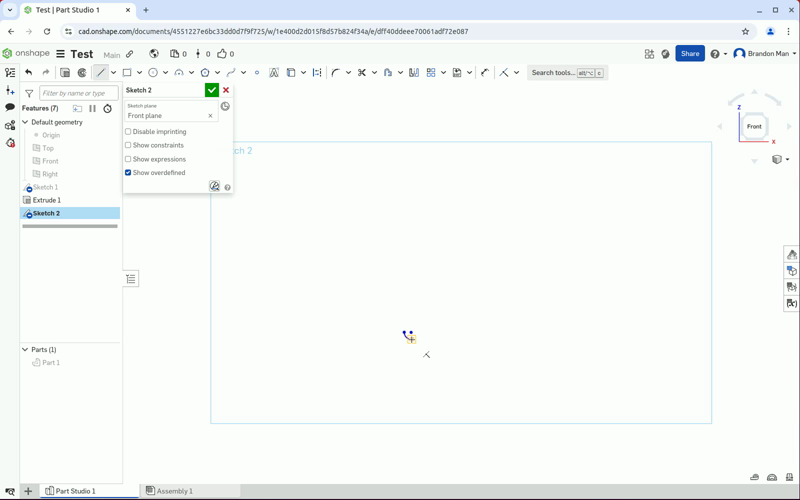
click(411, 339)
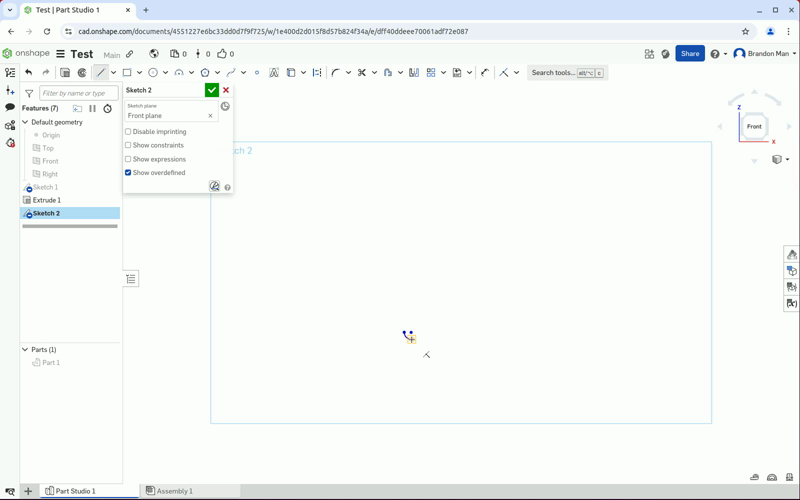
key_down(shift)
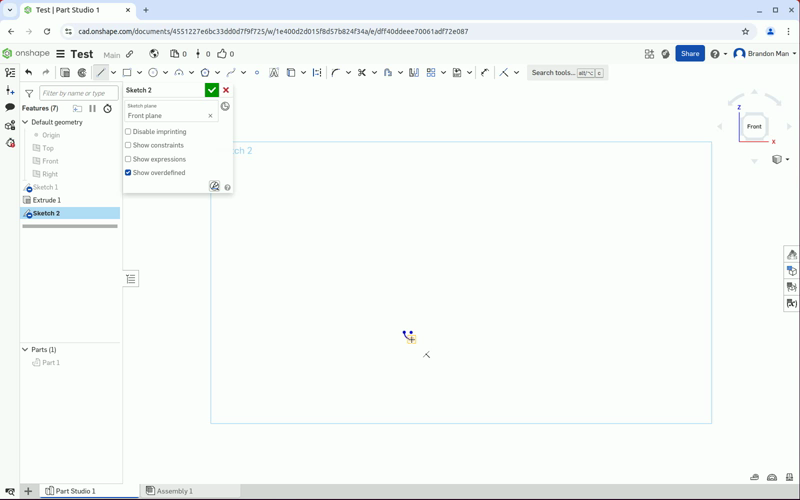
mouse_move(510, 339)
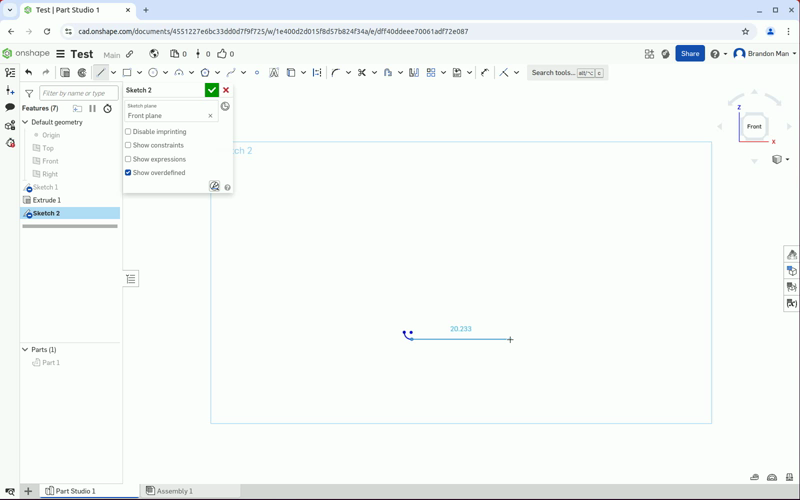
click(510, 339)
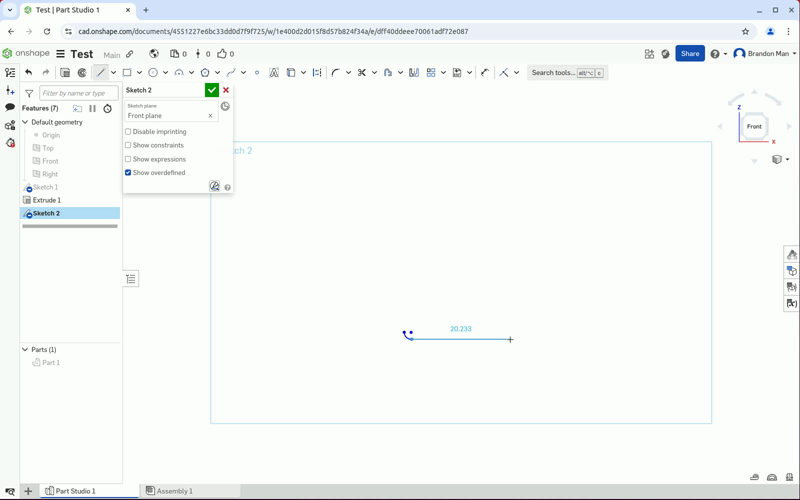
key_up(shift)
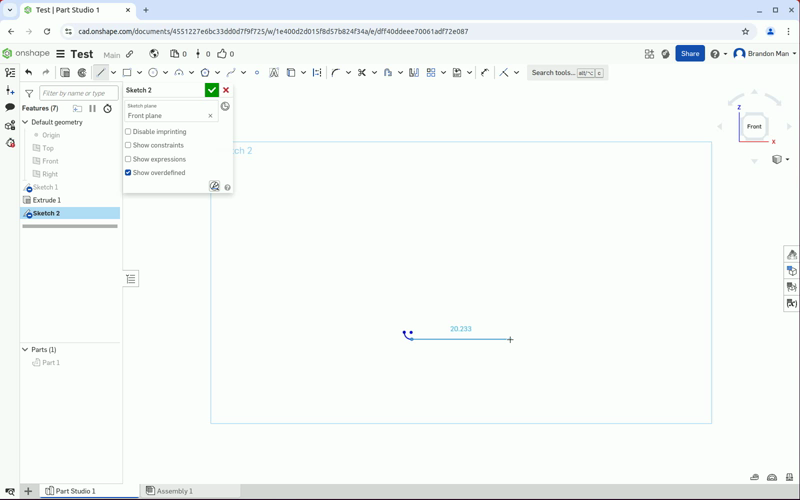
key(esc)
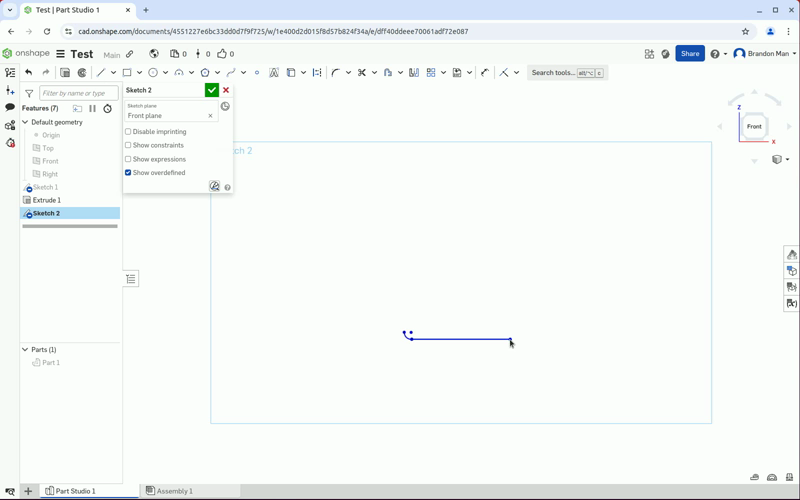
key(a)
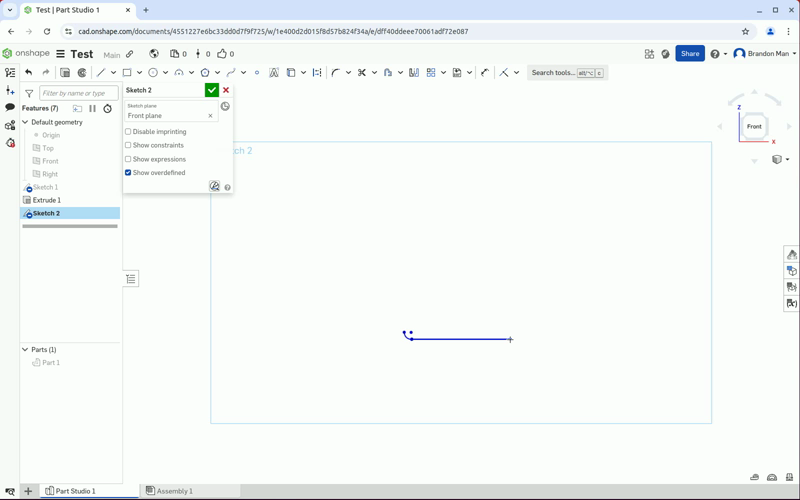
mouse_move(510, 339)
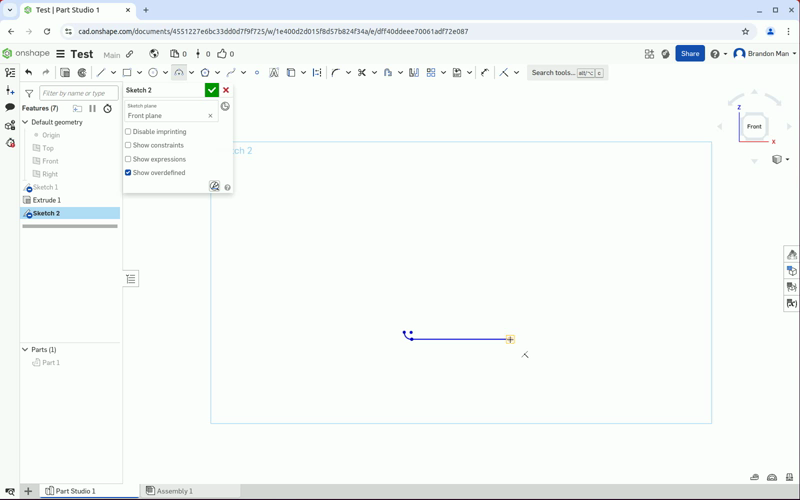
click(510, 339)
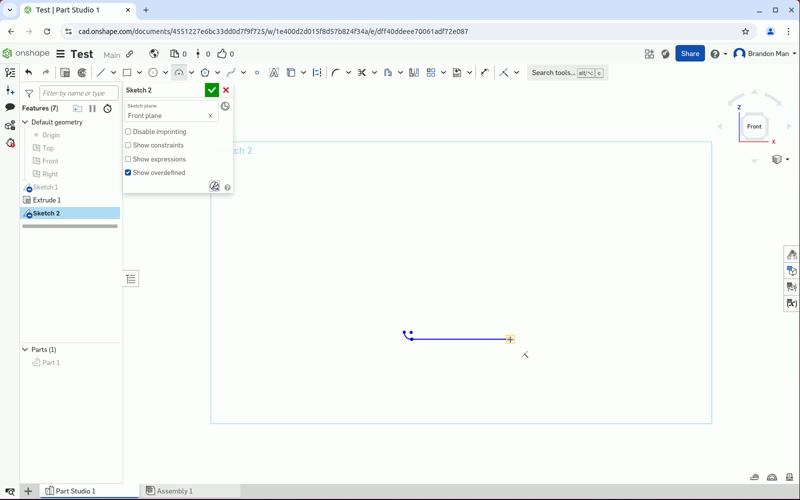
key_down(shift)
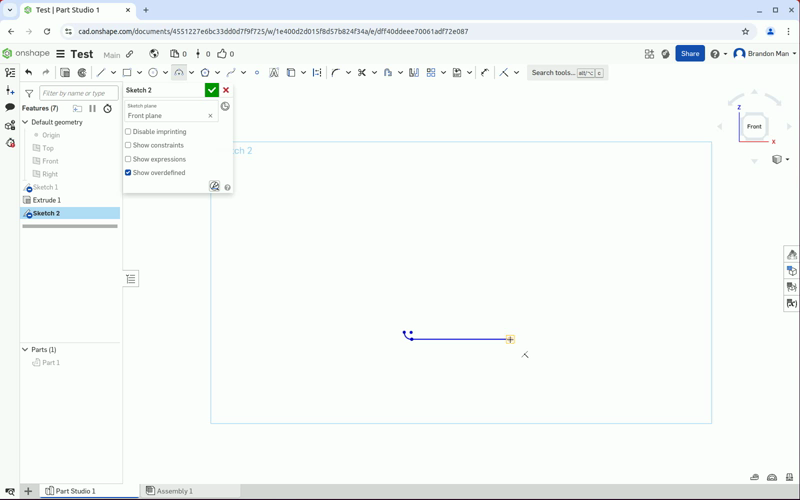
mouse_move(516, 332)
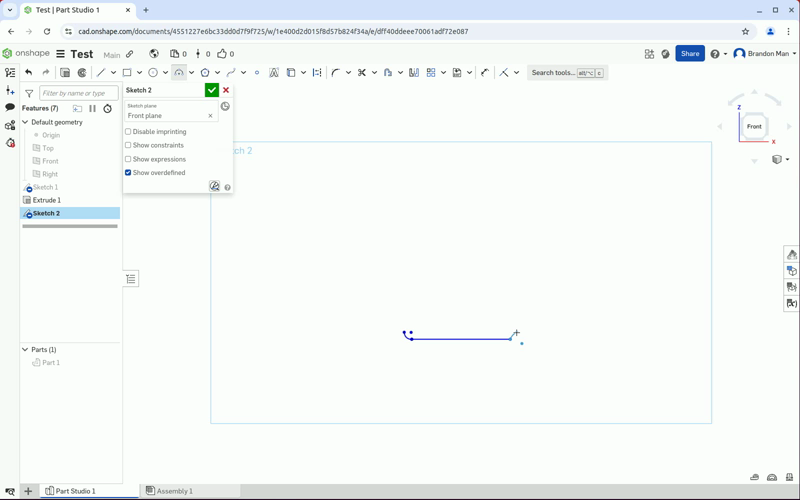
click(516, 332)
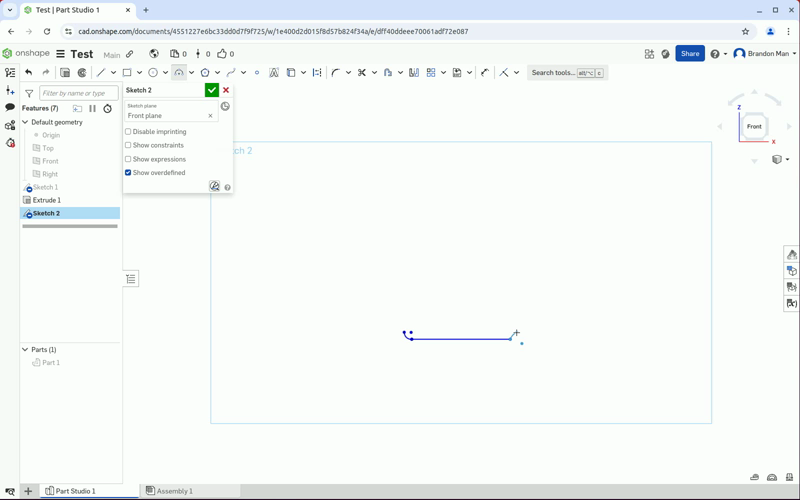
mouse_move(515, 337)
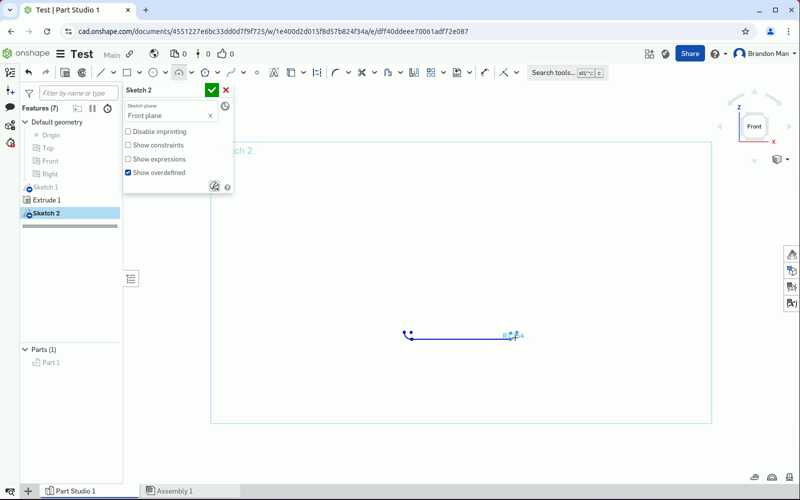
click(515, 337)
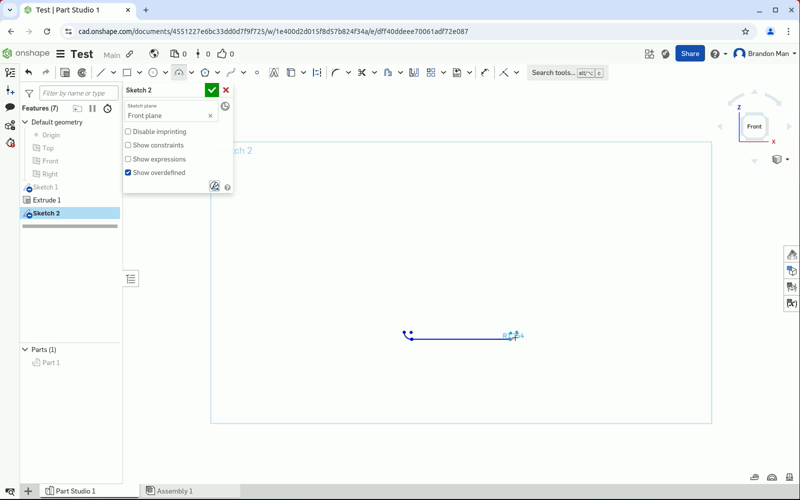
key_up(shift)
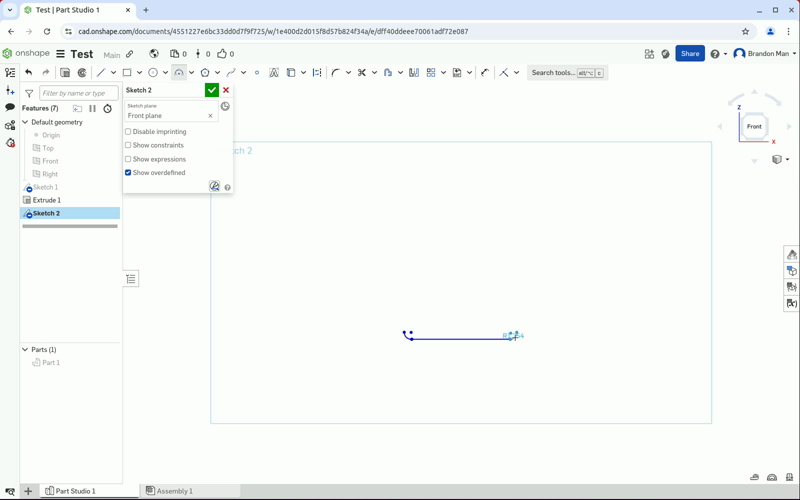
key(esc)
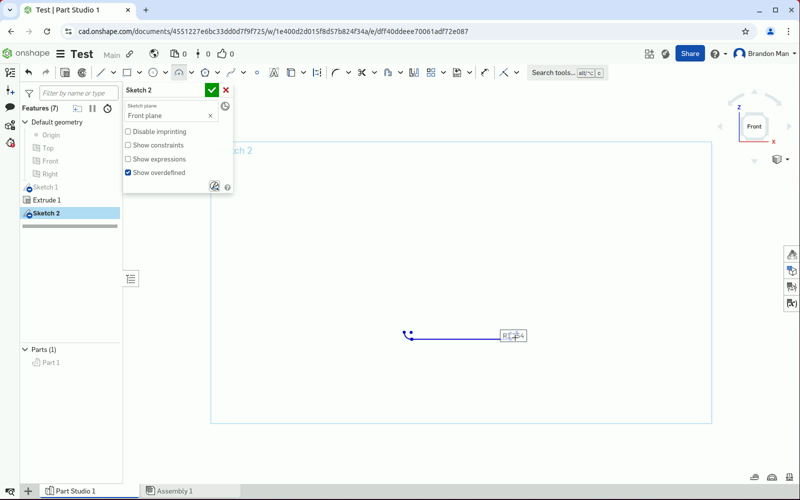
key(l)
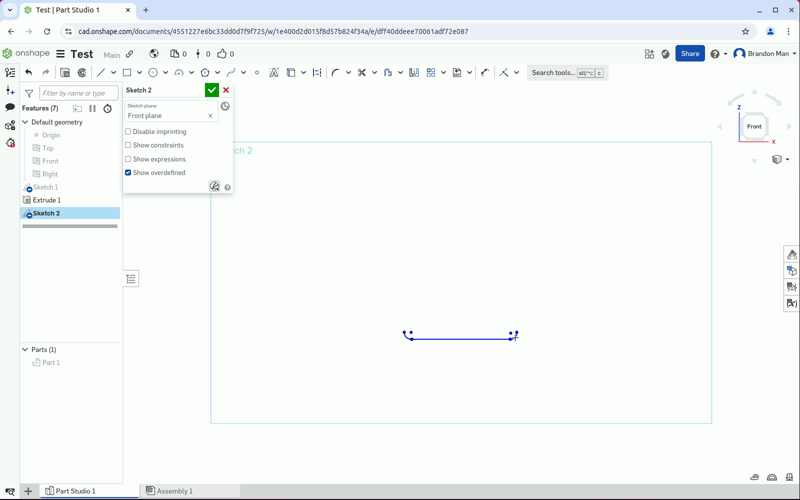
mouse_move(516, 332)
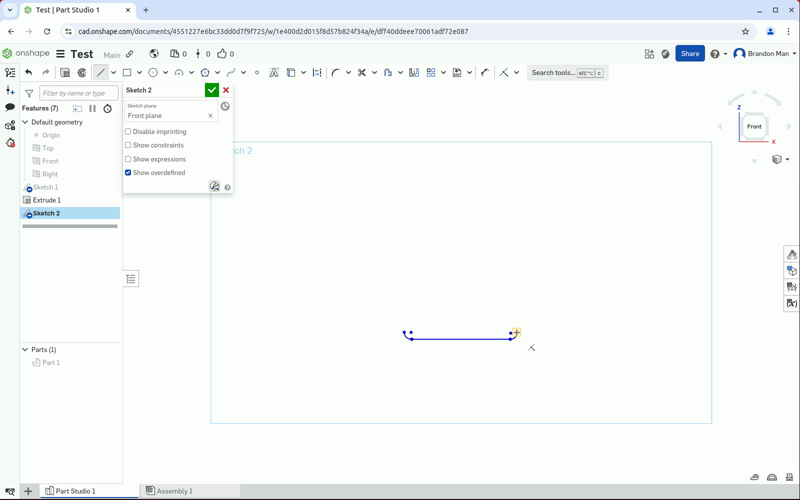
click(516, 332)
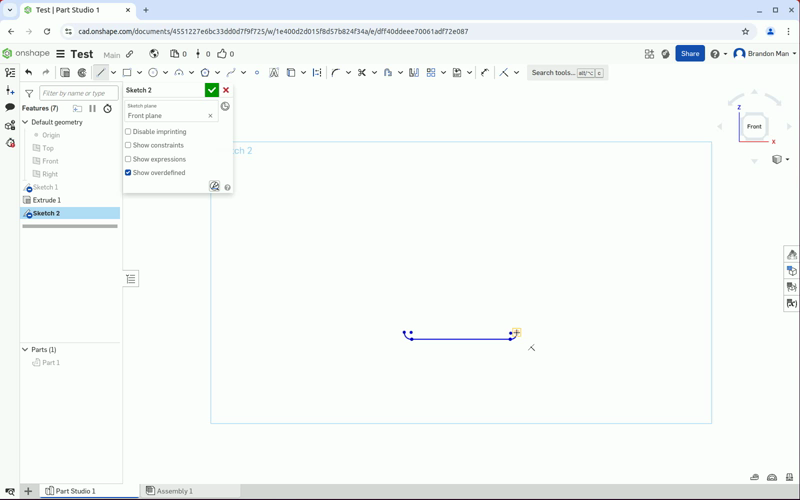
key_down(shift)
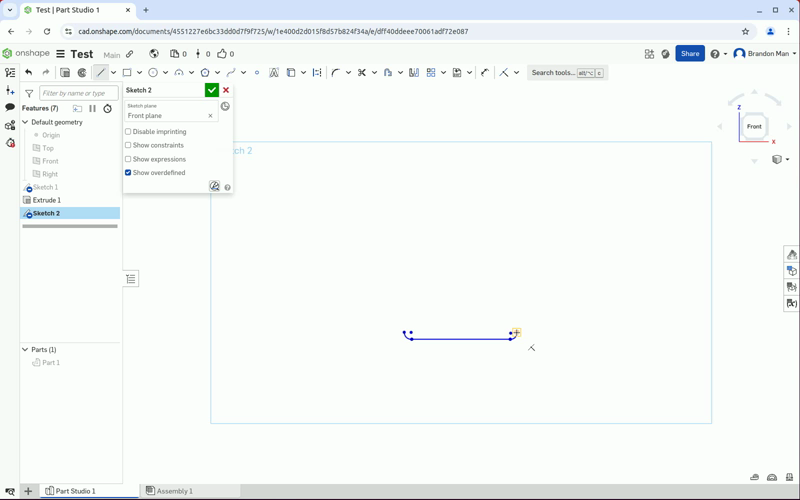
mouse_move(516, 233)
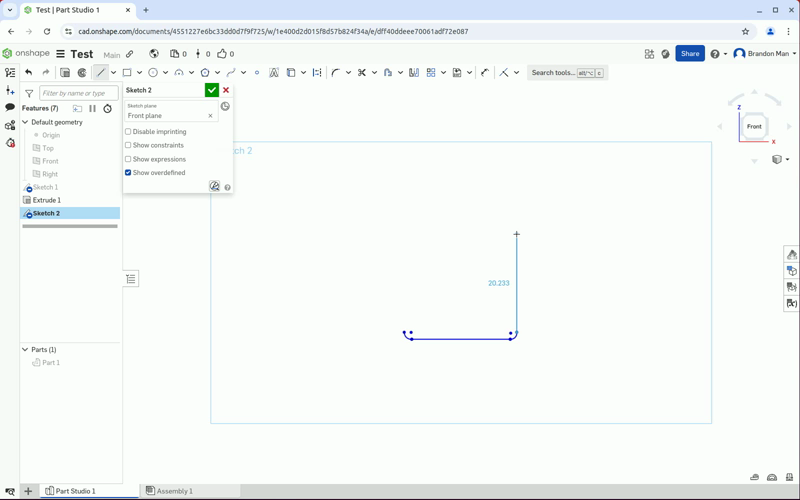
click(516, 233)
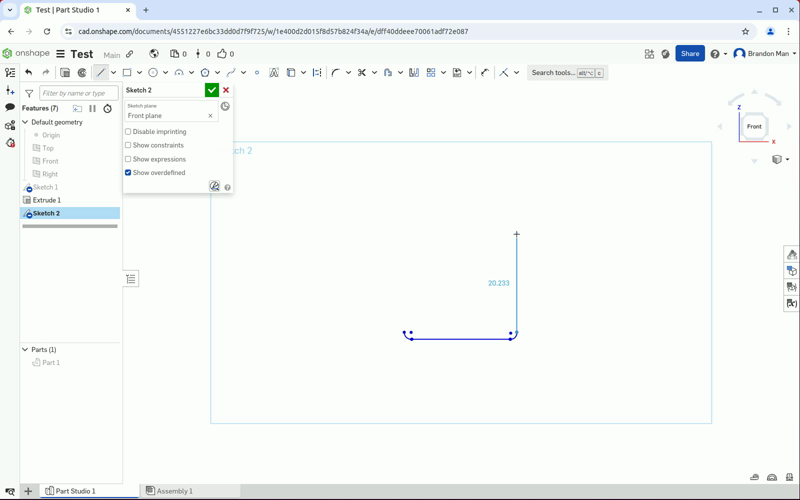
key_up(shift)
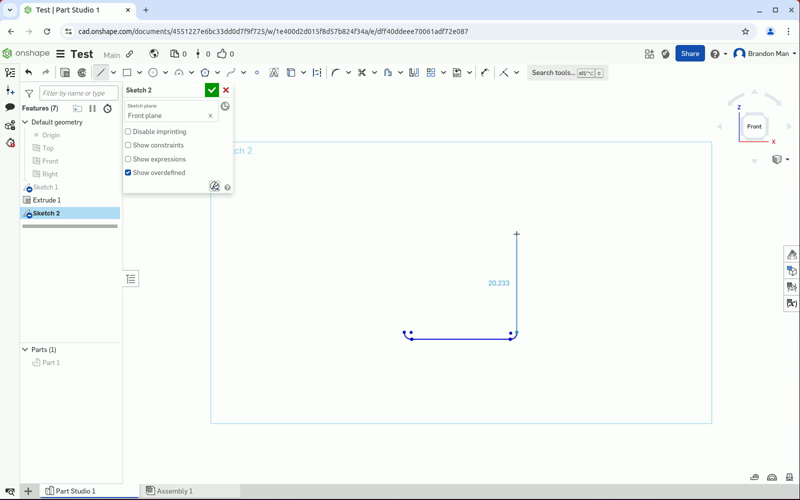
key(esc)
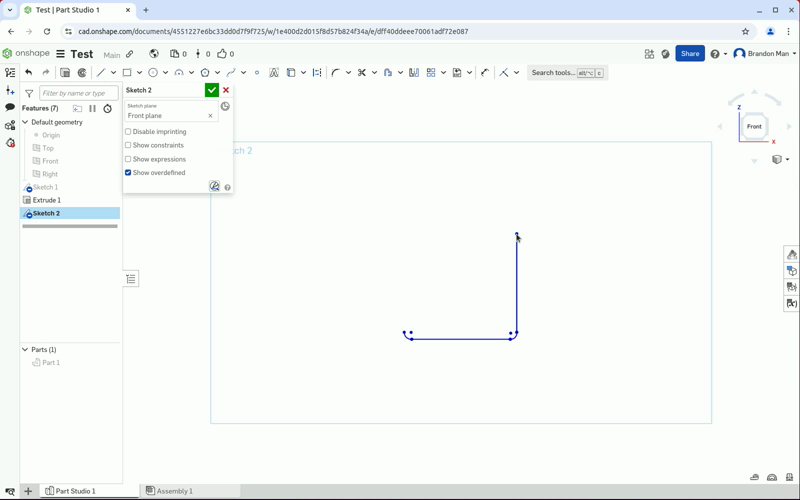
key(a)
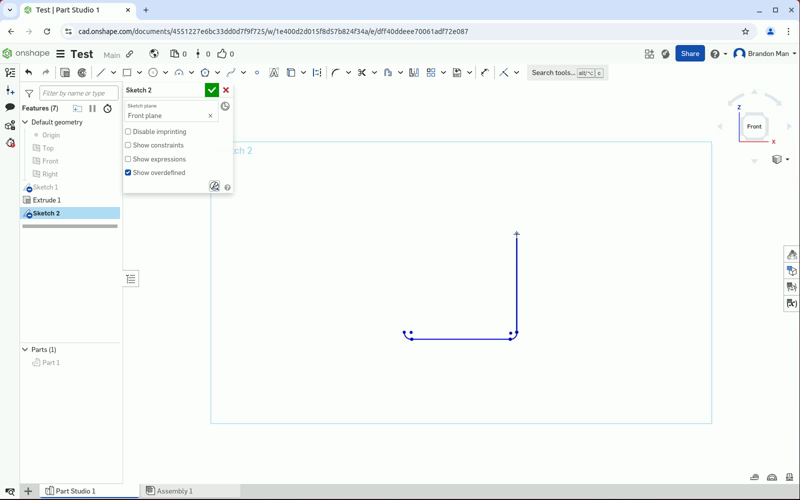
mouse_move(516, 233)
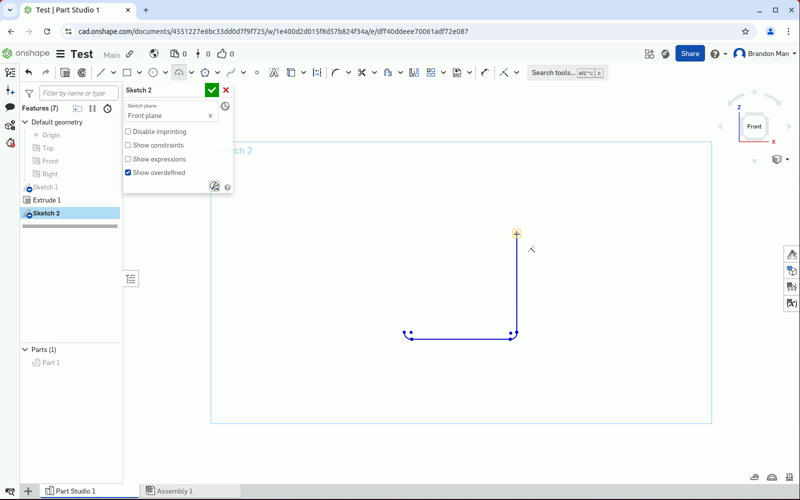
click(516, 233)
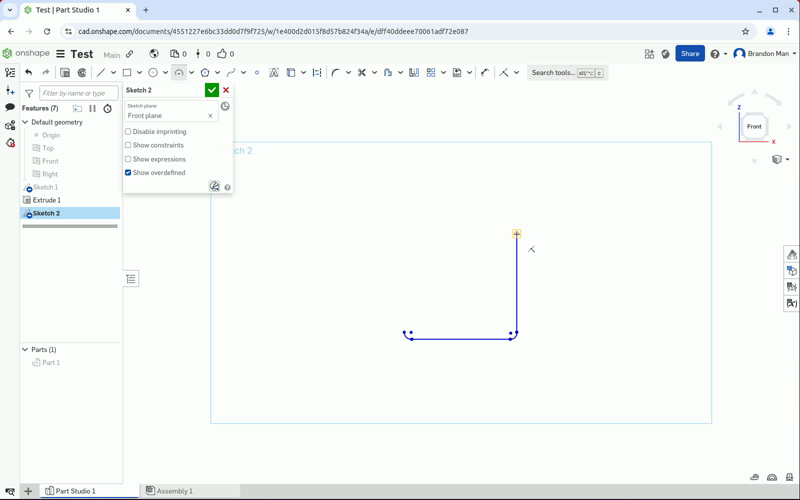
key_down(shift)
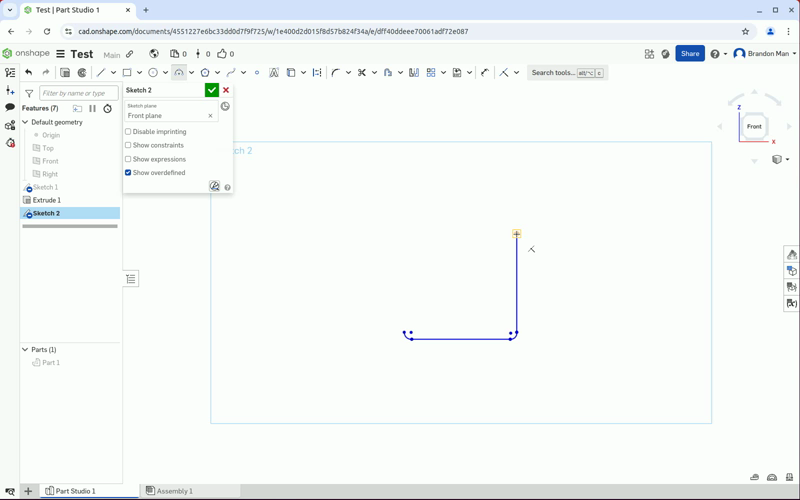
mouse_move(510, 226)
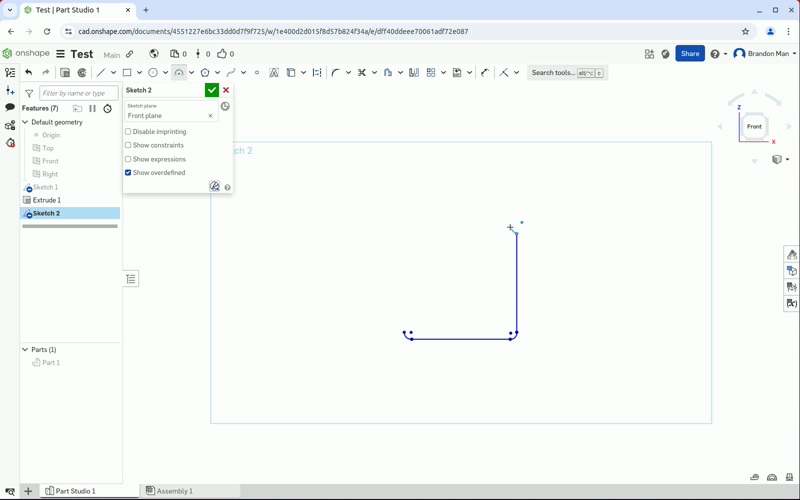
click(510, 226)
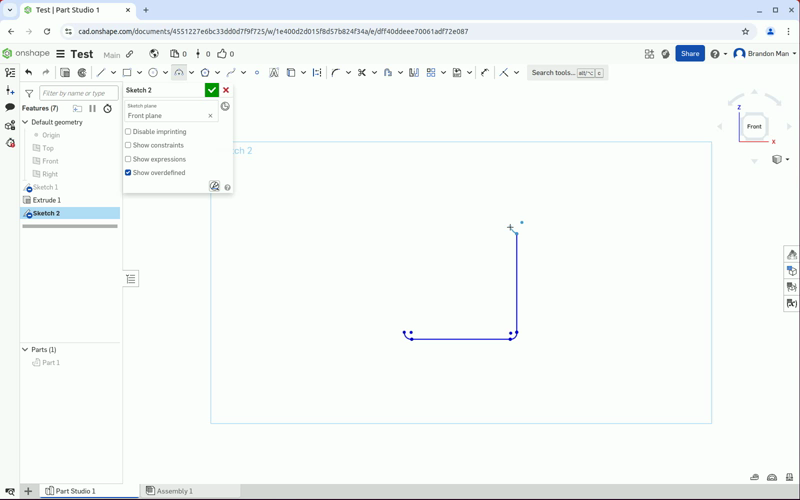
mouse_move(515, 228)
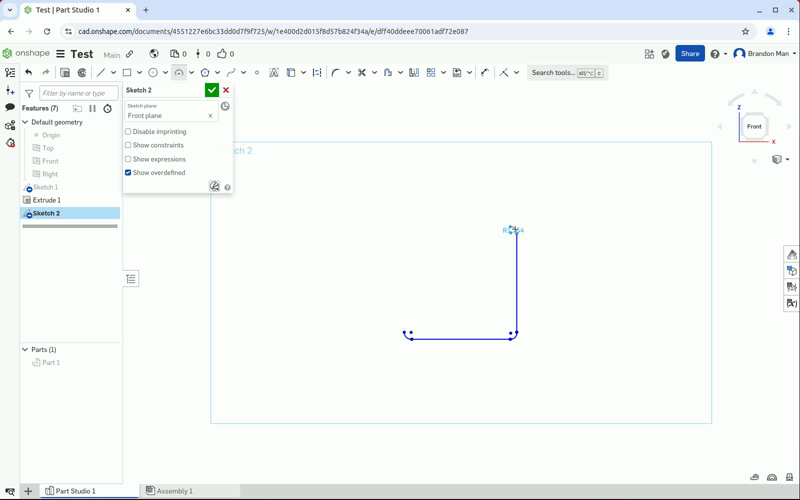
click(515, 228)
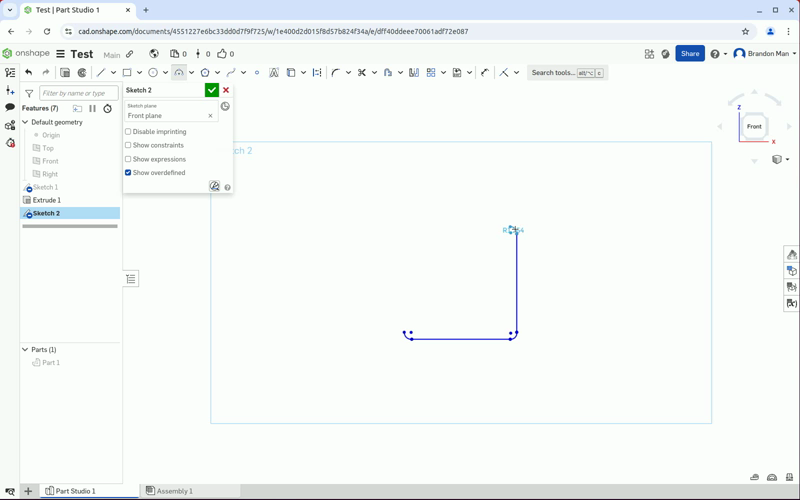
key_up(shift)
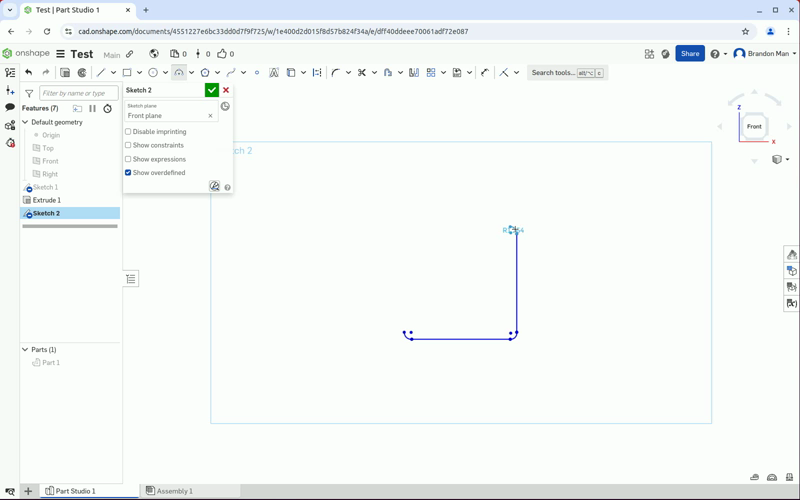
key(esc)
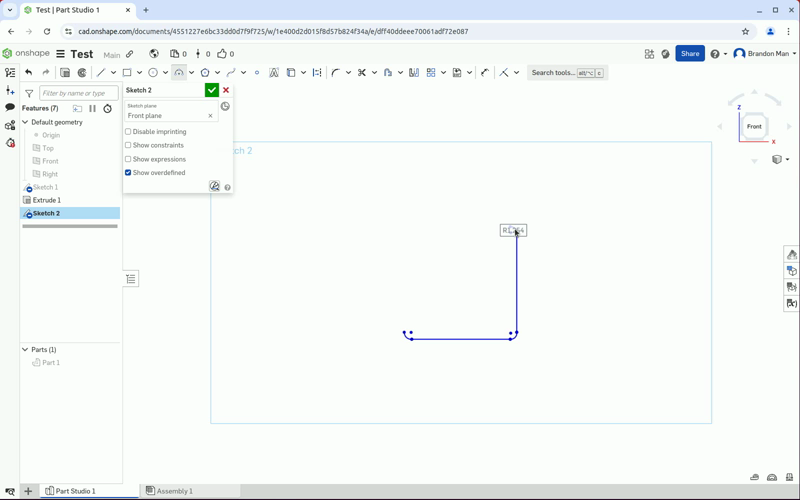
key(l)
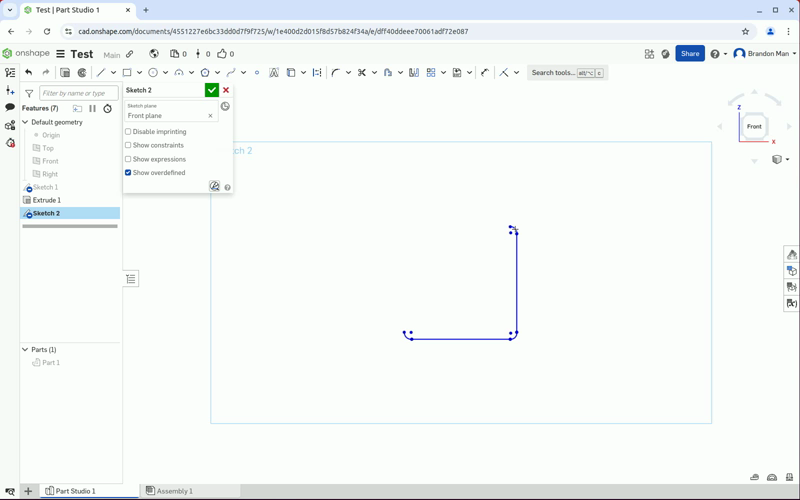
mouse_move(510, 226)
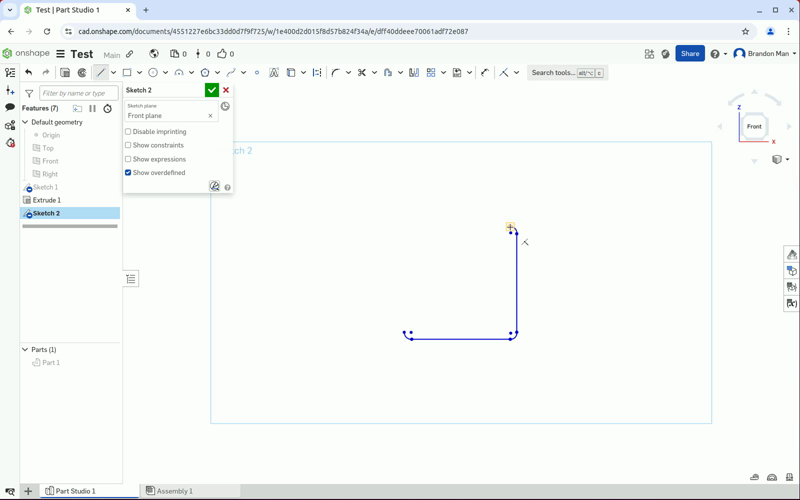
click(510, 226)
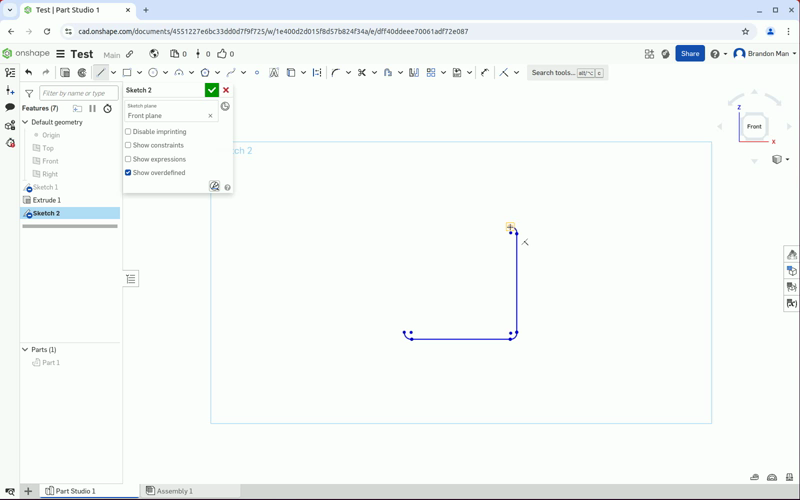
key_down(shift)
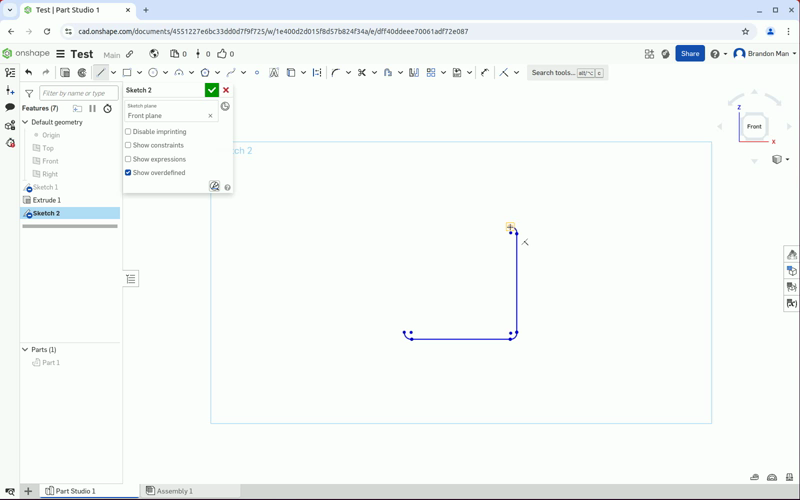
mouse_move(411, 226)
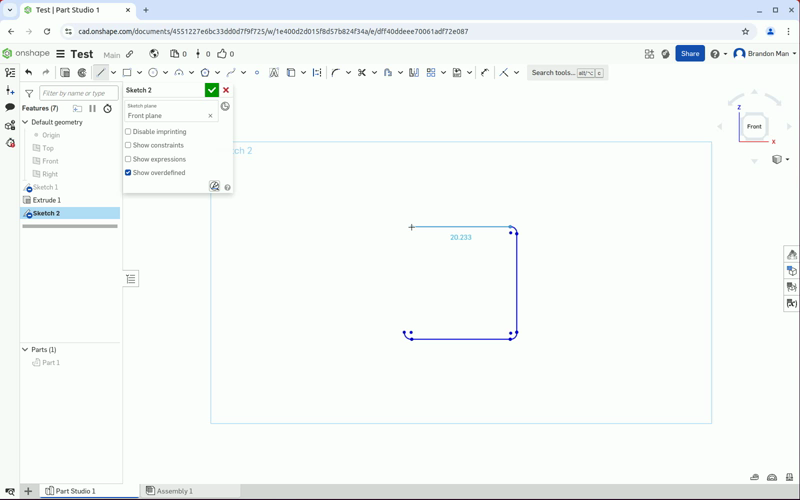
click(411, 226)
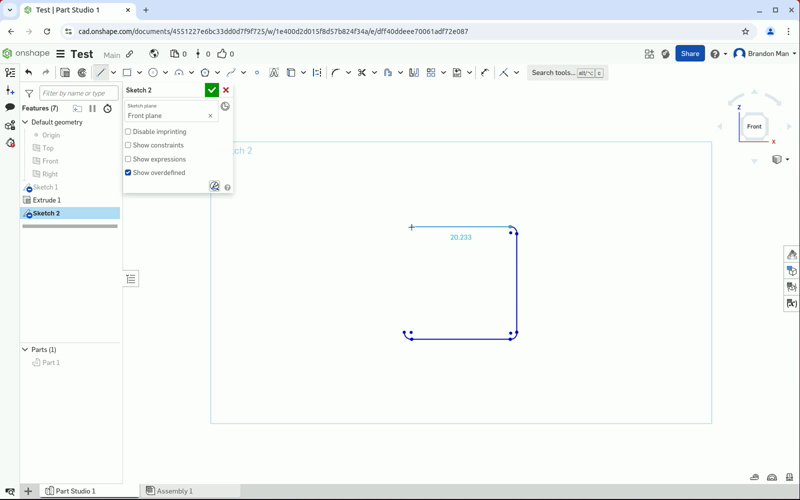
key_up(shift)
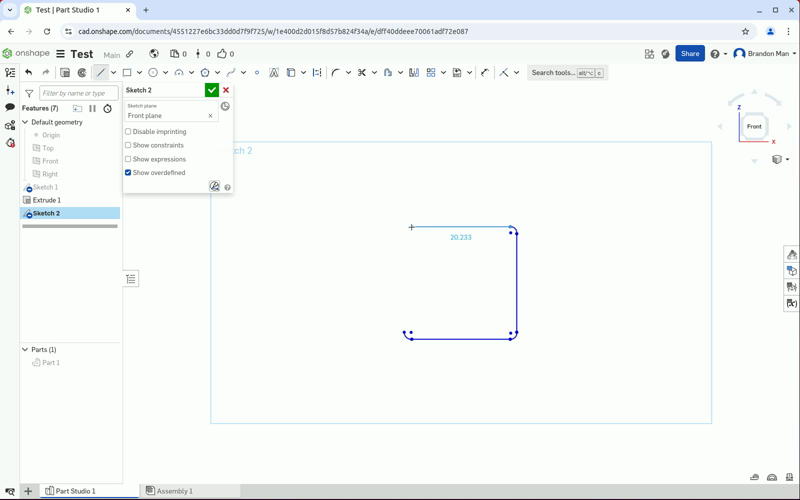
key(esc)
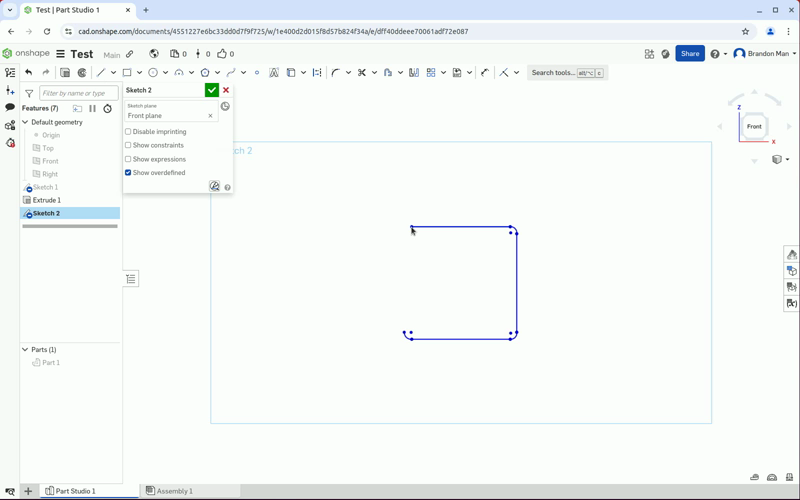
key(a)
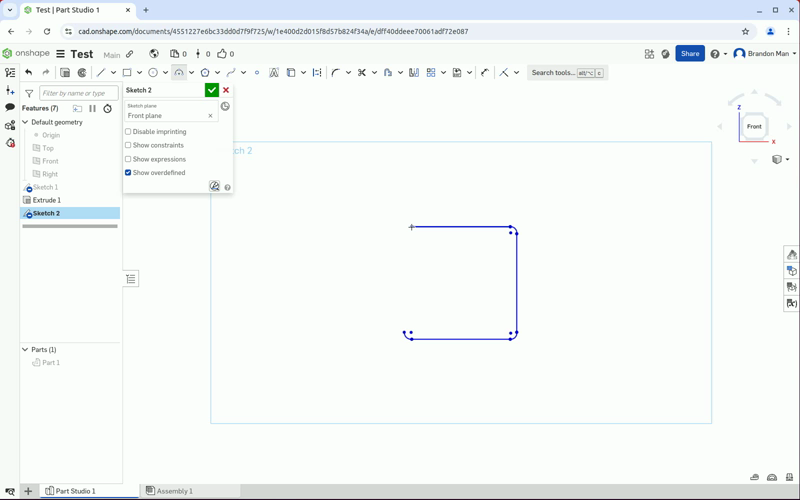
mouse_move(411, 226)
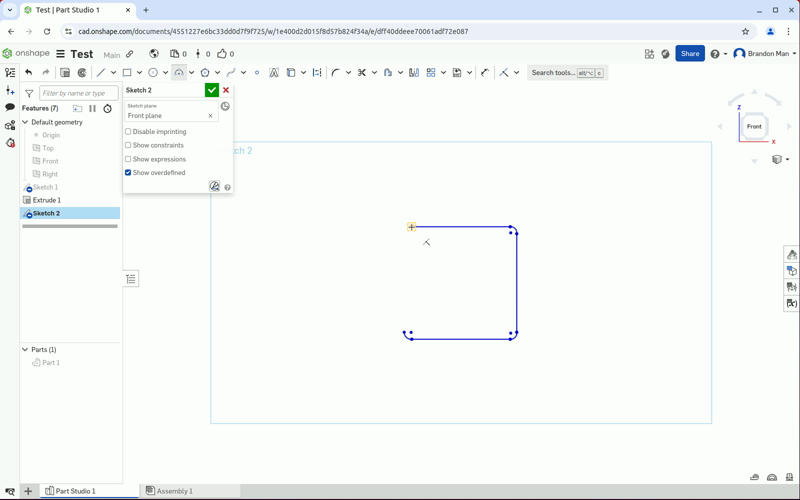
click(411, 226)
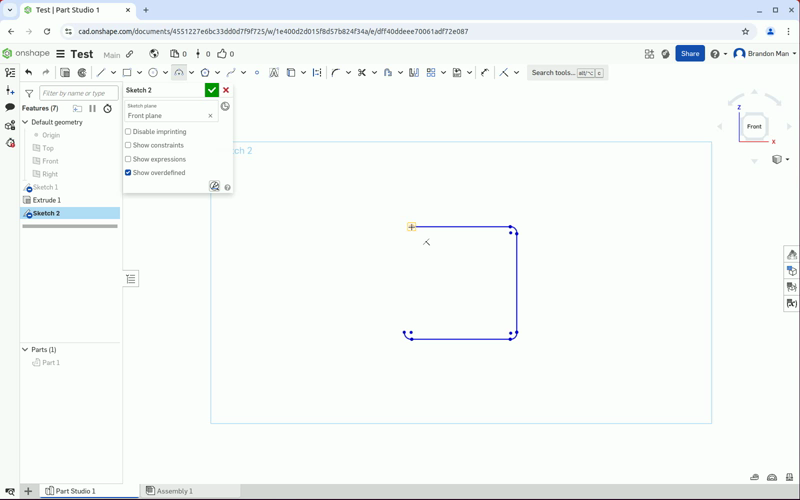
key_down(shift)
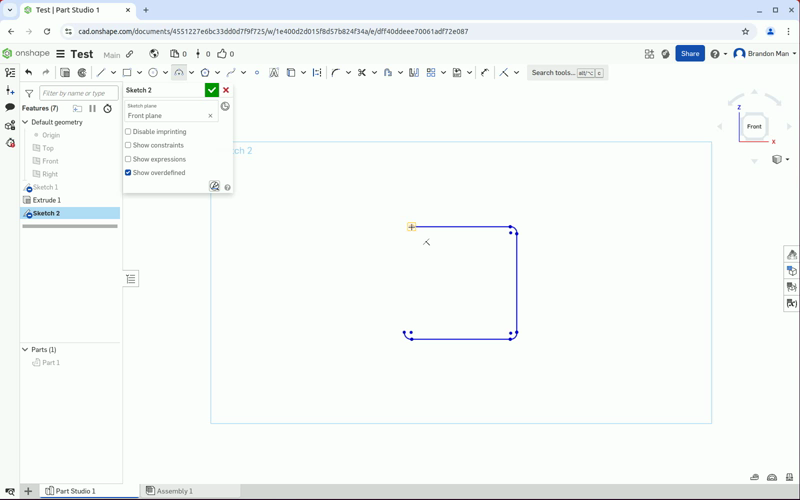
mouse_move(404, 233)
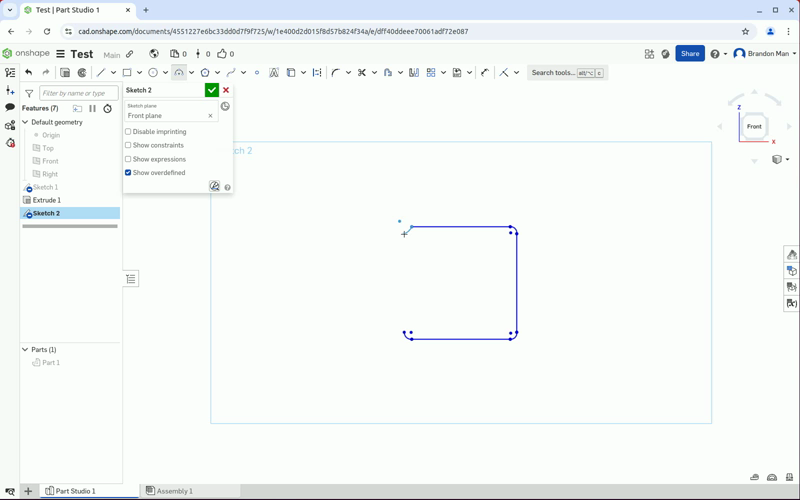
click(404, 233)
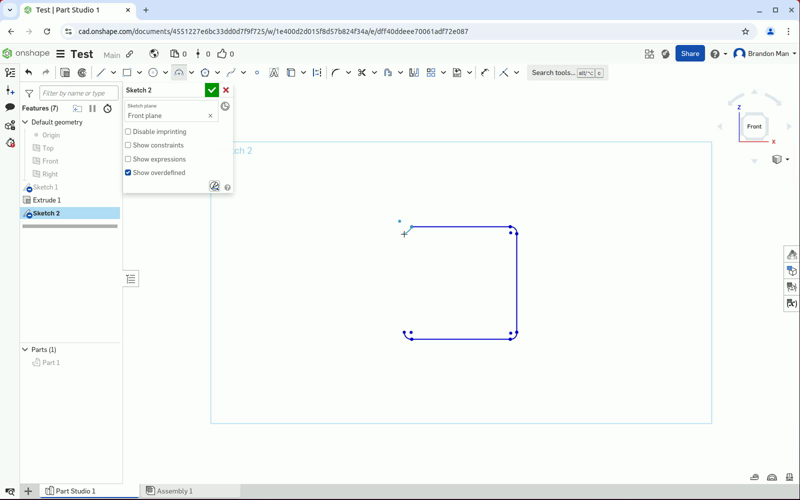
mouse_move(406, 228)
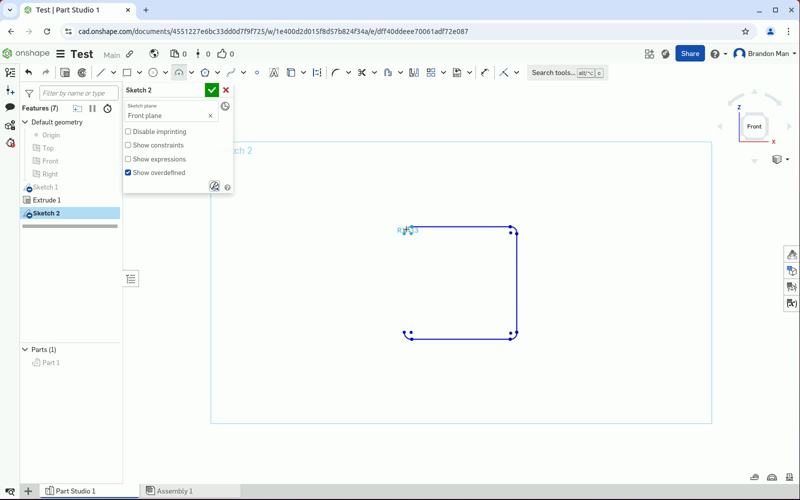
click(406, 228)
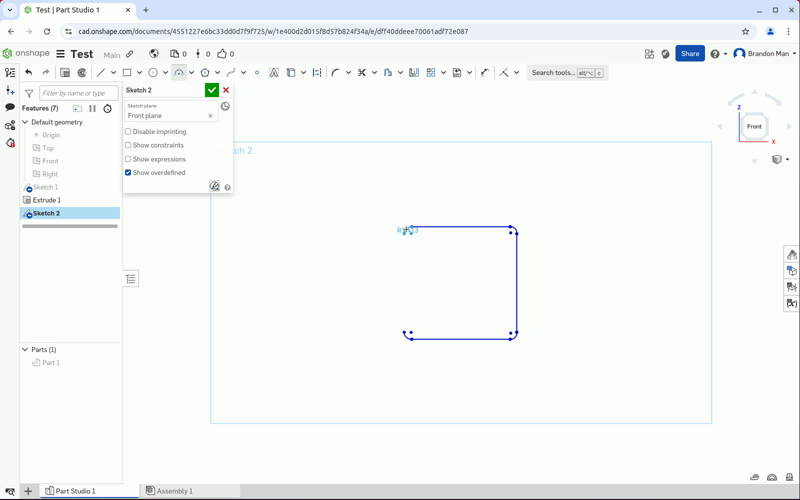
key_up(shift)
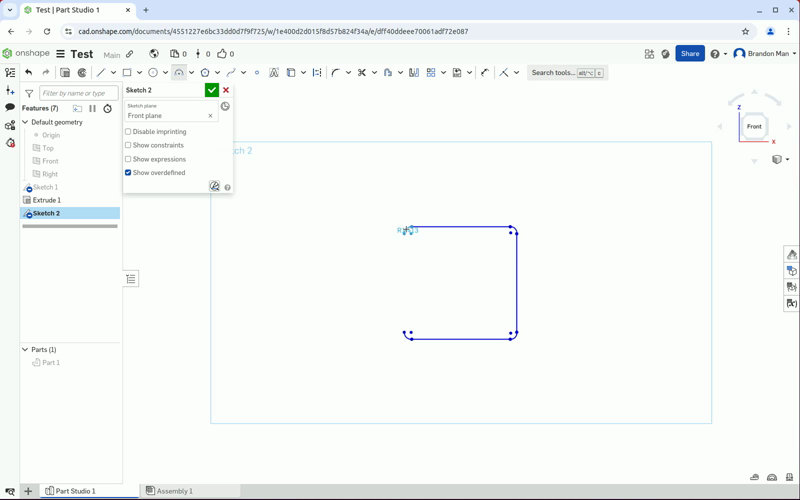
key(esc)
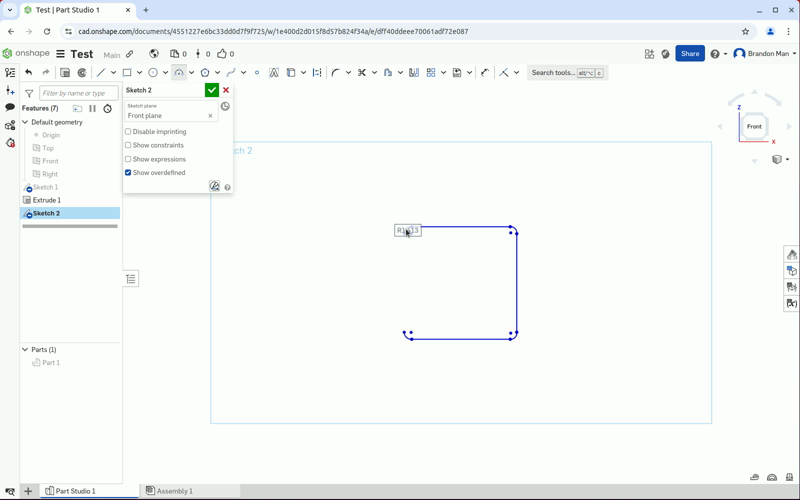
key(l)
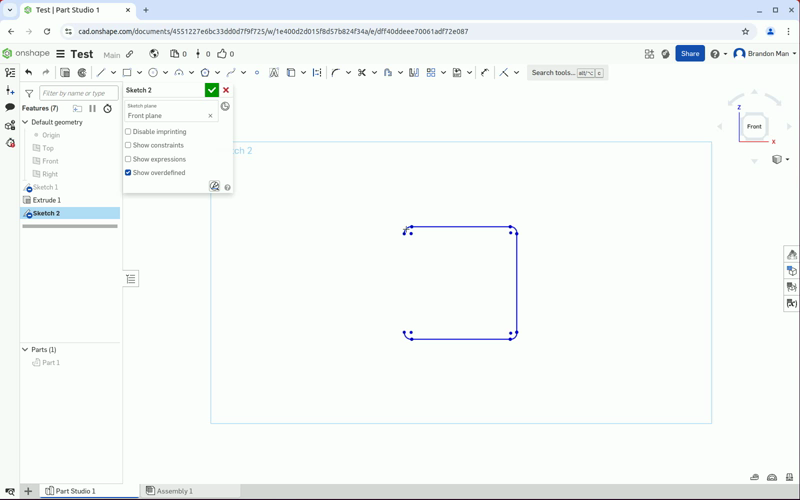
mouse_move(404, 233)
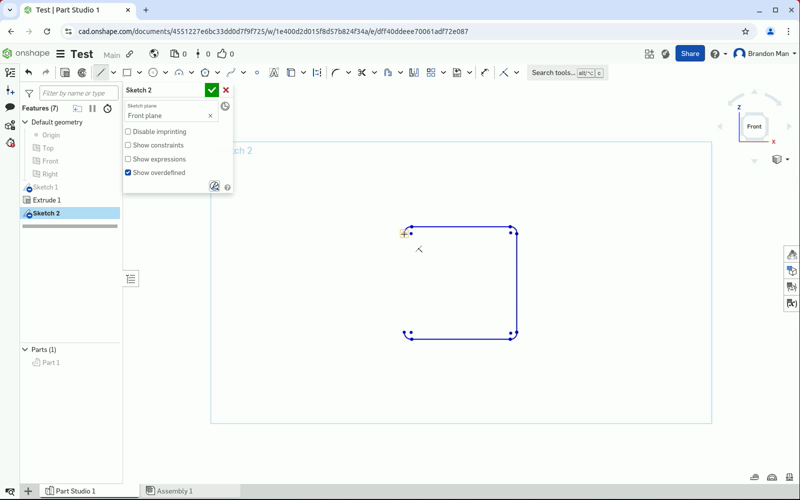
click(404, 233)
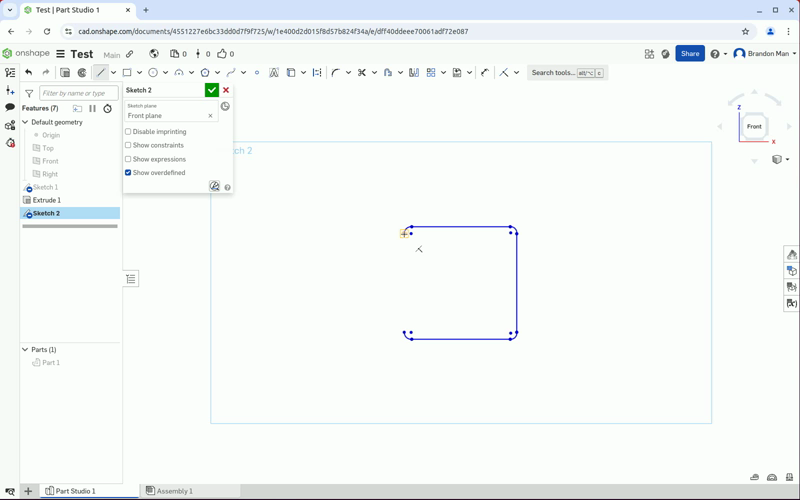
key_down(shift)
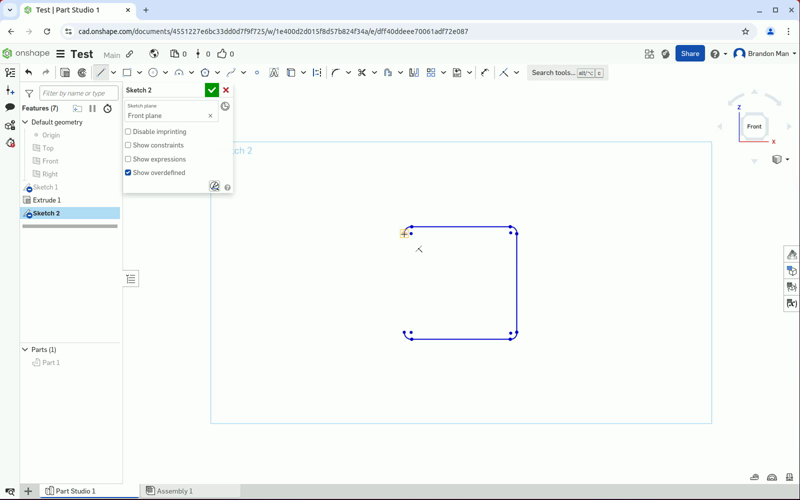
mouse_move(502, 233)
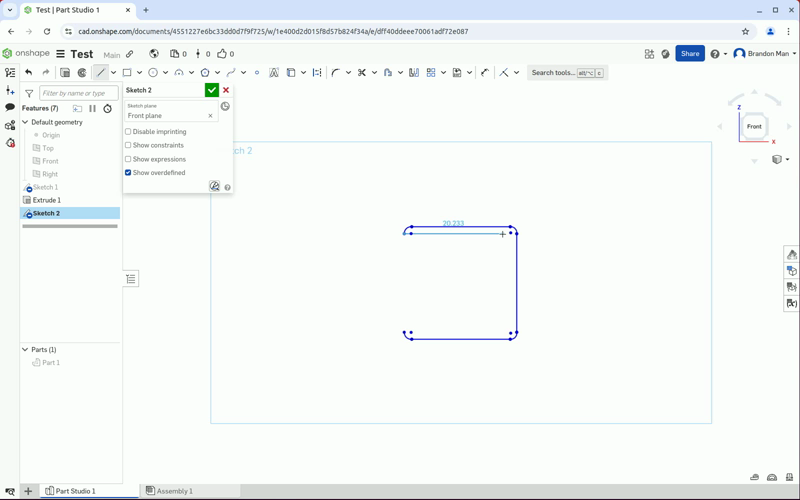
click(502, 233)
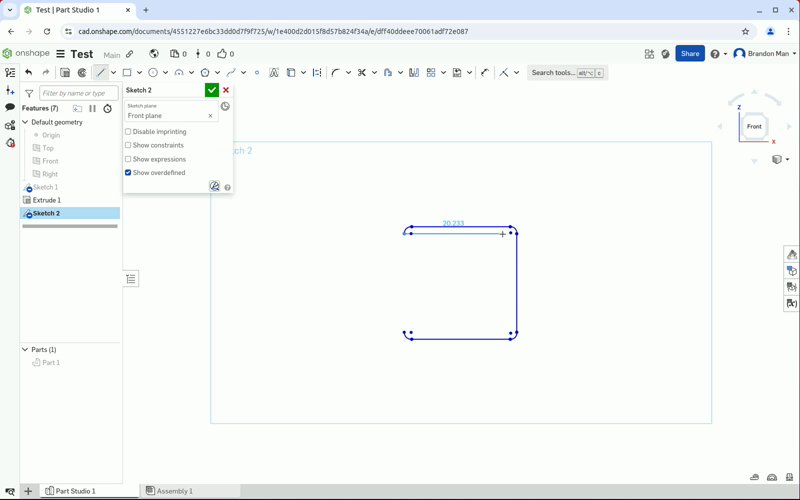
key_up(shift)
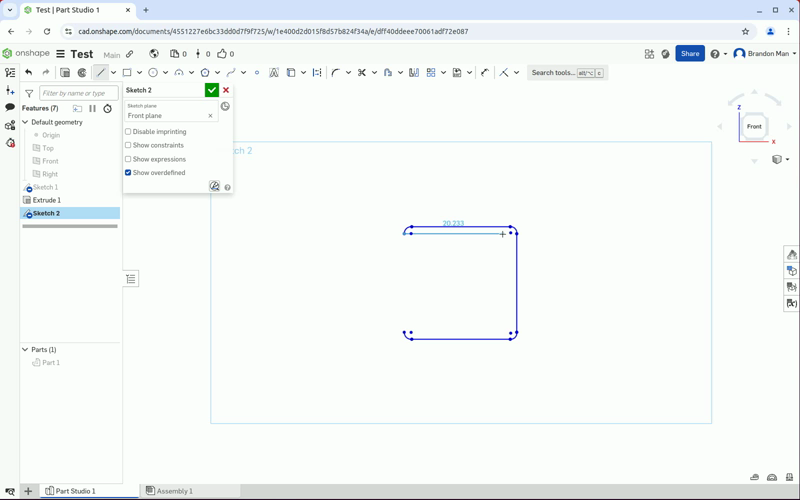
key(esc)
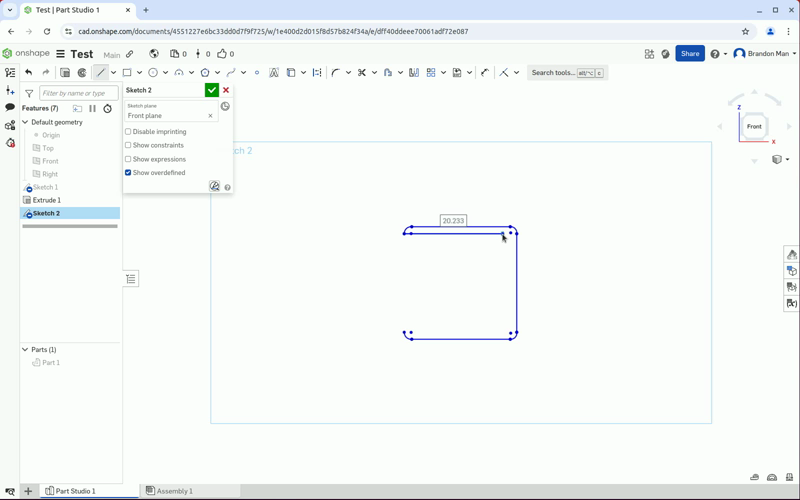
key(a)
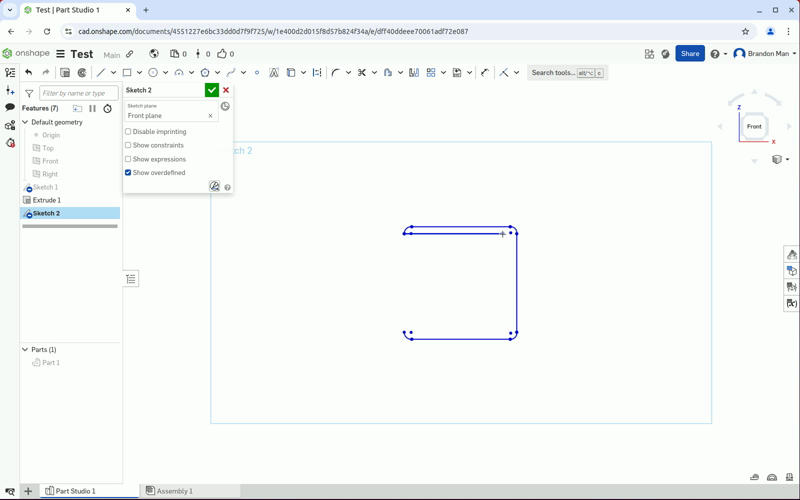
mouse_move(502, 233)
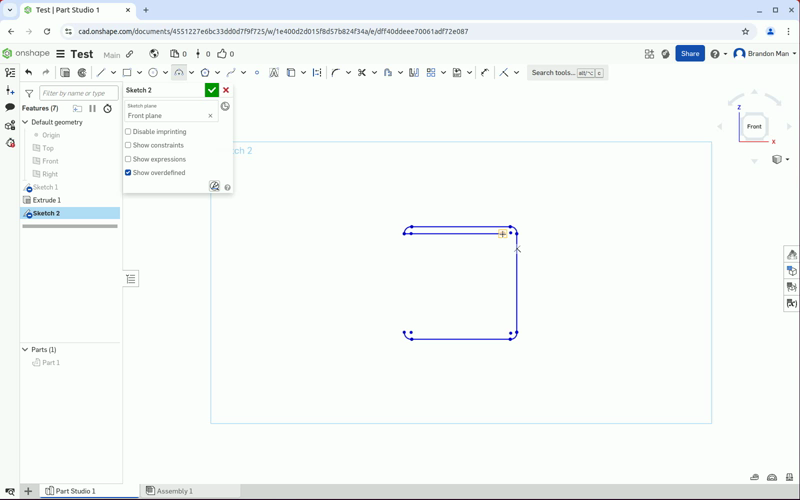
click(502, 233)
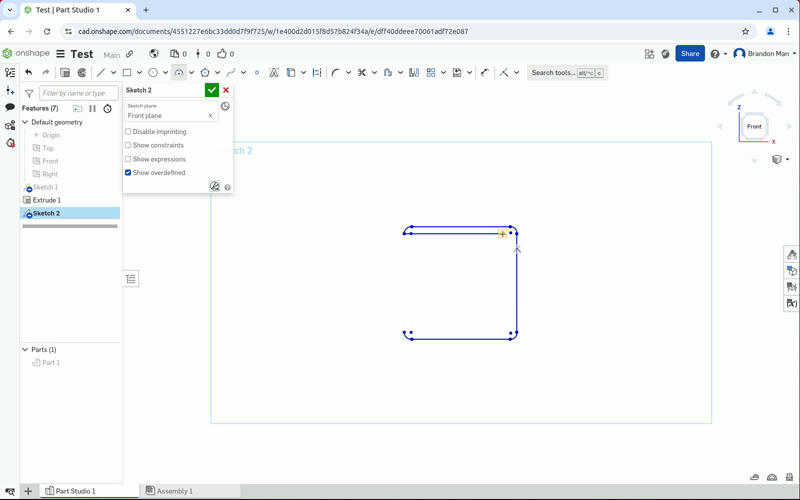
key_down(shift)
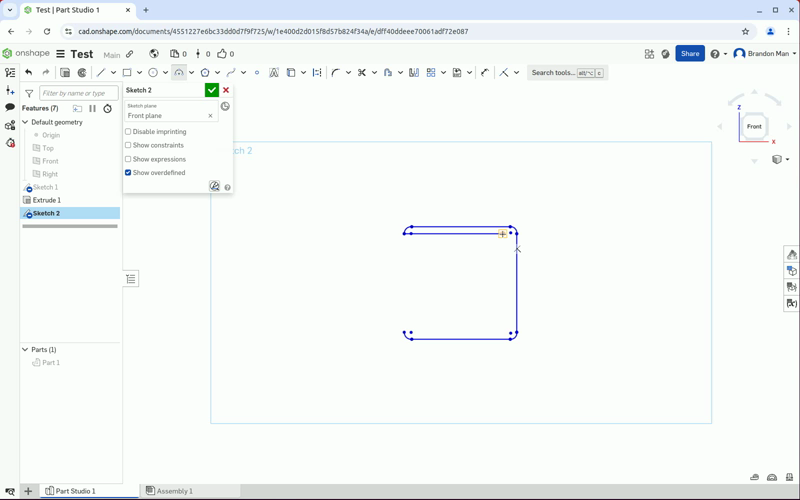
mouse_move(510, 240)
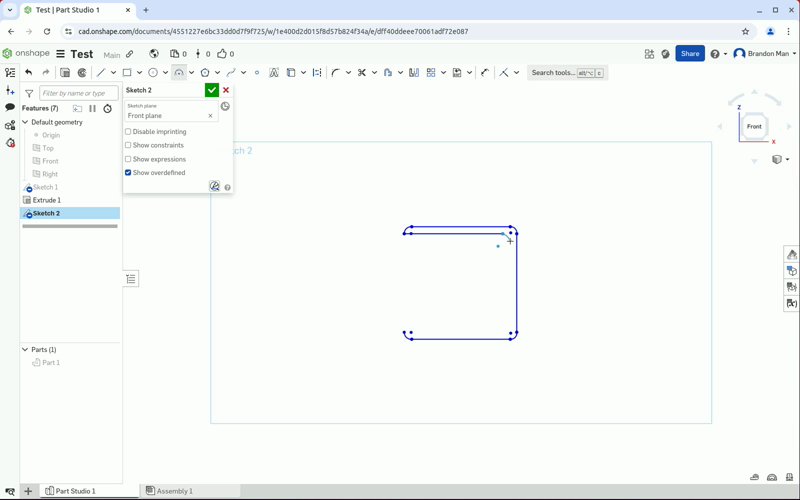
click(510, 240)
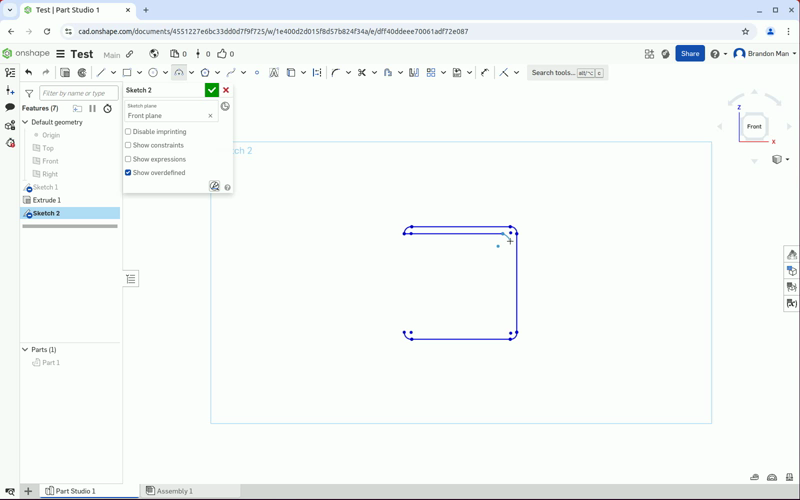
mouse_move(507, 235)
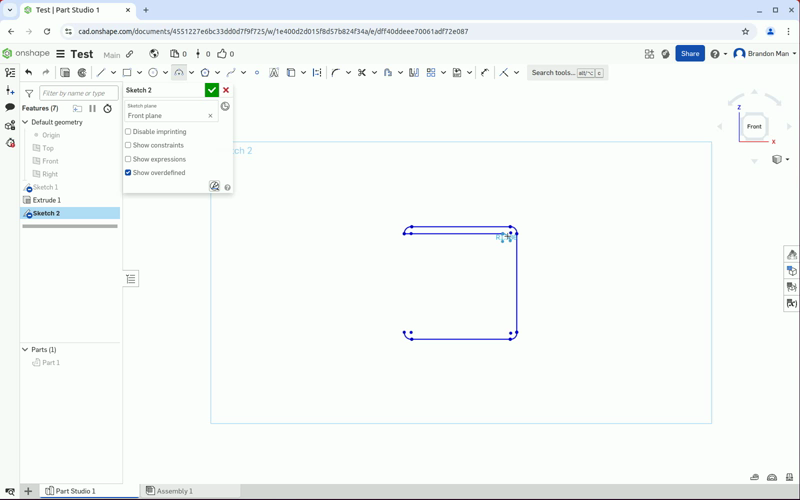
scroll(6)
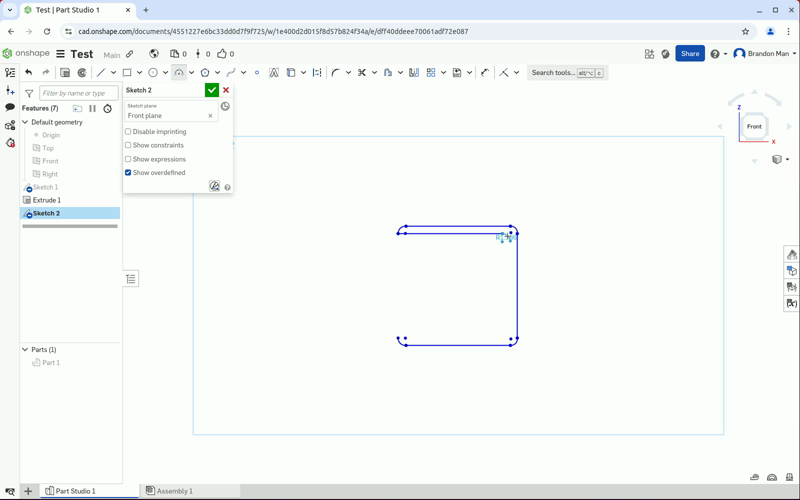
scroll(6)
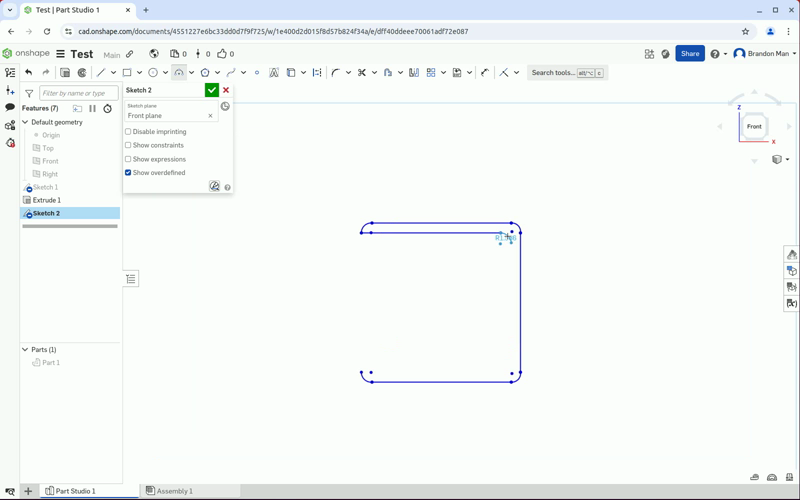
scroll(6)
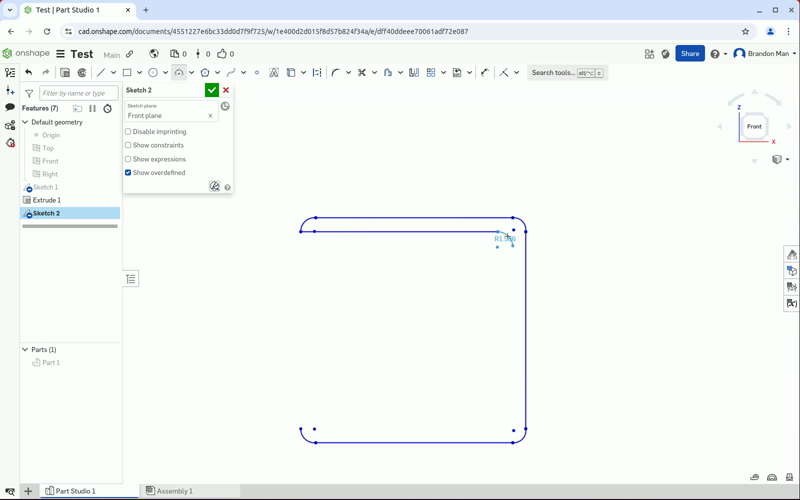
scroll(6)
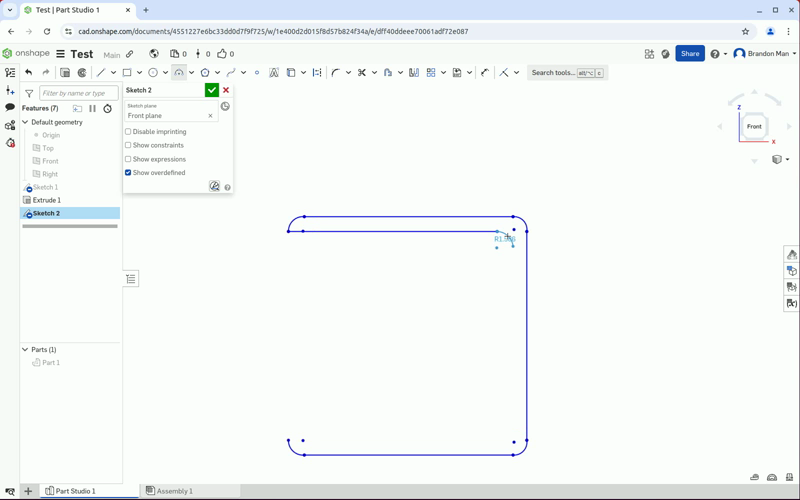
scroll(6)
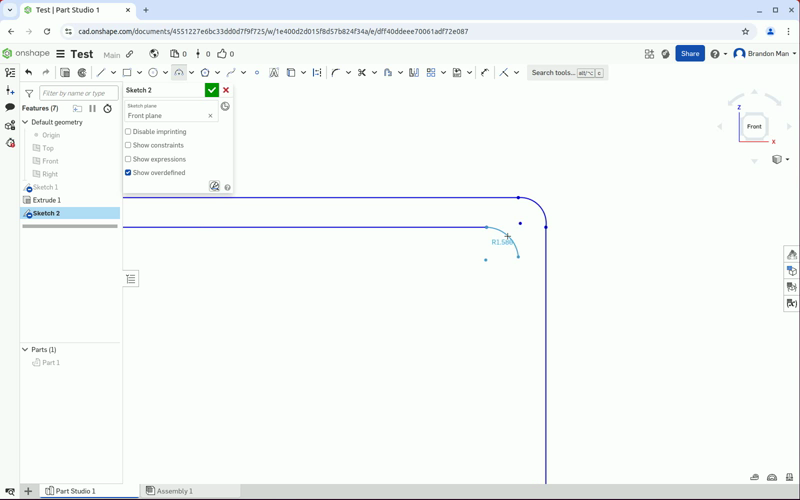
scroll(6)
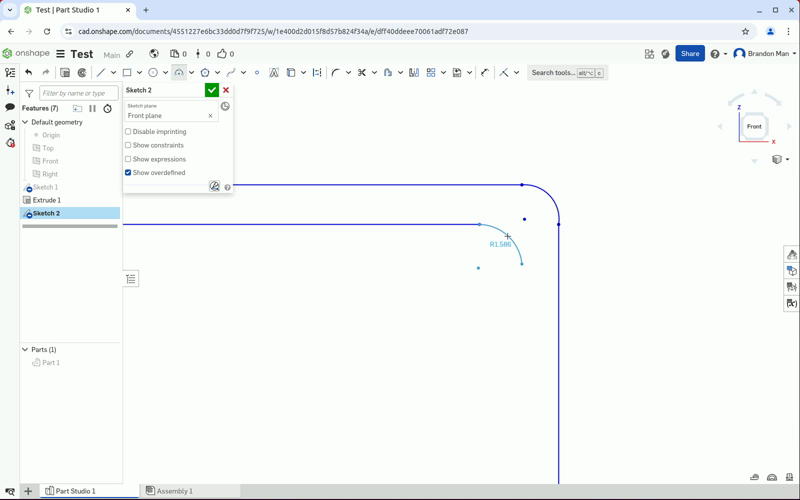
scroll(6)
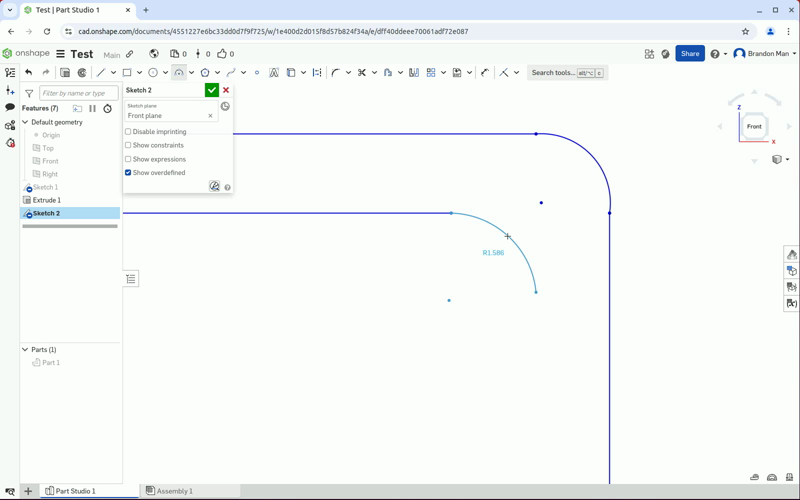
click(507, 235)
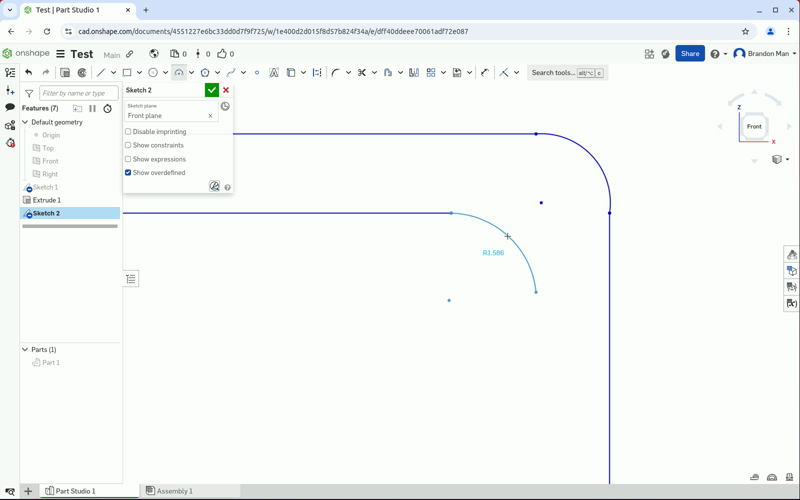
scroll(-6)
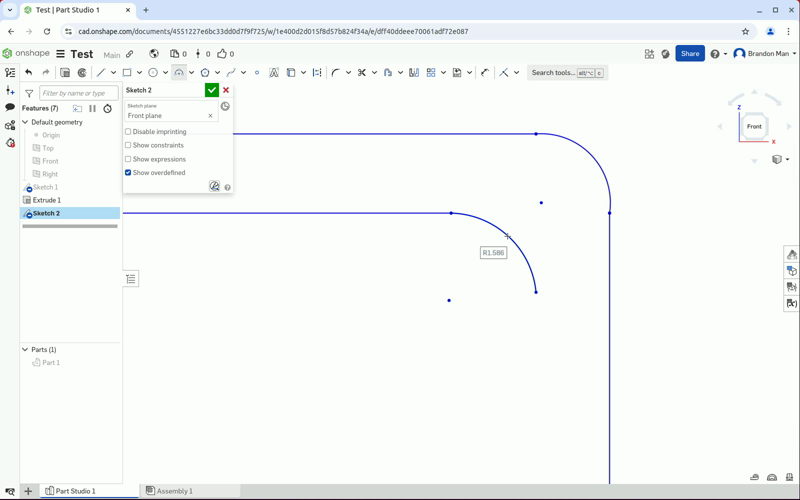
scroll(-6)
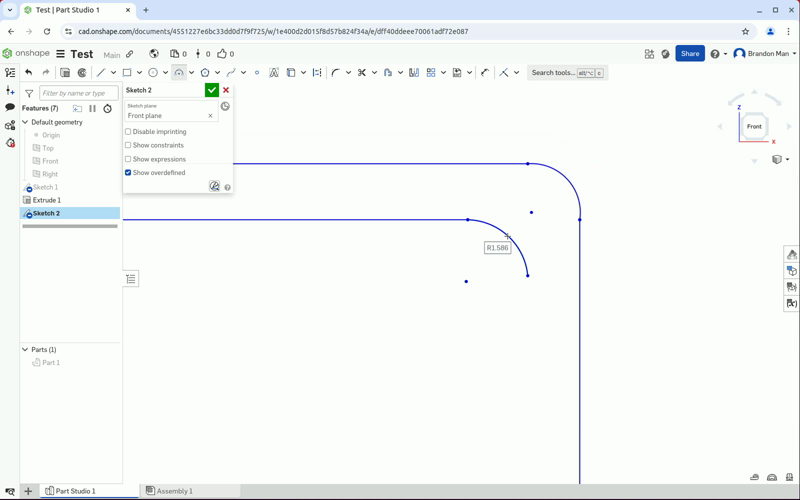
scroll(-6)
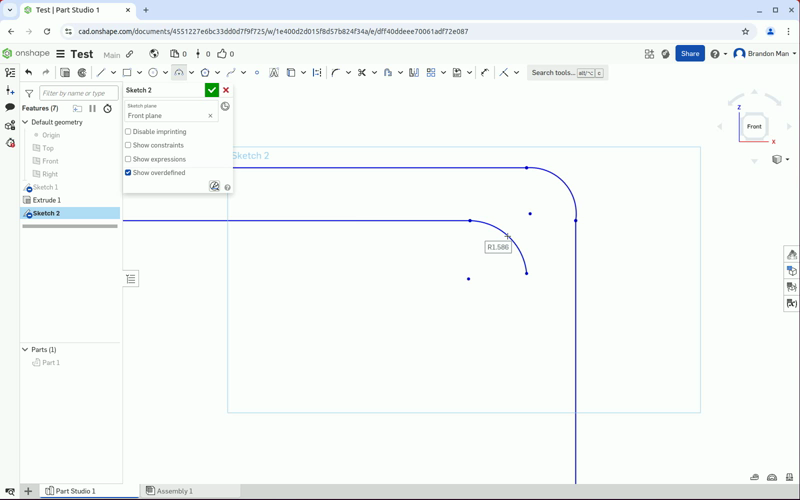
scroll(-6)
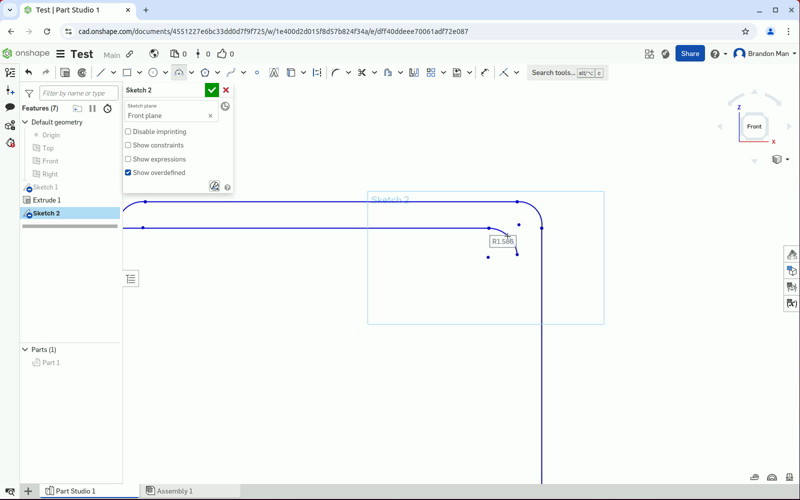
scroll(-6)
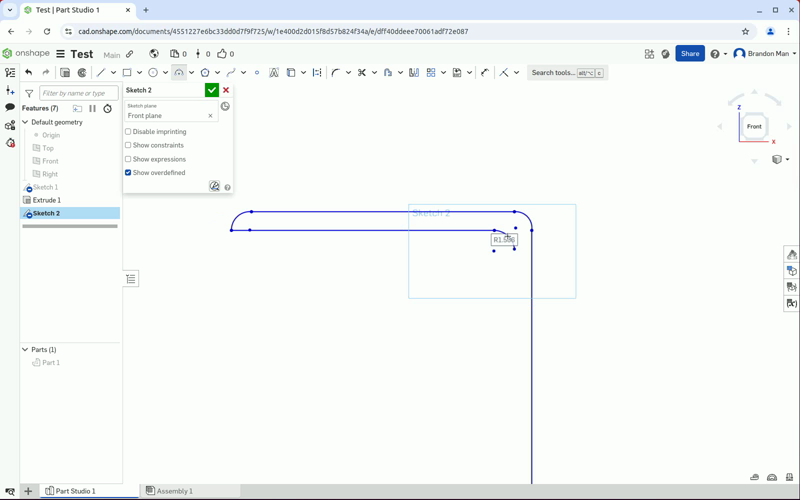
scroll(-6)
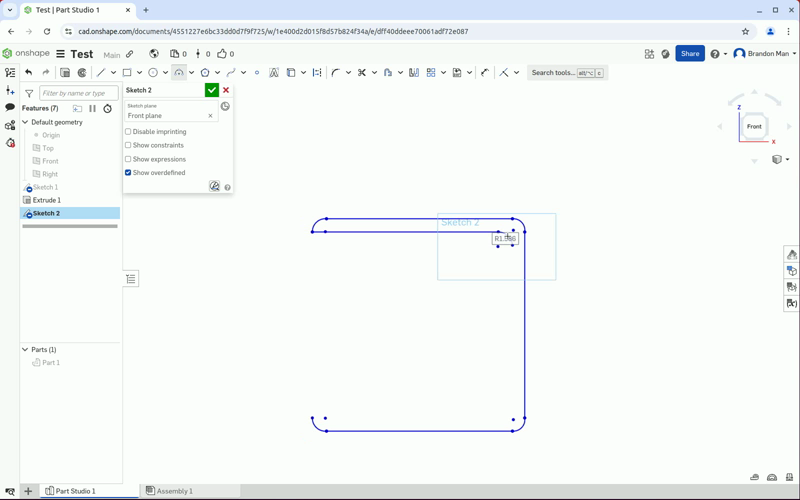
scroll(-6)
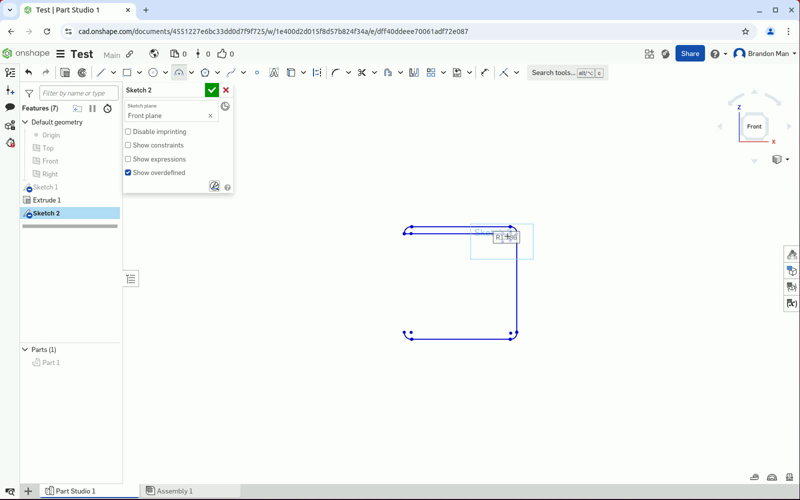
key_up(shift)
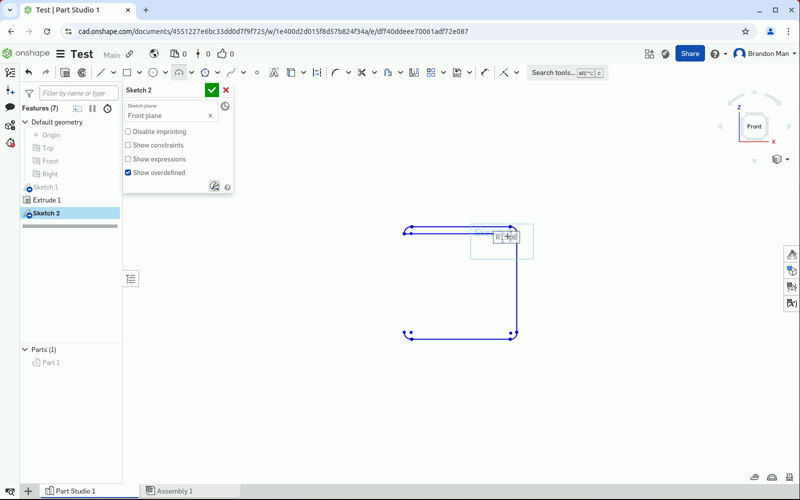
key(esc)
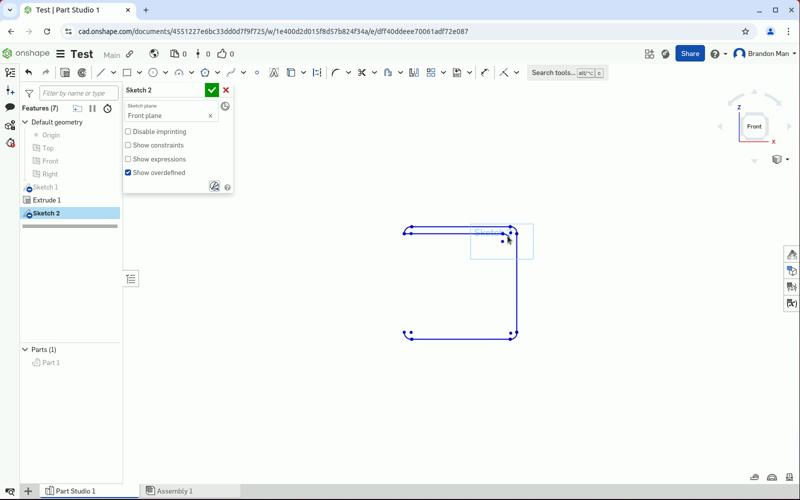
key(l)
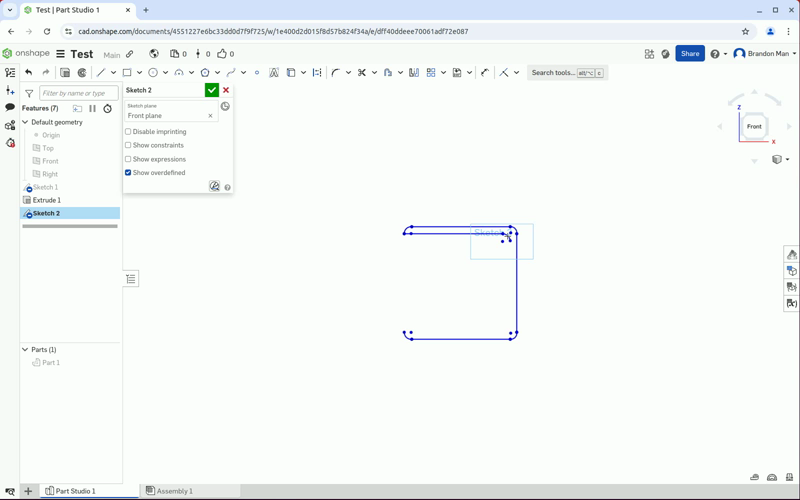
mouse_move(510, 240)
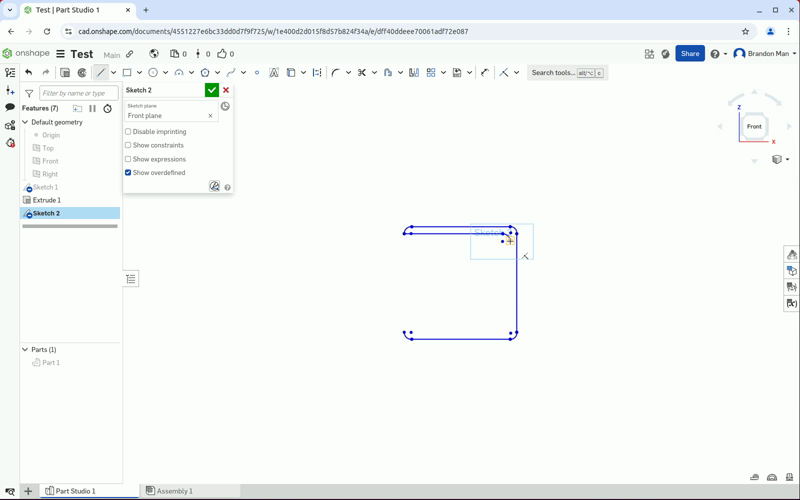
click(510, 240)
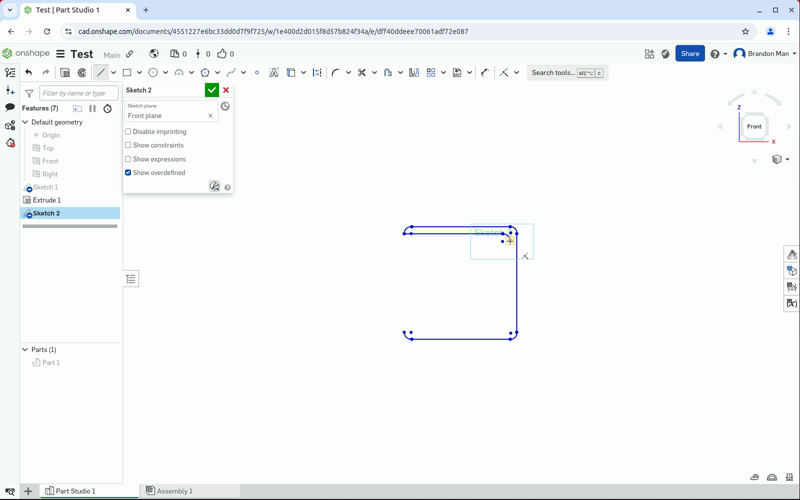
key_down(shift)
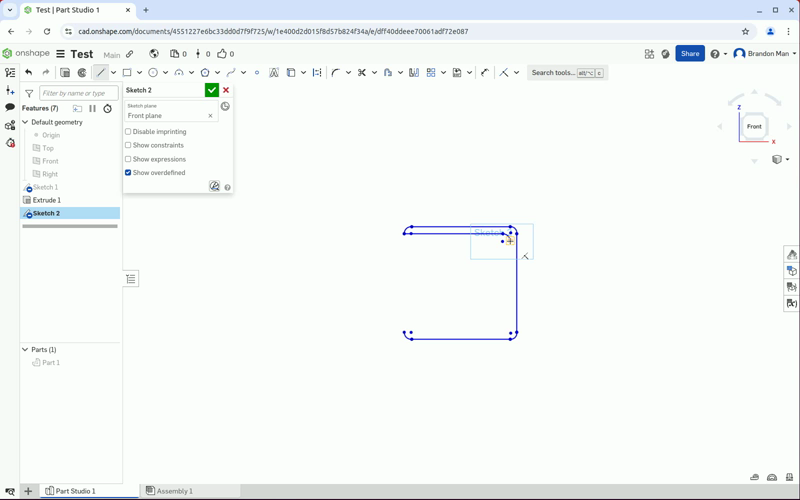
mouse_move(510, 324)
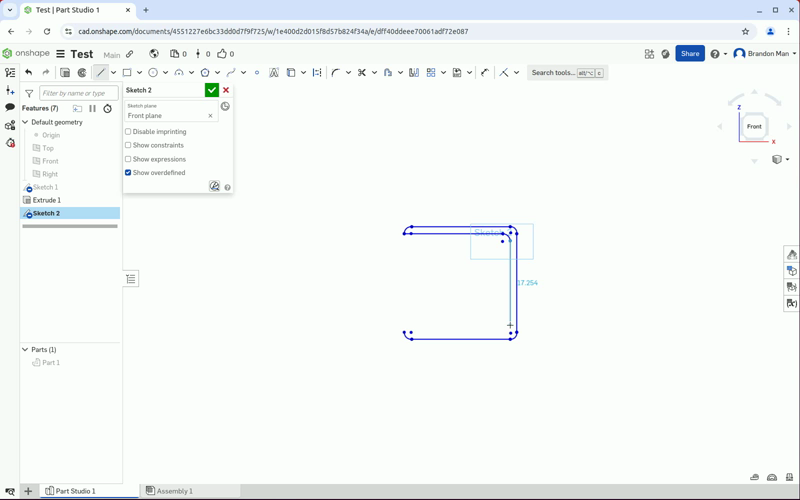
click(510, 324)
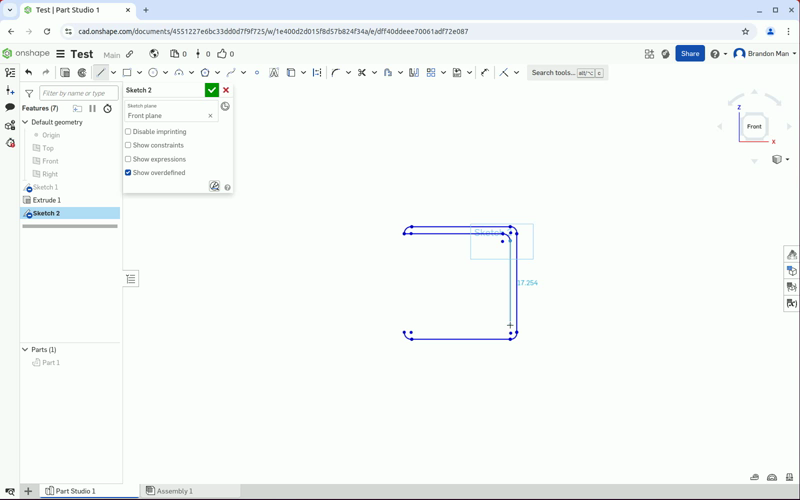
key_up(shift)
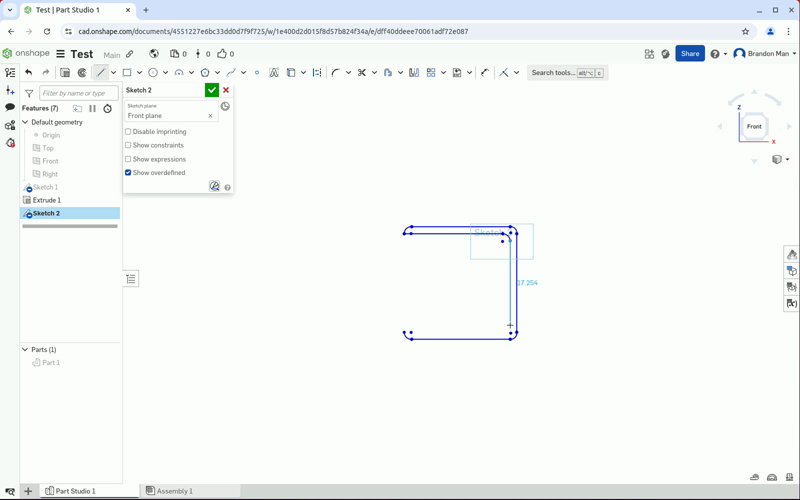
key(esc)
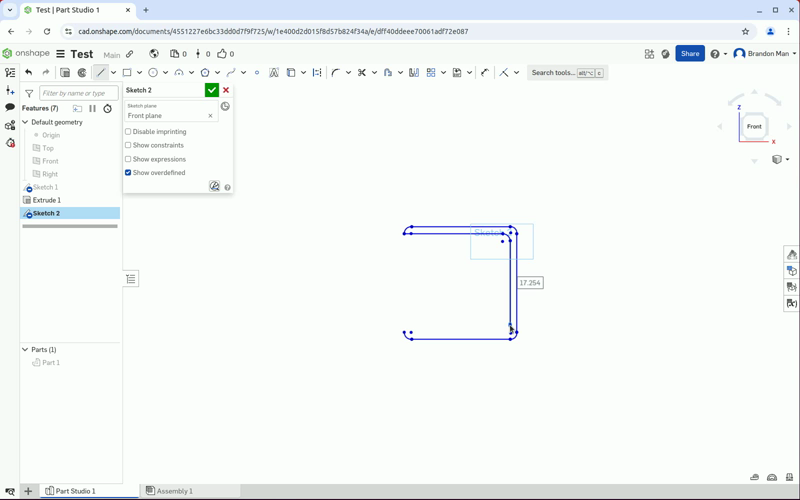
key(a)
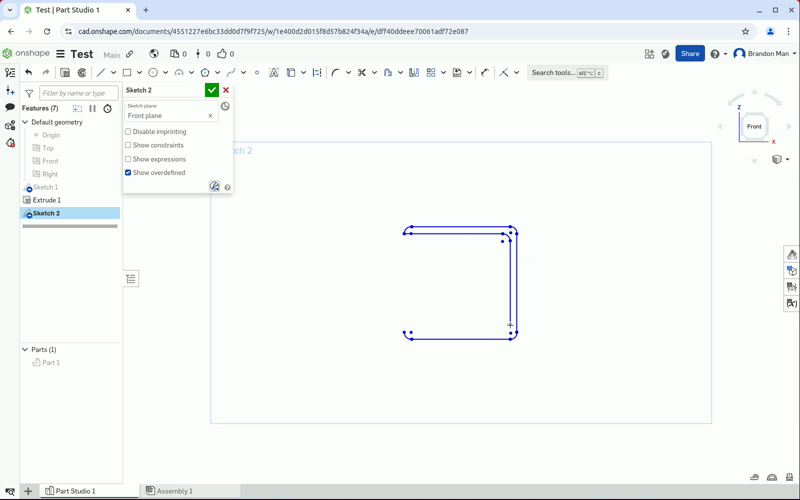
mouse_move(510, 324)
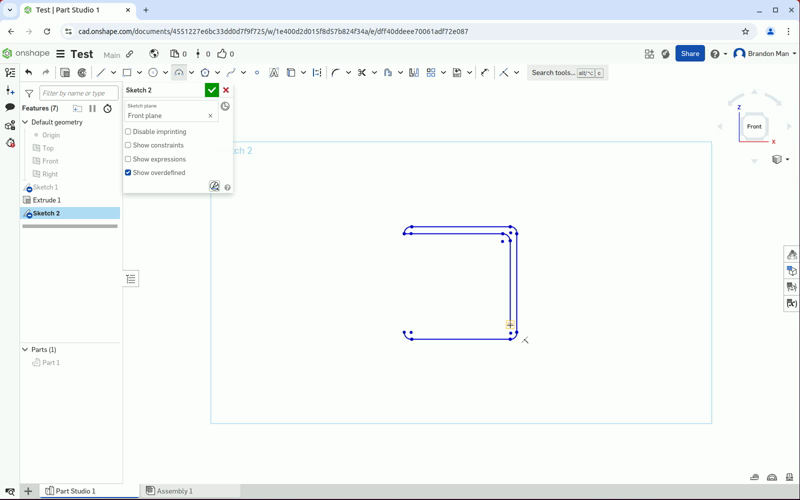
click(510, 324)
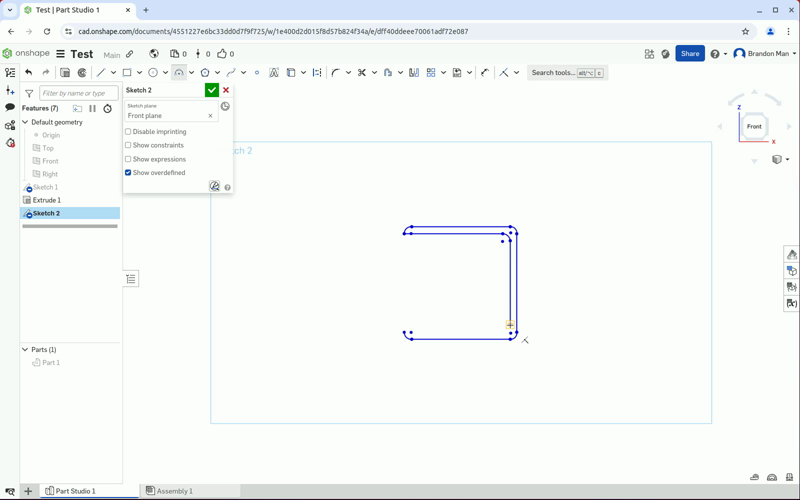
key_down(shift)
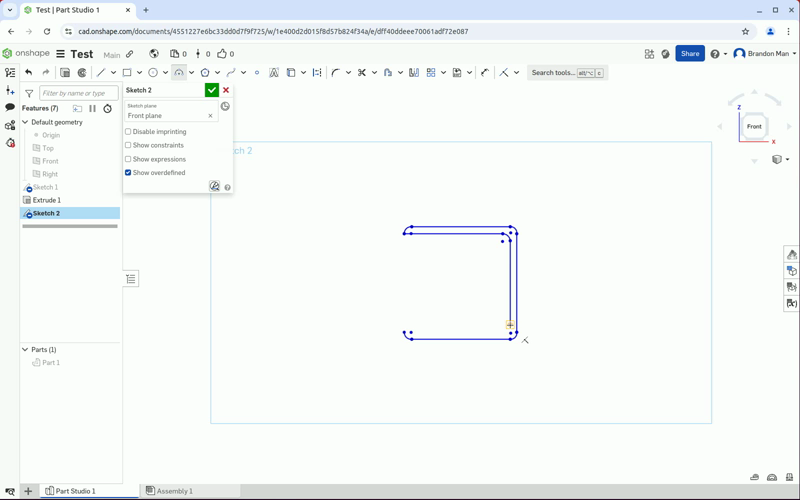
mouse_move(502, 332)
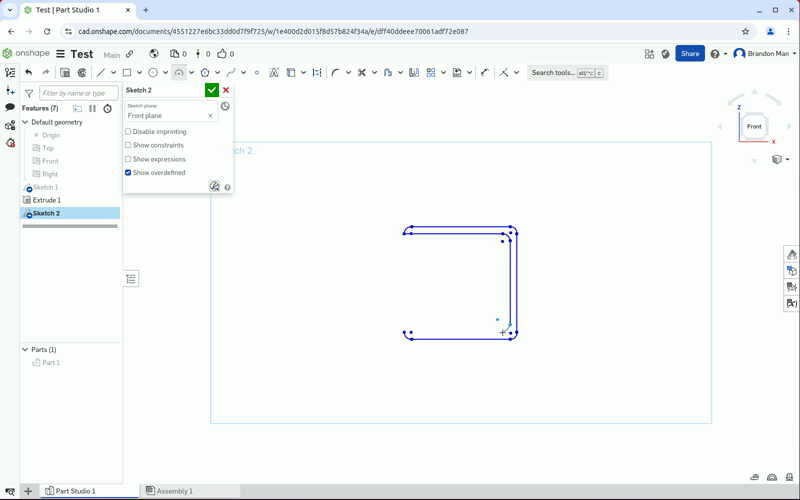
click(502, 332)
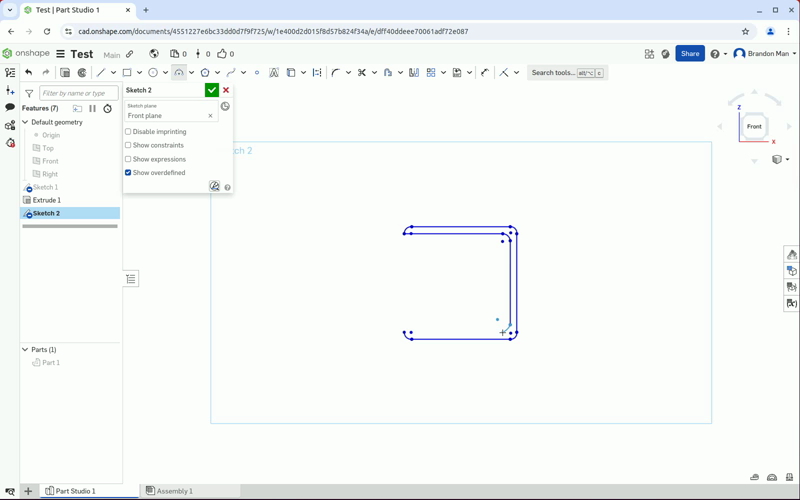
mouse_move(507, 330)
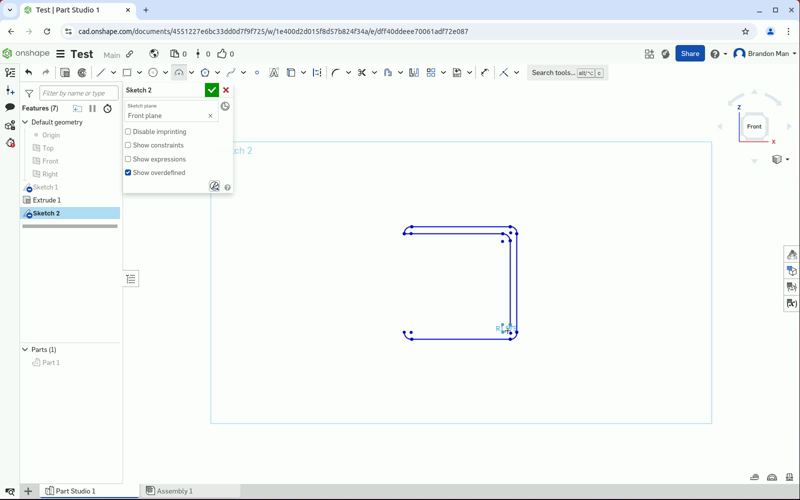
scroll(6)
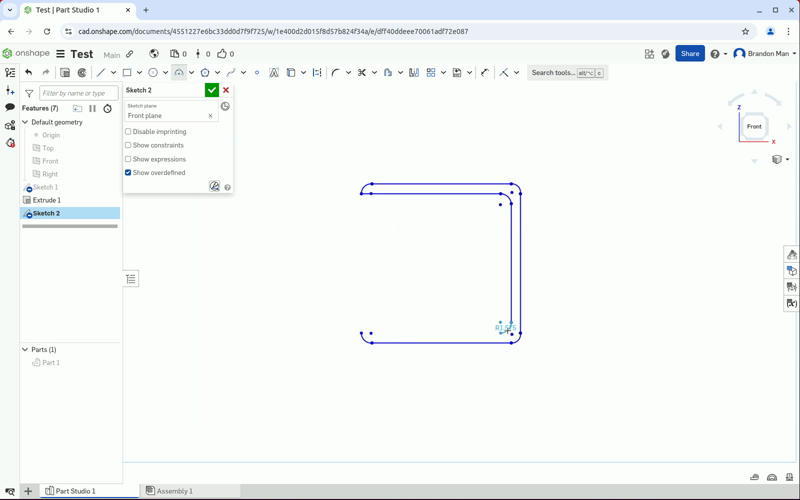
scroll(6)
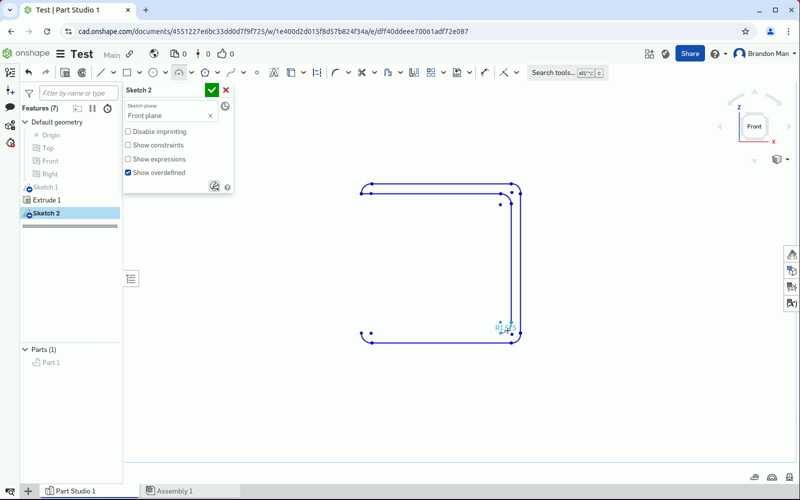
scroll(6)
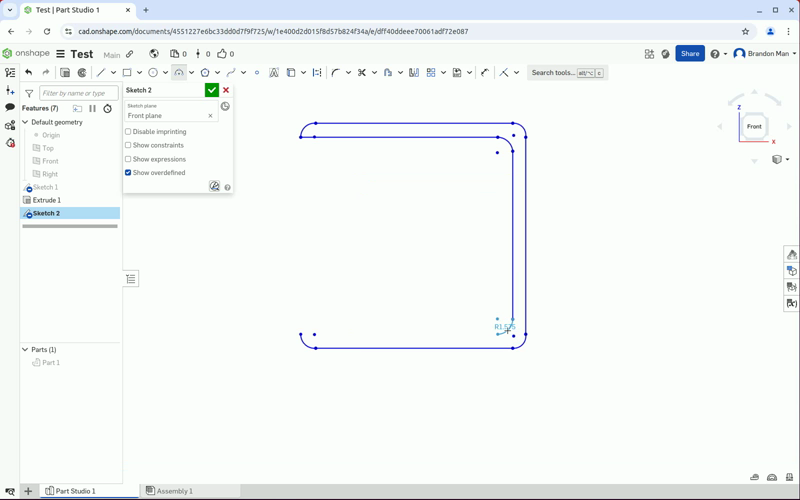
scroll(6)
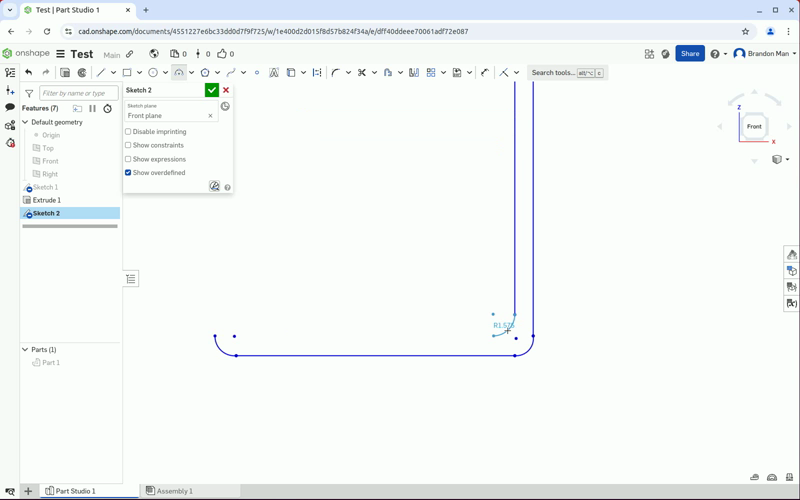
scroll(6)
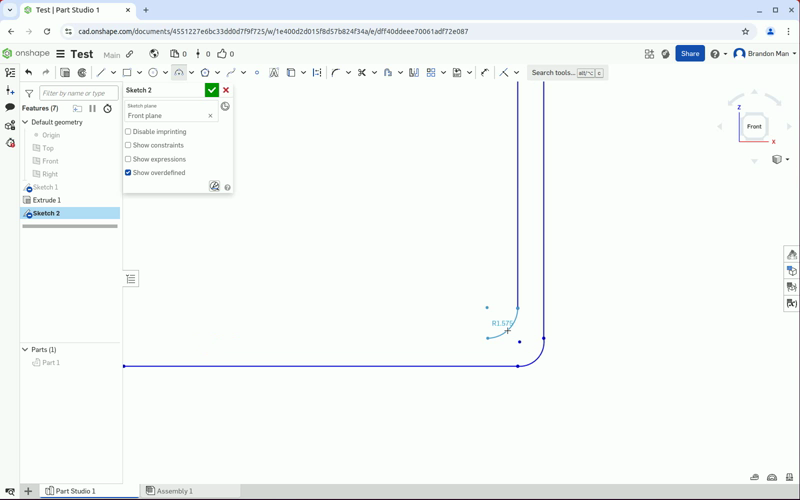
scroll(6)
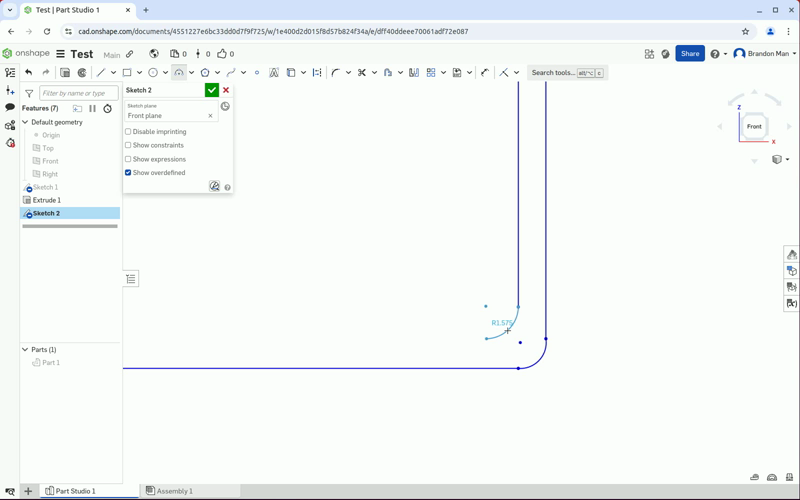
scroll(6)
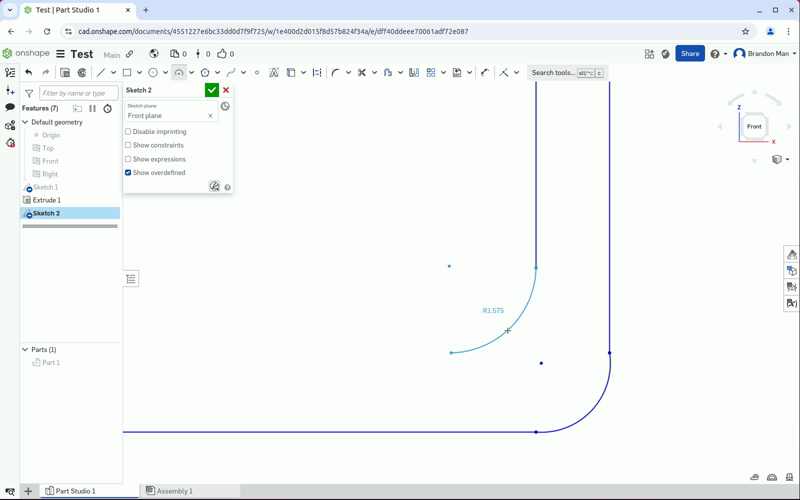
click(507, 330)
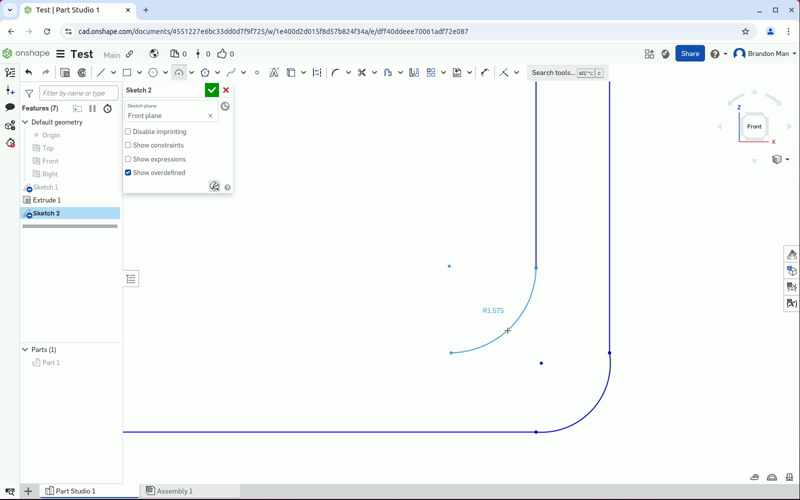
scroll(-6)
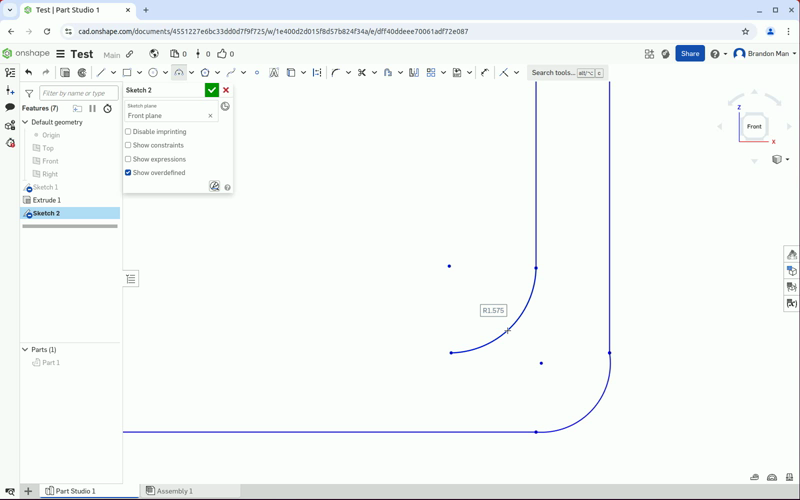
scroll(-6)
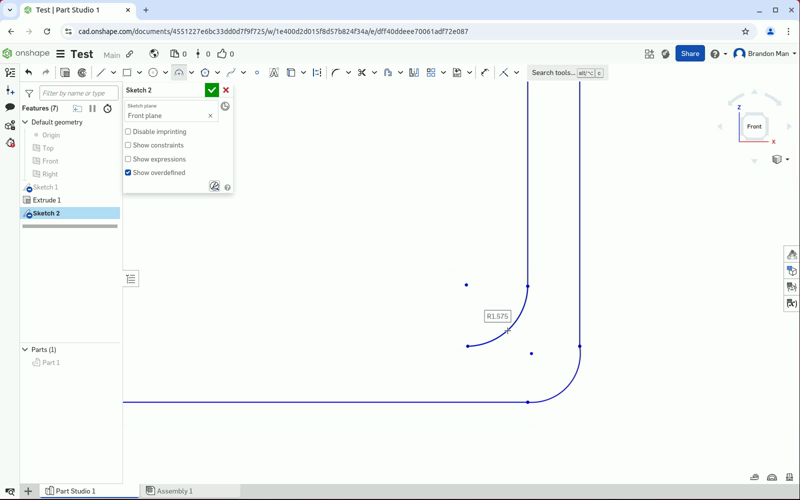
scroll(-6)
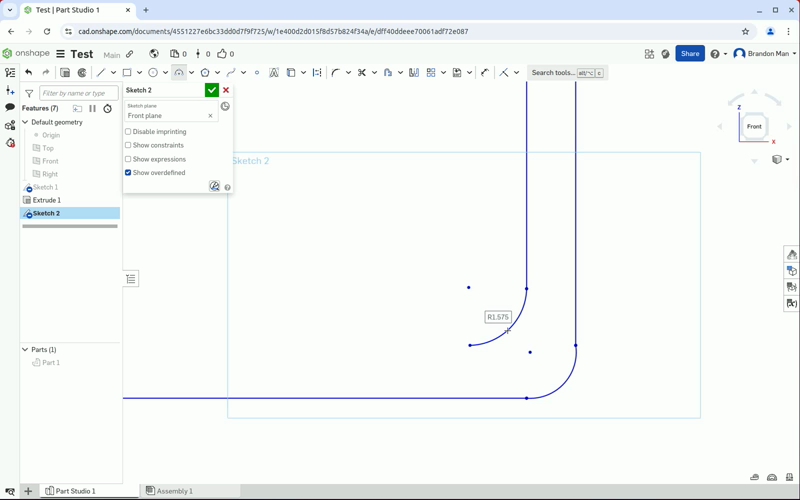
scroll(-6)
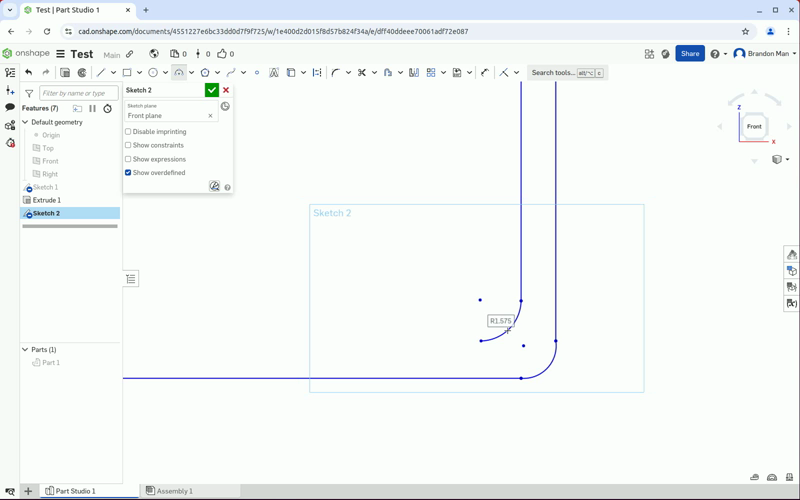
scroll(-6)
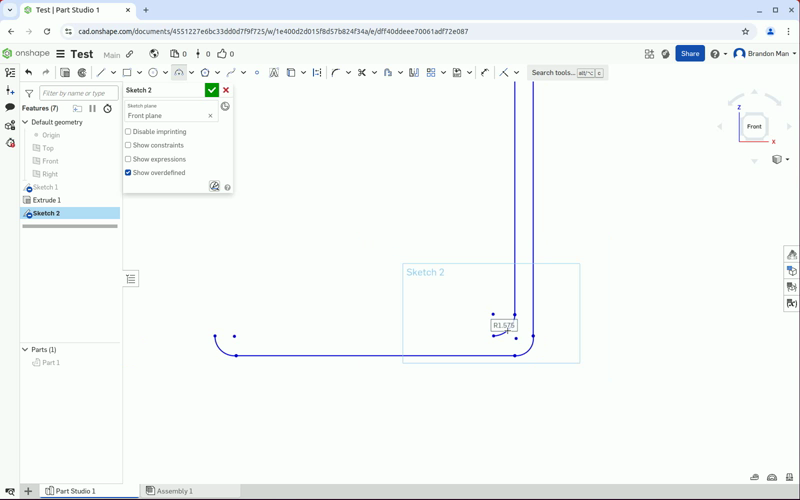
scroll(-6)
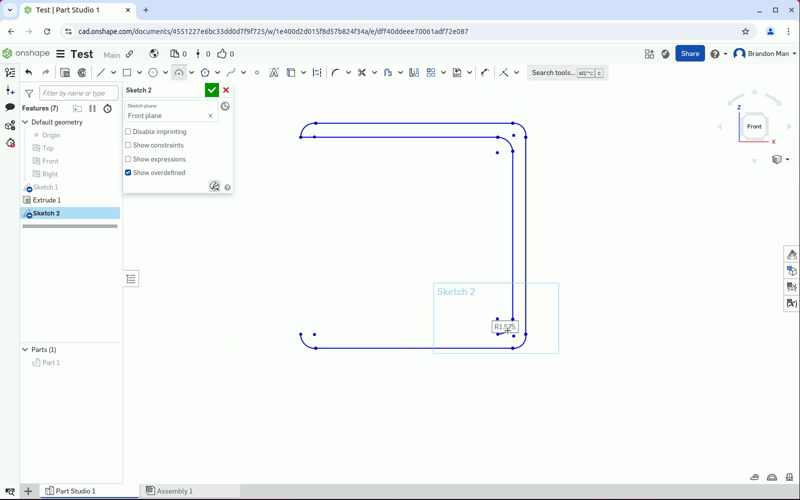
scroll(-6)
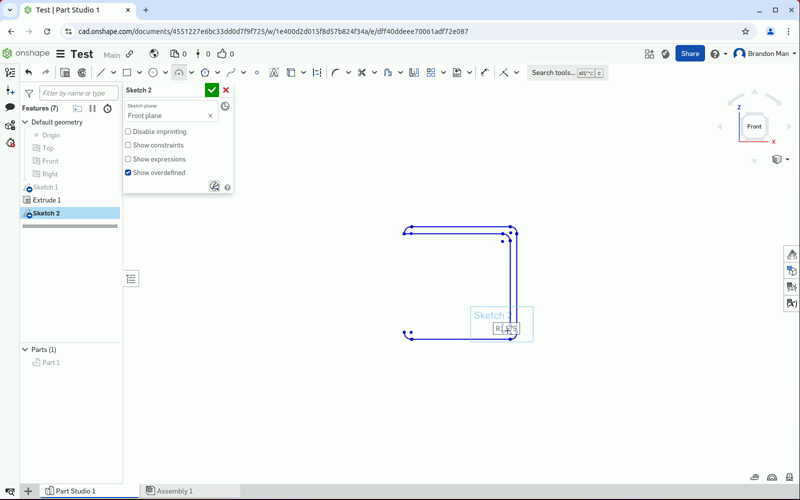
key_up(shift)
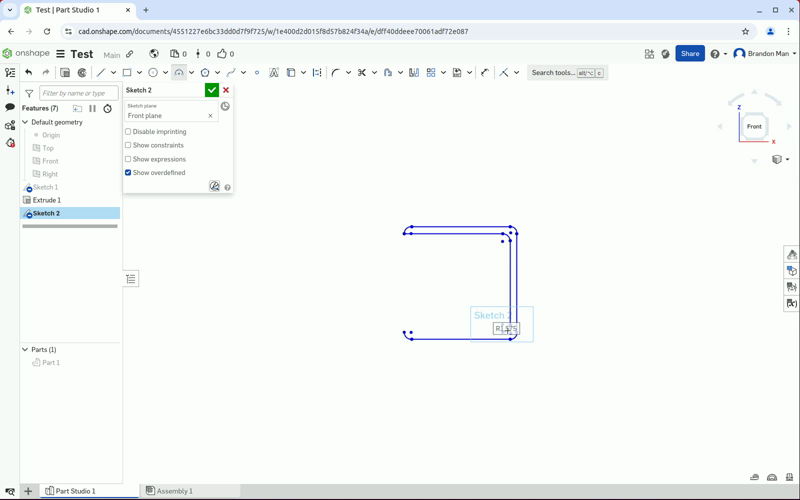
key(esc)
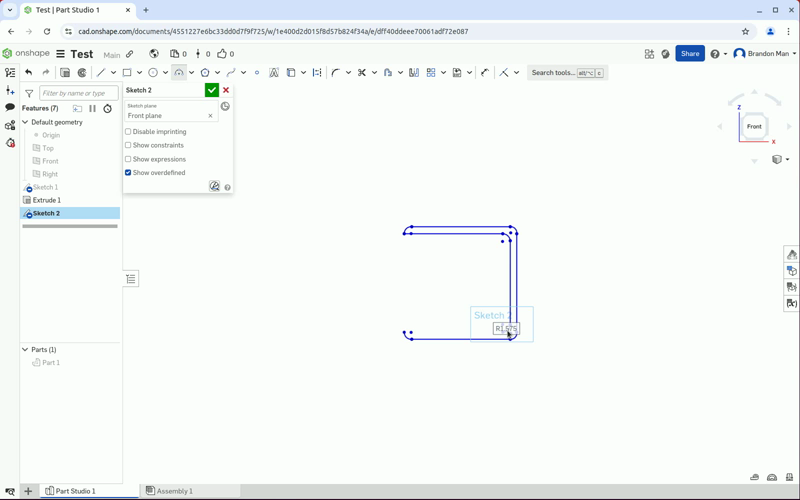
key(l)
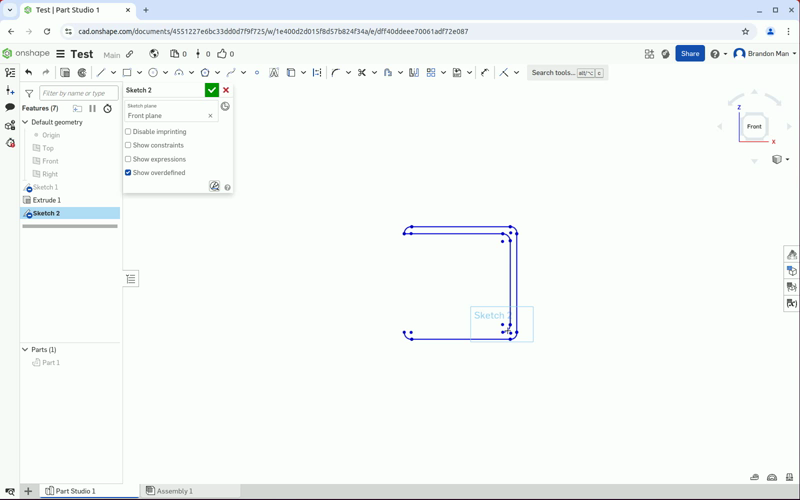
mouse_move(502, 332)
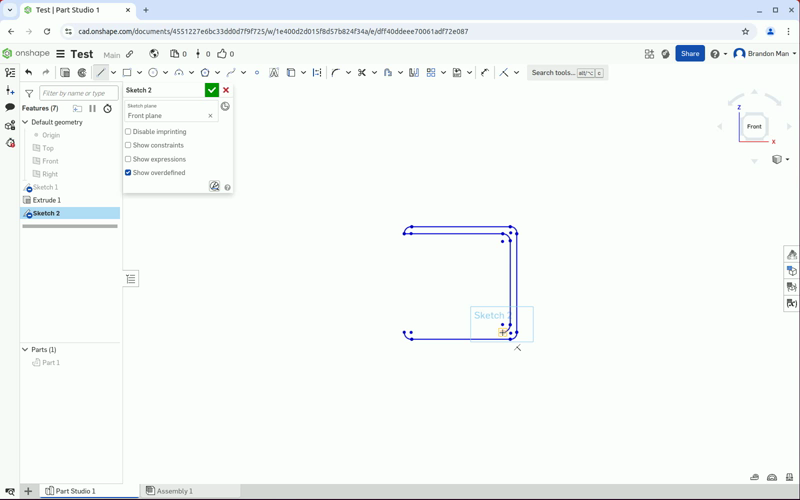
click(502, 332)
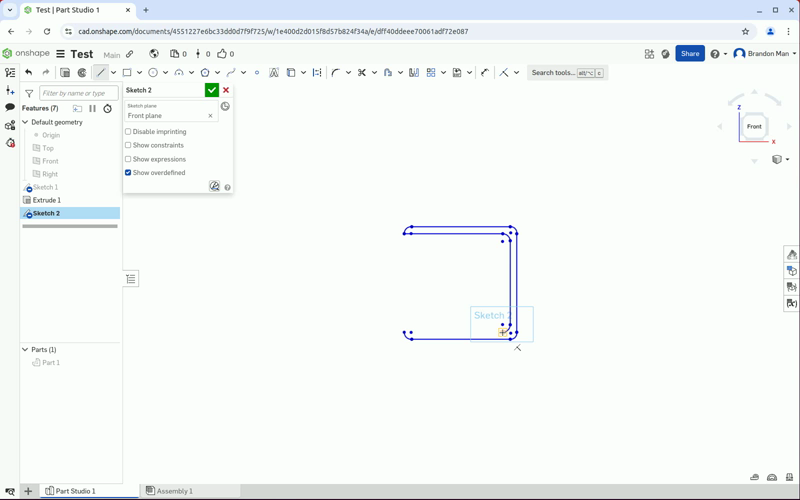
key_down(shift)
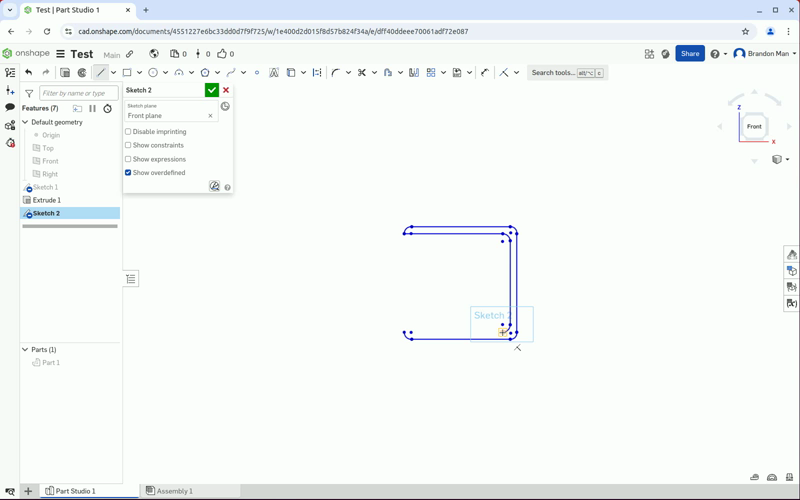
mouse_move(404, 332)
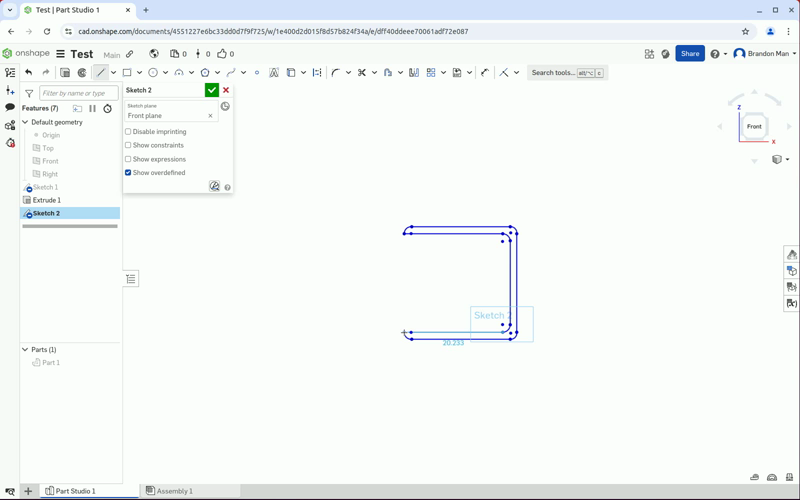
key_up(shift)
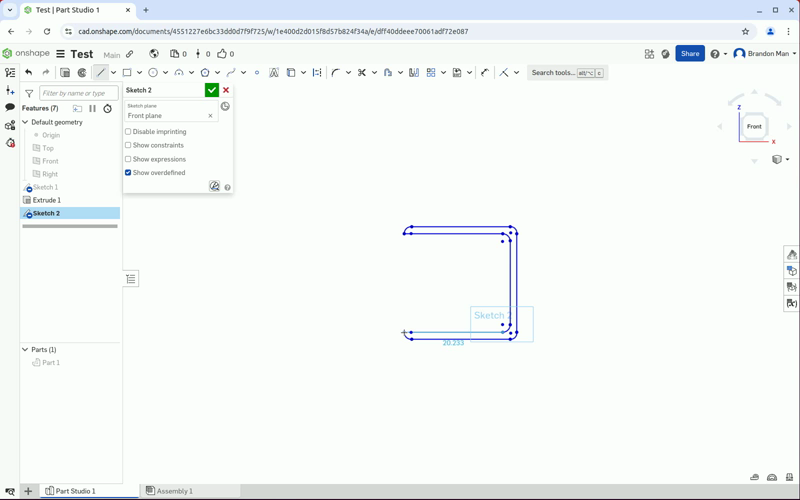
click(404, 332)
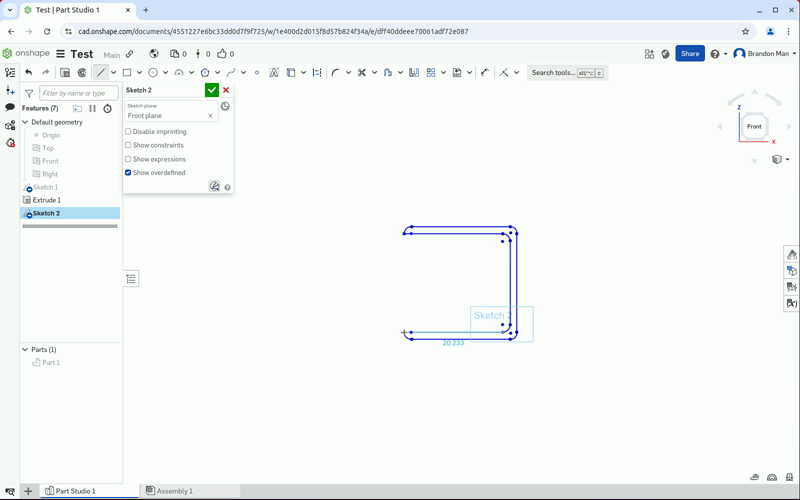
key(esc)
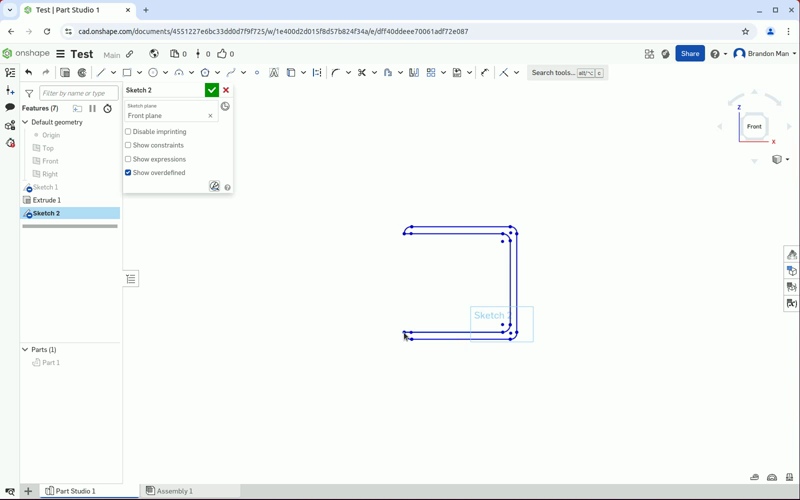
mouse_move(511, 295)
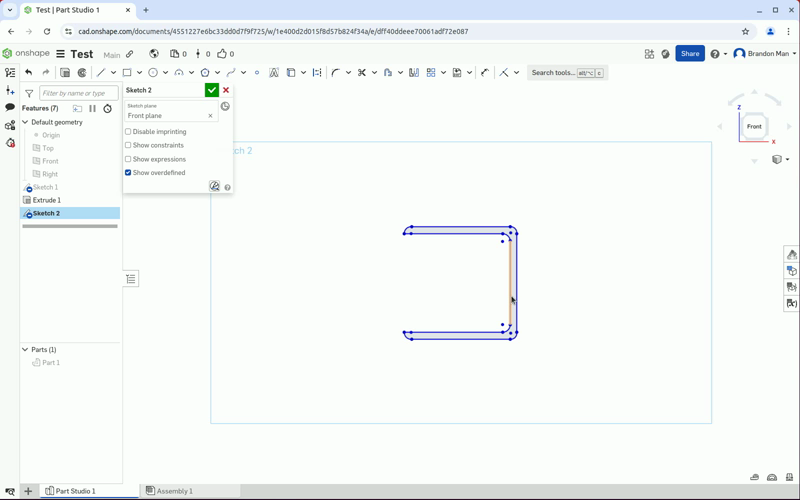
scroll(6)
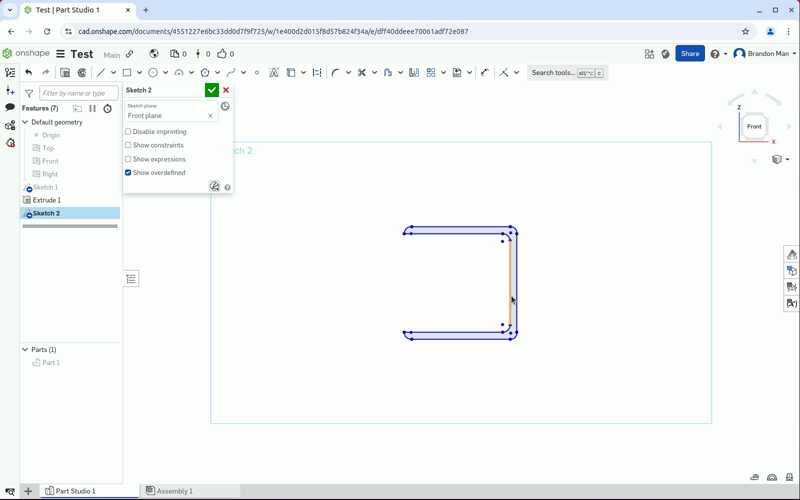
scroll(6)
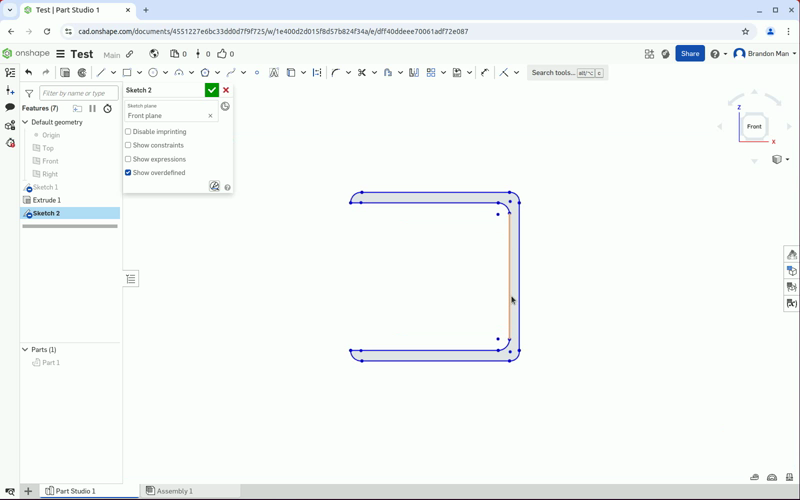
scroll(6)
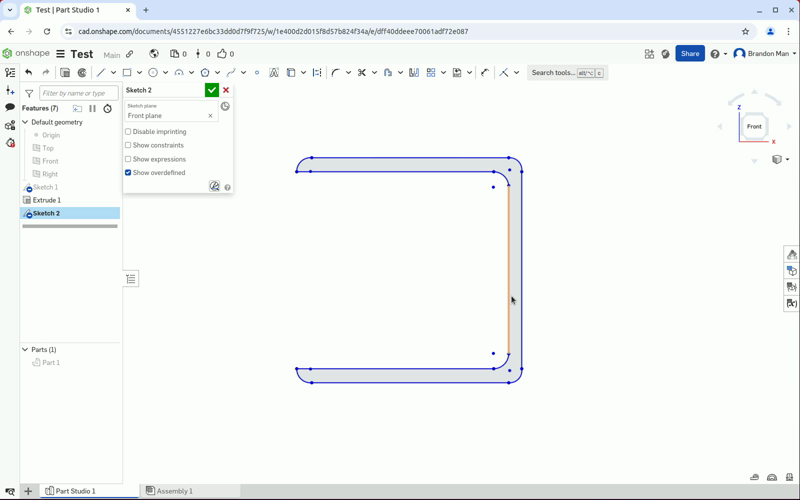
scroll(6)
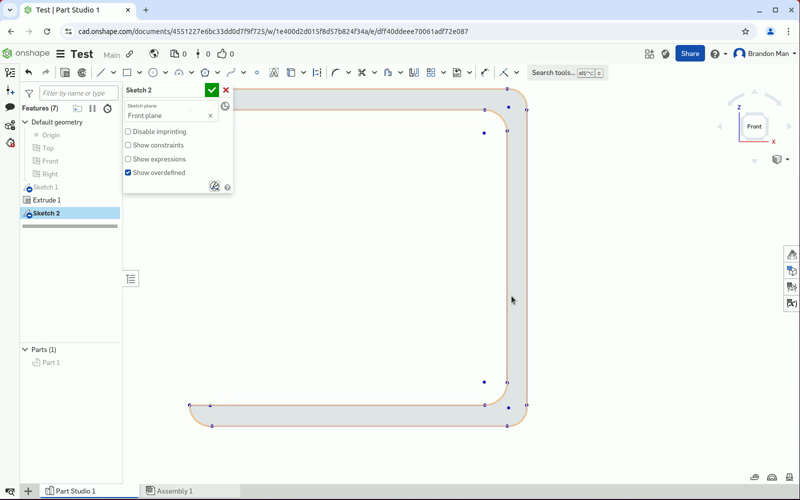
scroll(6)
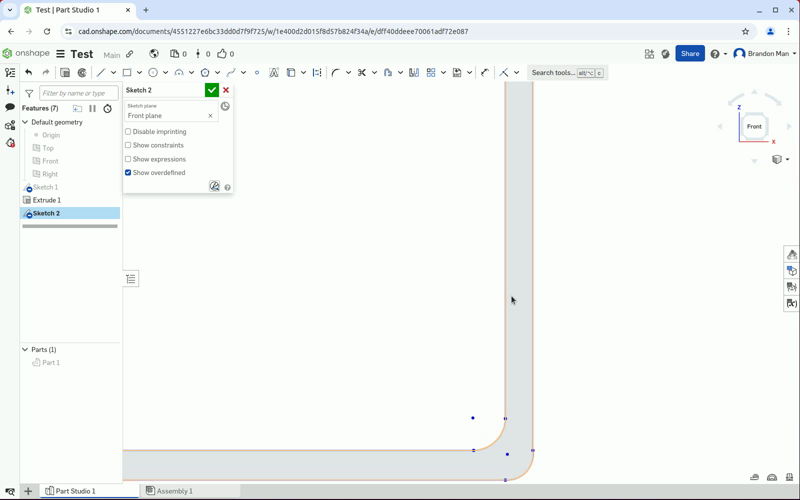
scroll(6)
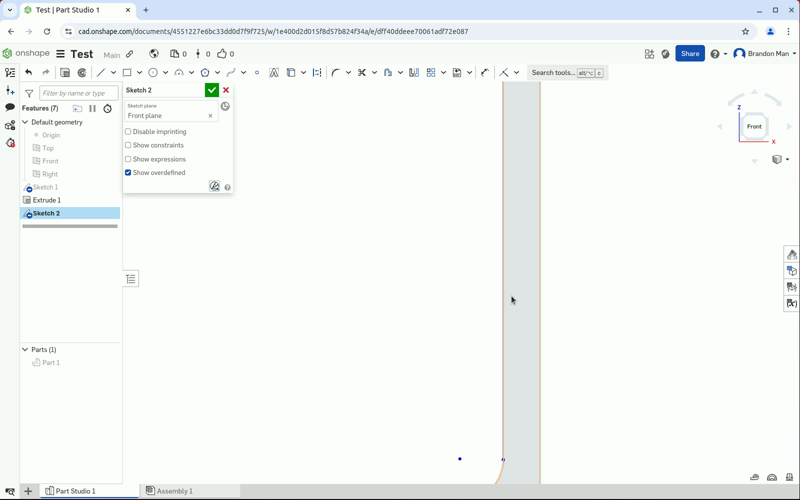
scroll(6)
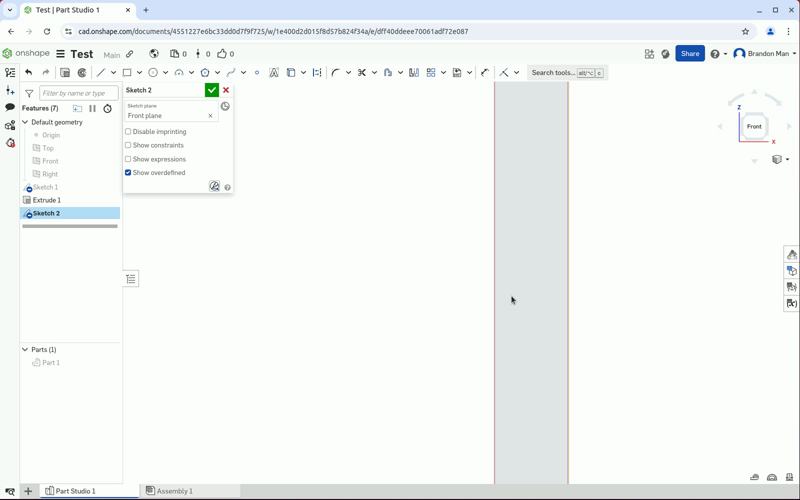
click(511, 295)
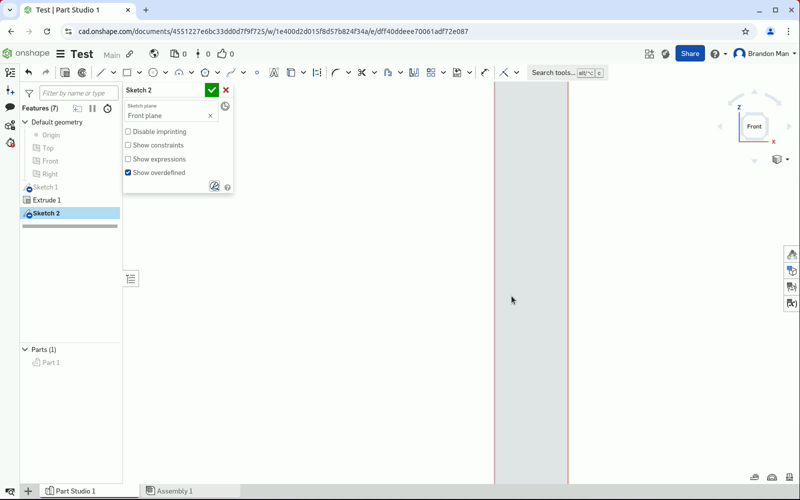
scroll(-6)
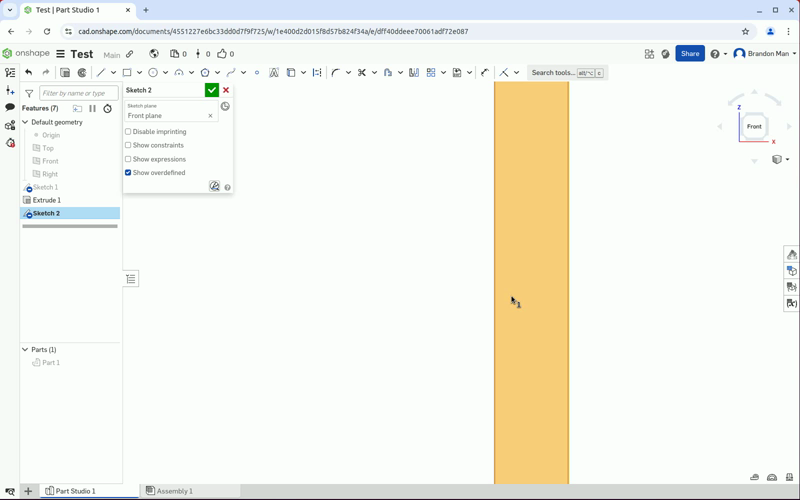
scroll(-6)
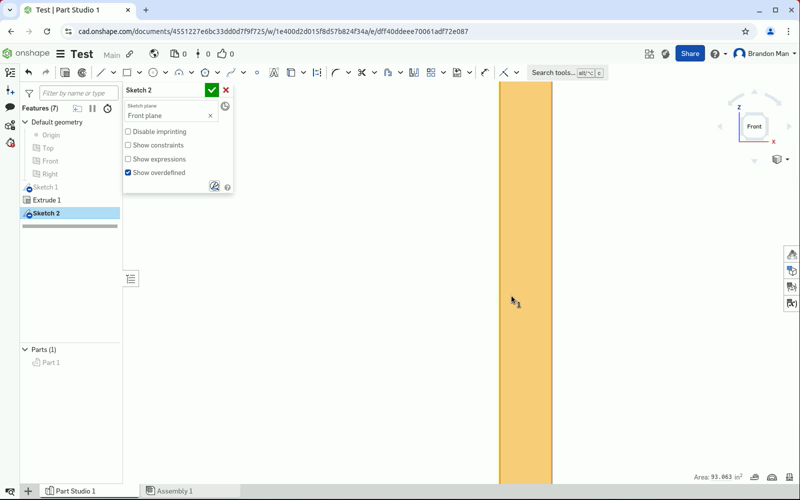
scroll(-6)
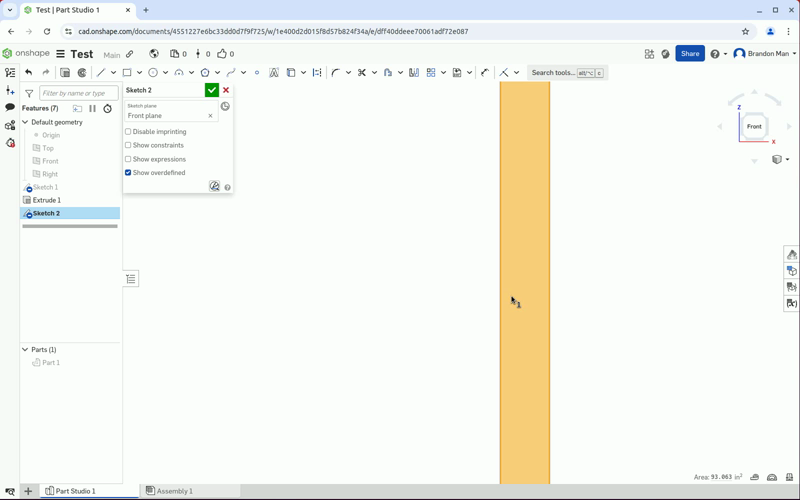
scroll(-6)
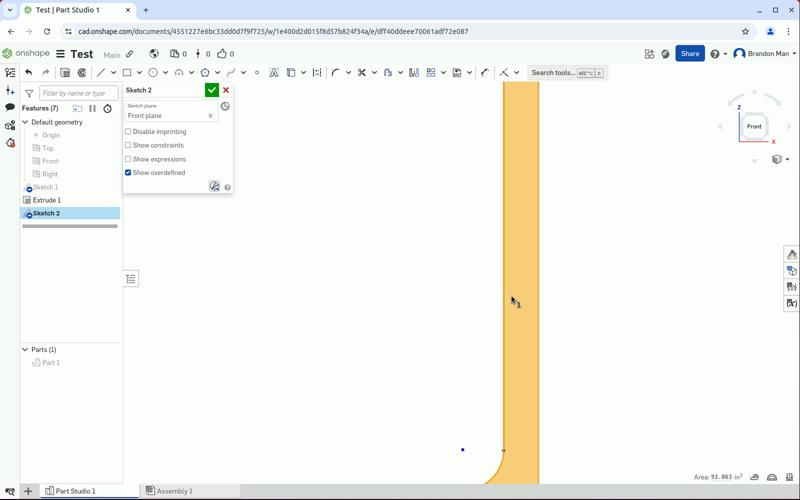
scroll(-6)
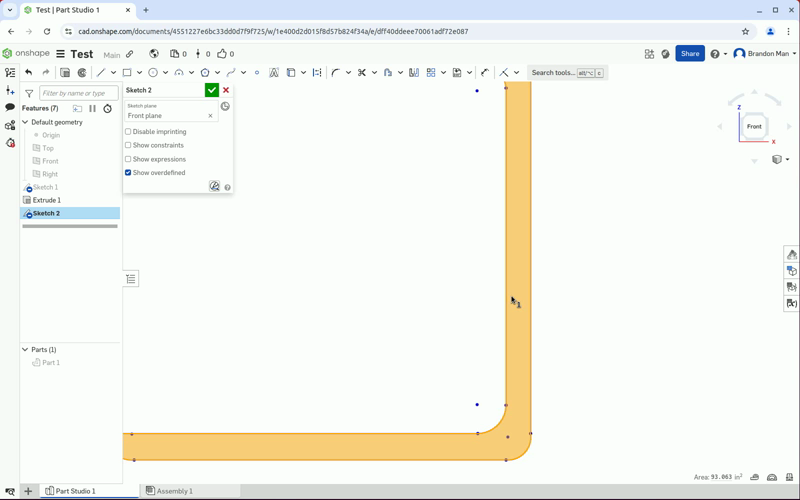
scroll(-6)
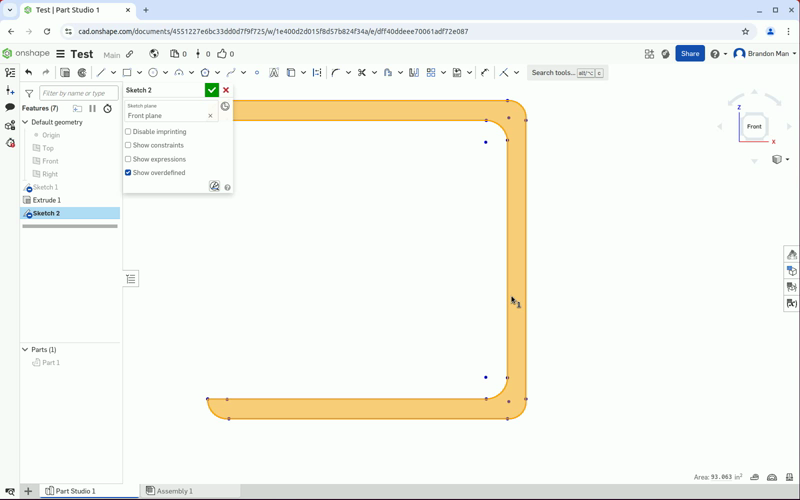
scroll(-6)
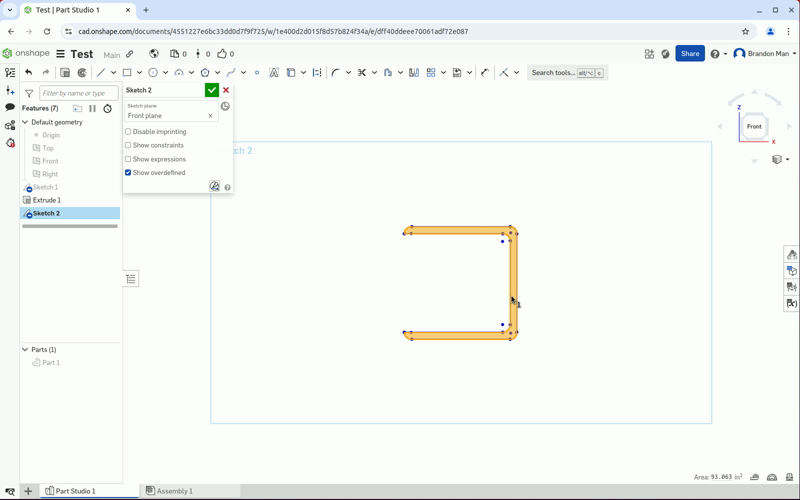
mouse_move(73, 352)
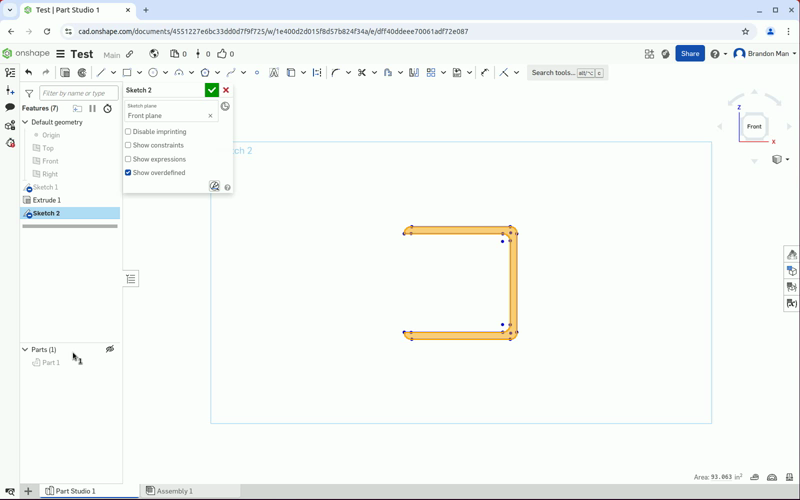
key(shift+y)
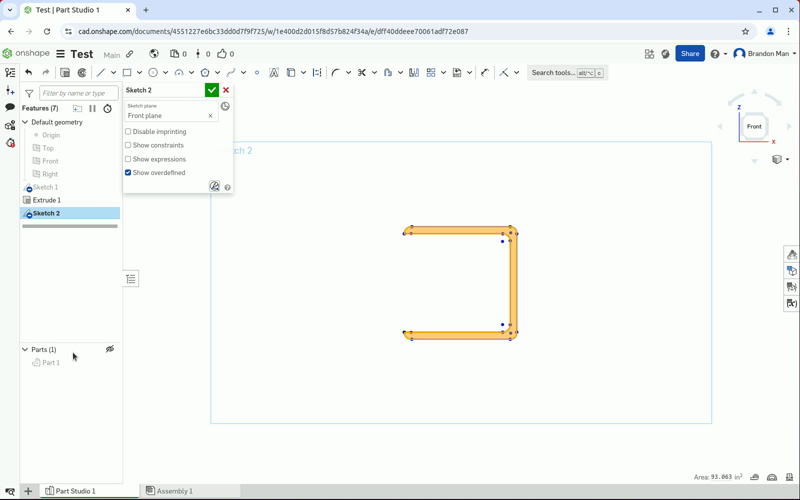
key(shift+e)
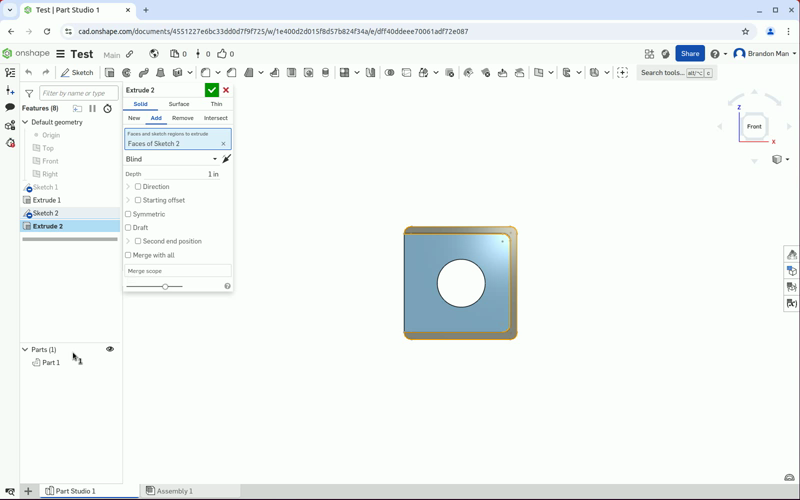
mouse_move(143, 106)
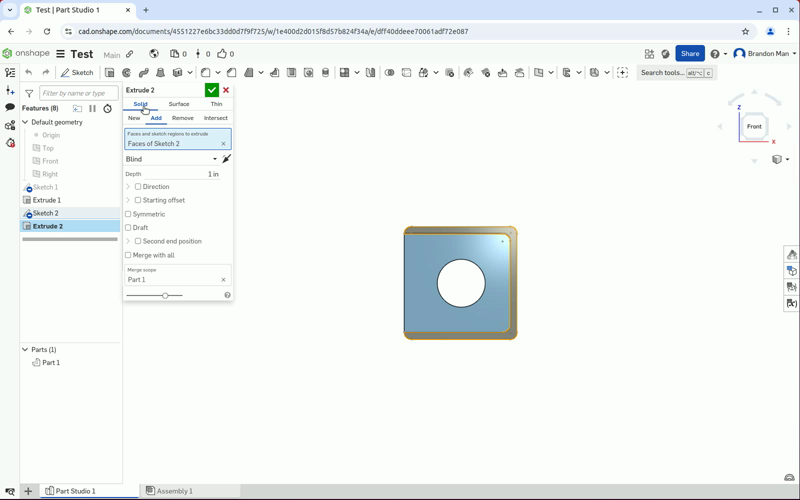
click(143, 106)
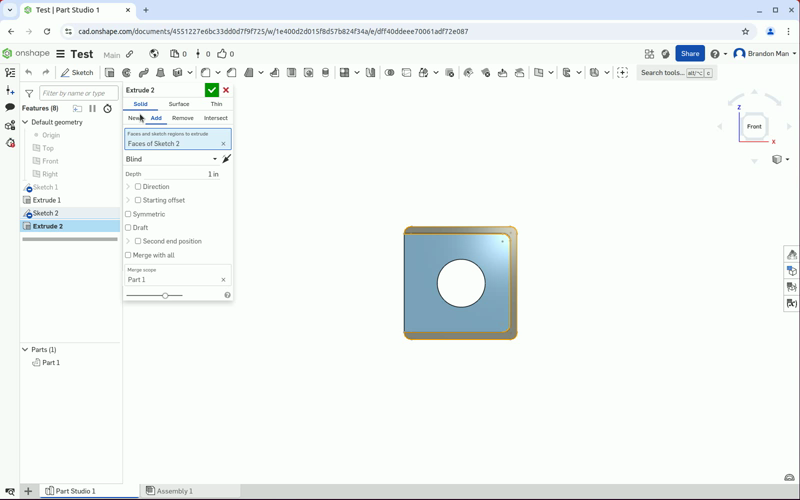
mouse_move(137, 120)
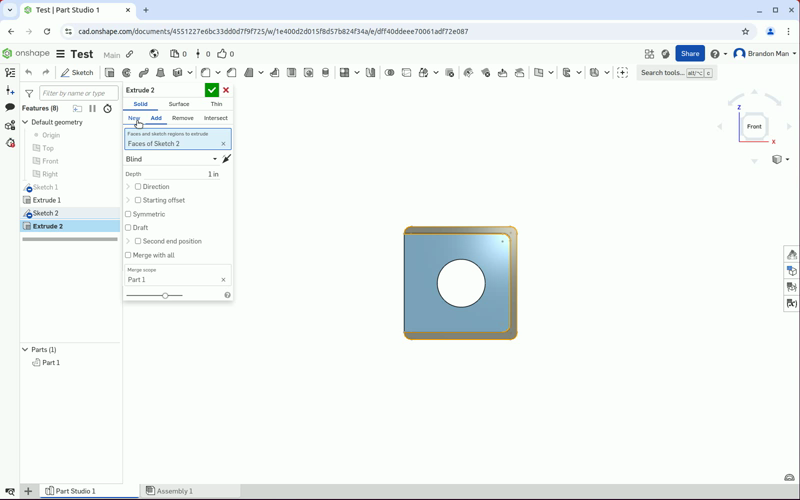
click(137, 120)
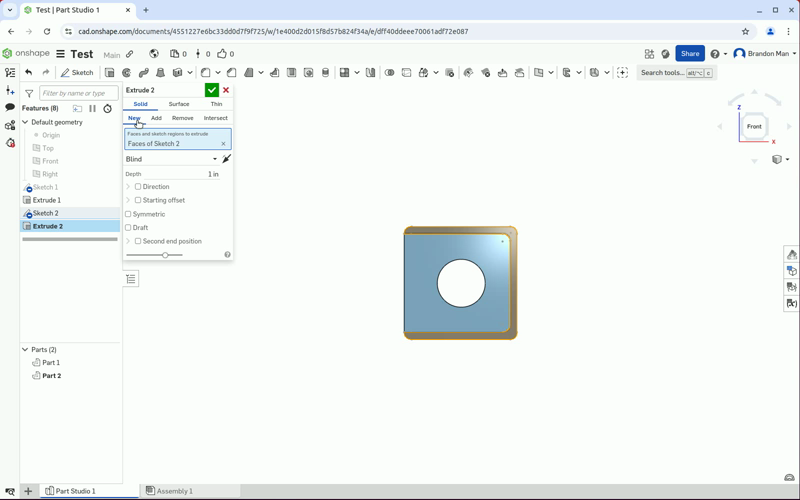
key(tab, 4)
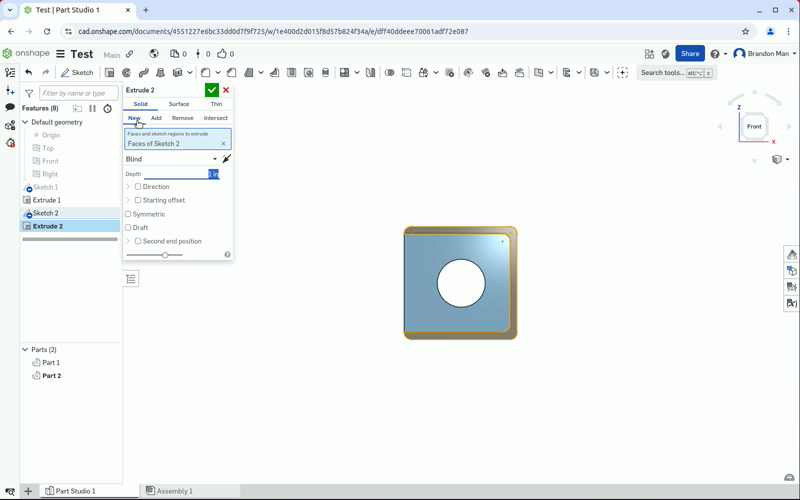
text(23.108)
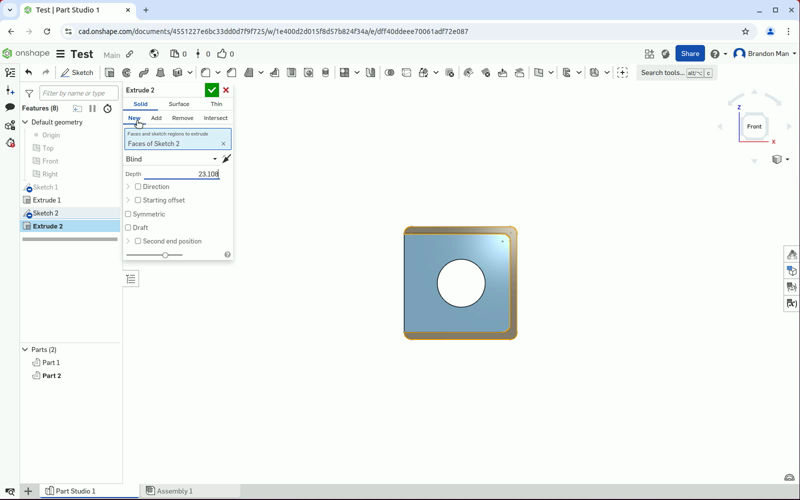
key(enter)
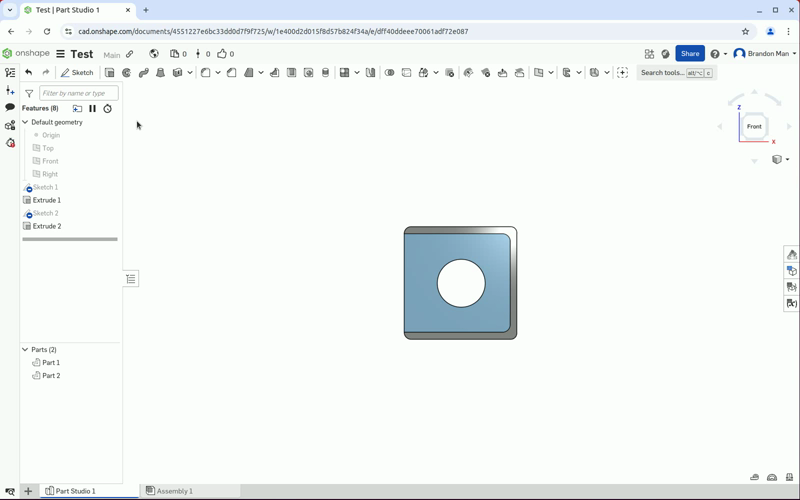
key(shift+h)
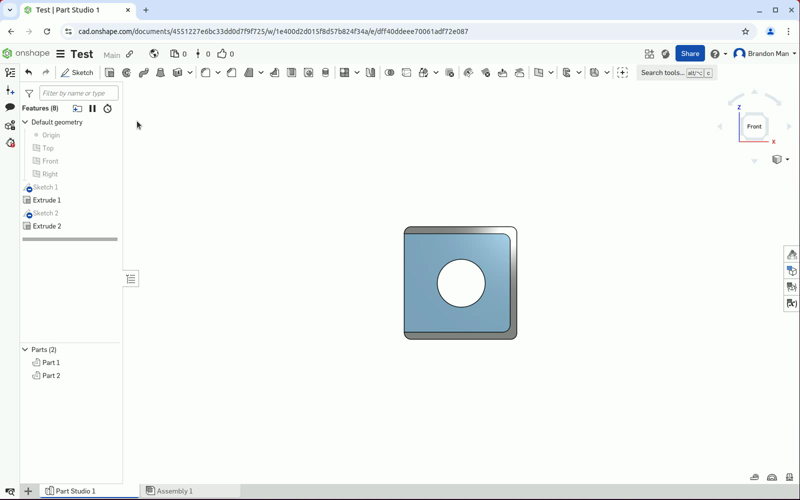
key(shift+h)
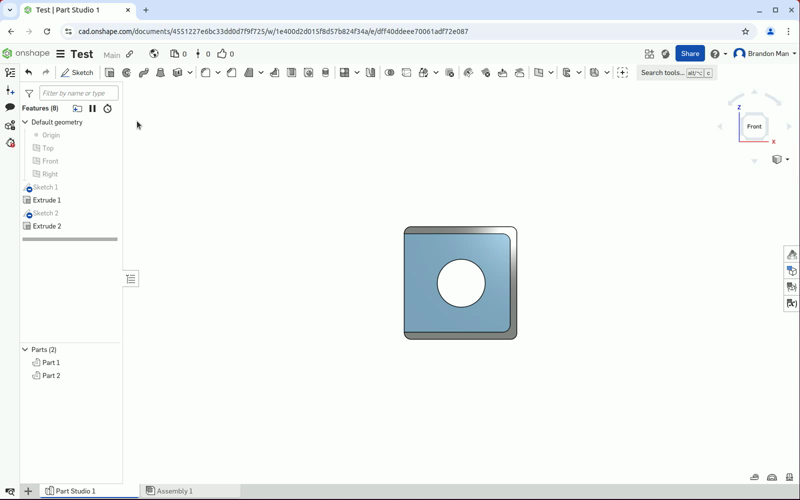
mouse_move(73, 189)
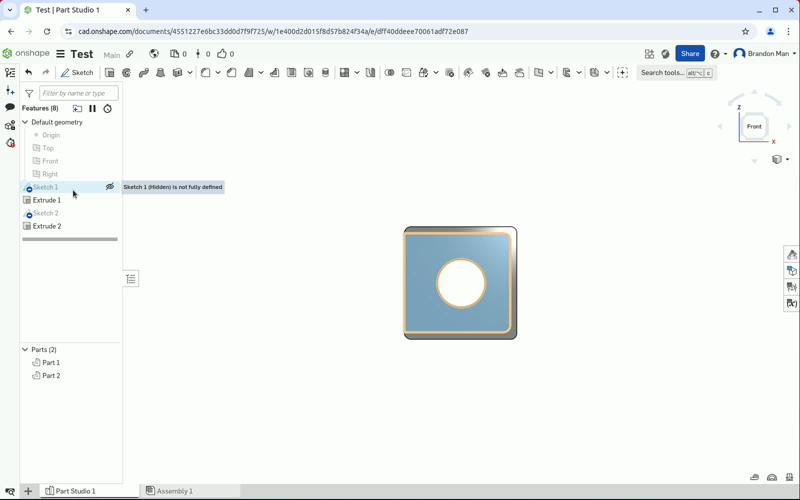
click(73, 189)
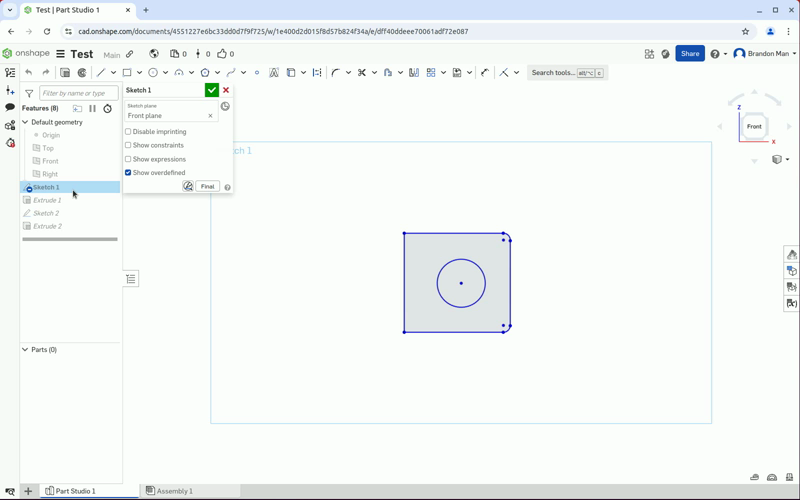
mouse_move(229, 92)
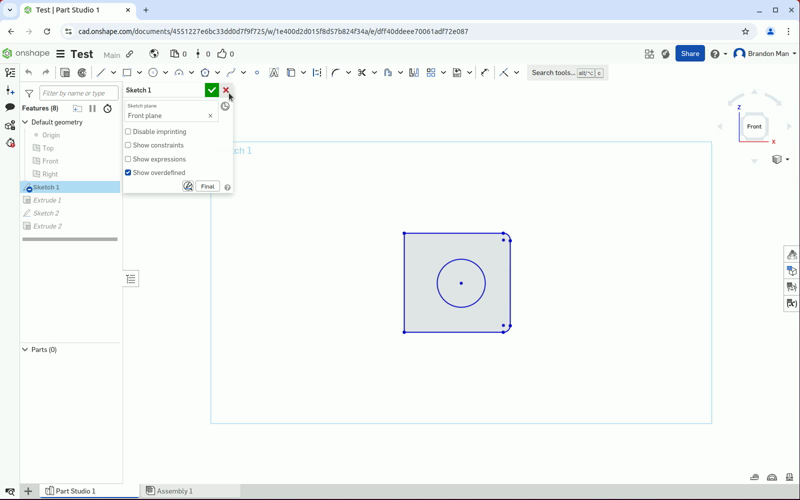
click(229, 92)
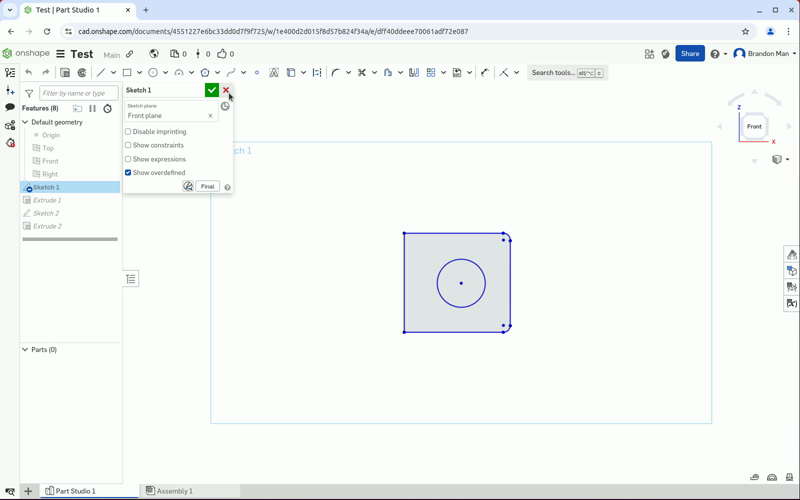
key(shift+s)
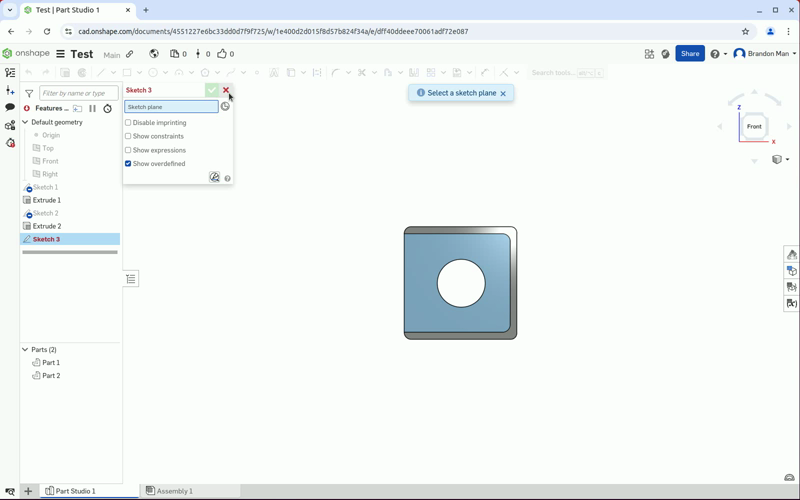
mouse_move(73, 163)
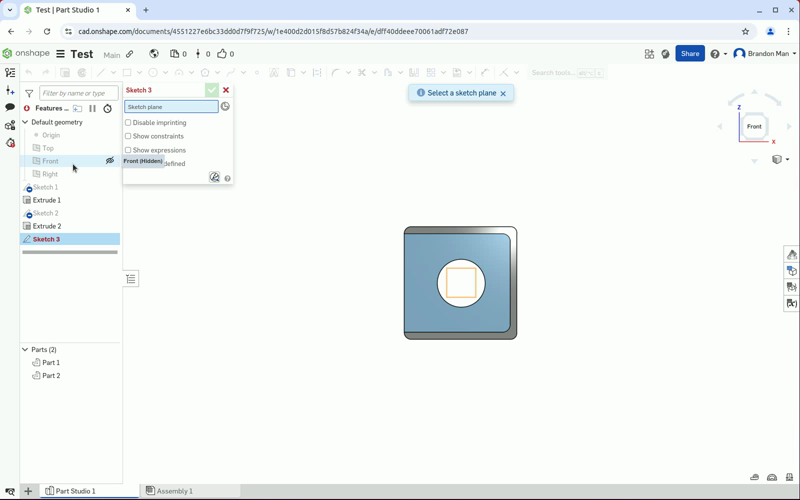
click(73, 163)
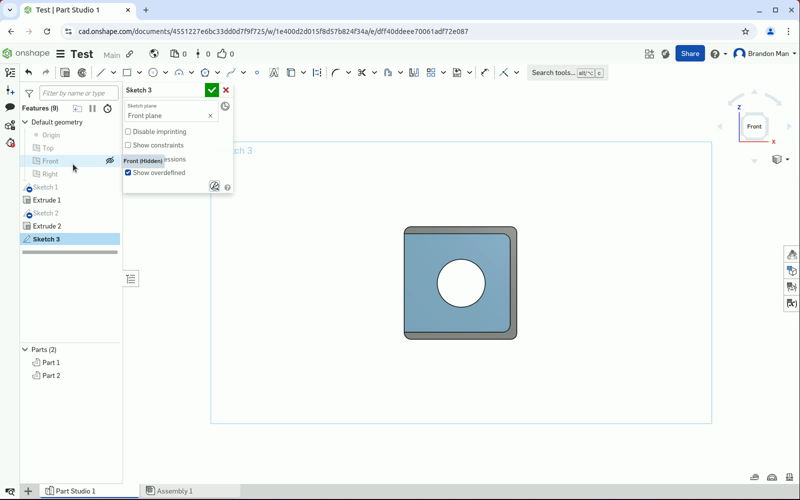
mouse_move(73, 352)
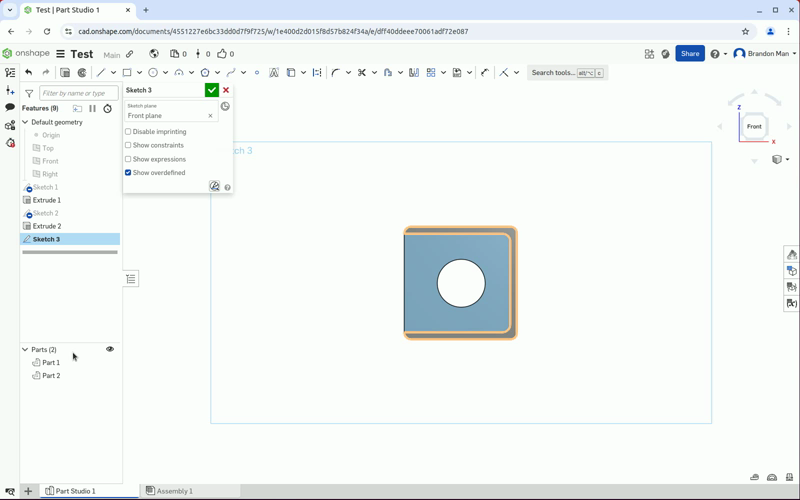
key(y)
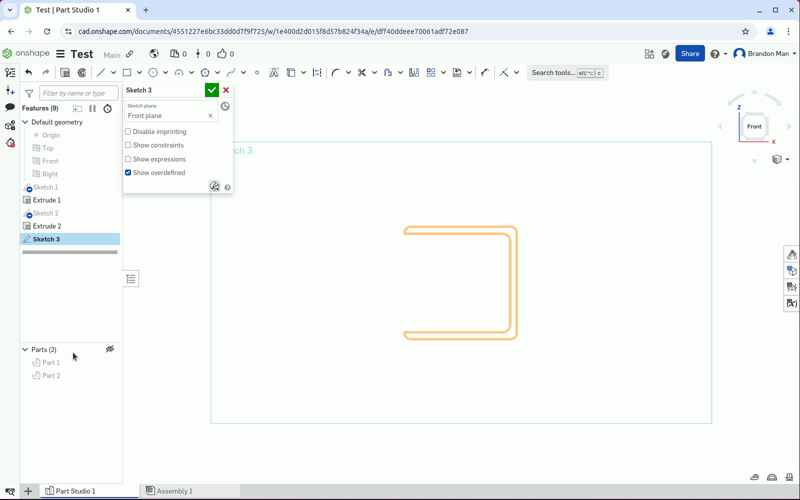
key(c)
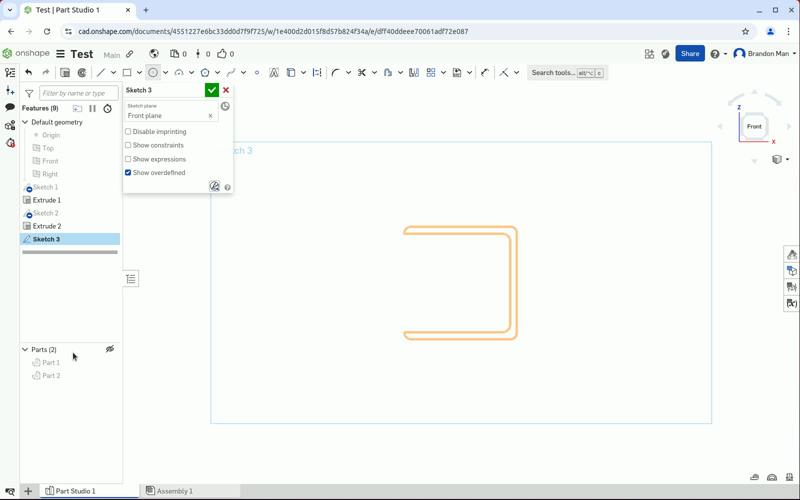
key_down(shift)
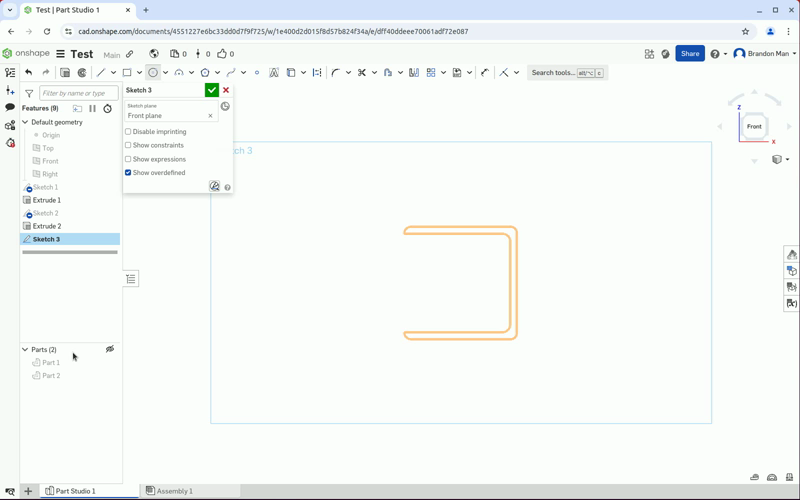
mouse_move(461, 282)
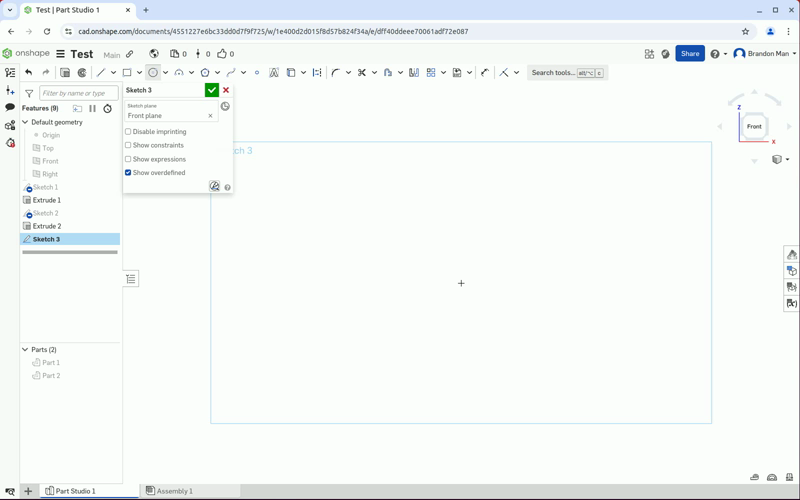
click(461, 282)
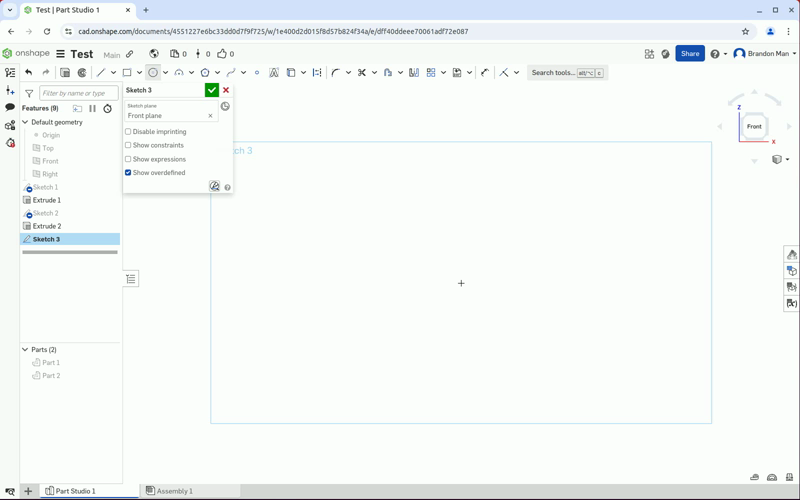
key_up(shift)
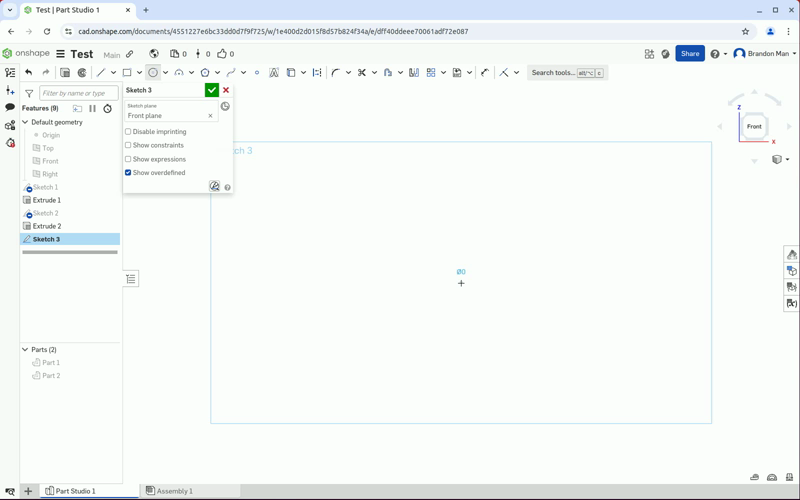
mouse_move(486, 282)
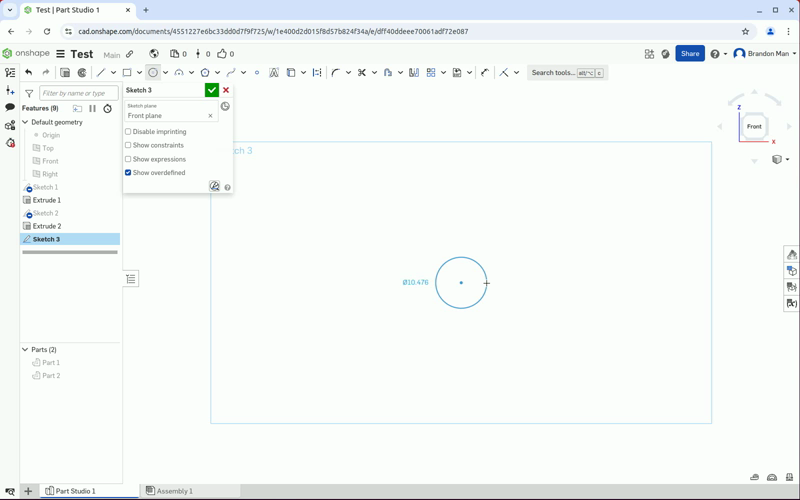
click(486, 282)
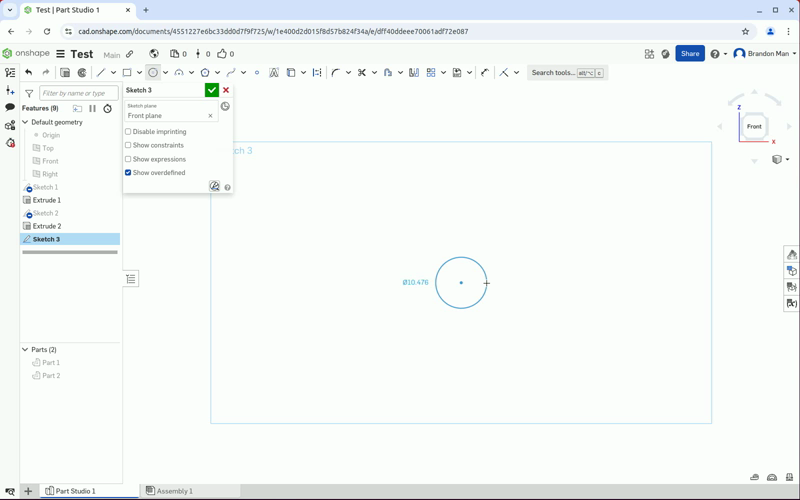
key(esc)
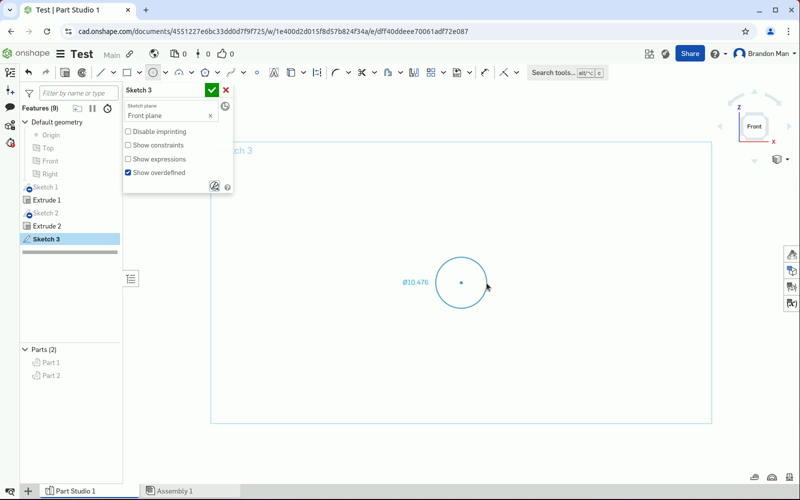
key(c)
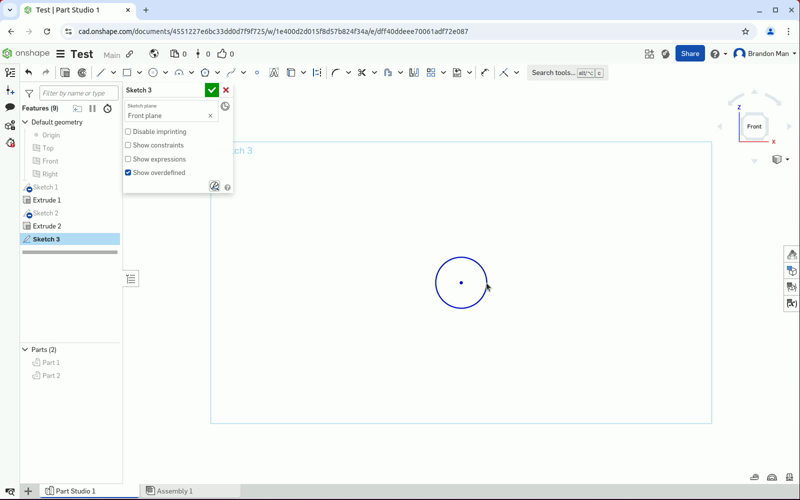
key_down(shift)
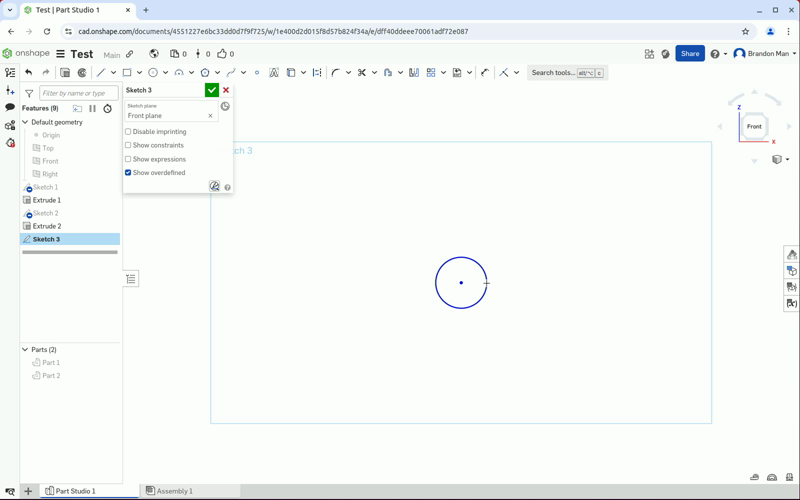
mouse_move(461, 282)
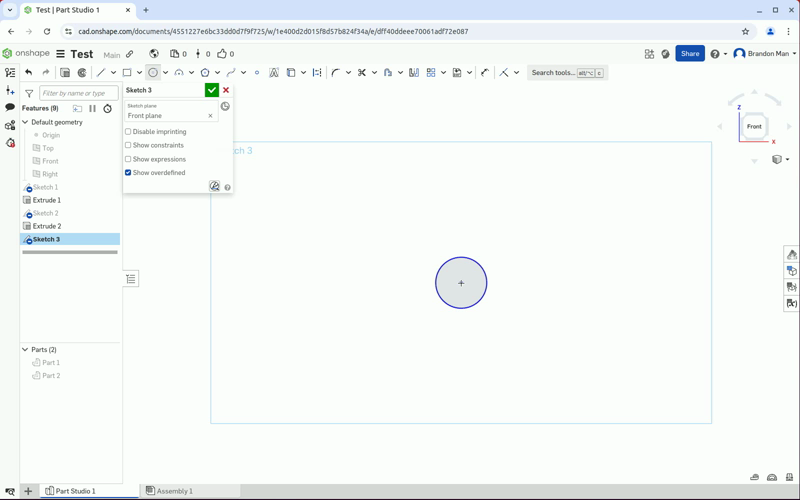
click(461, 282)
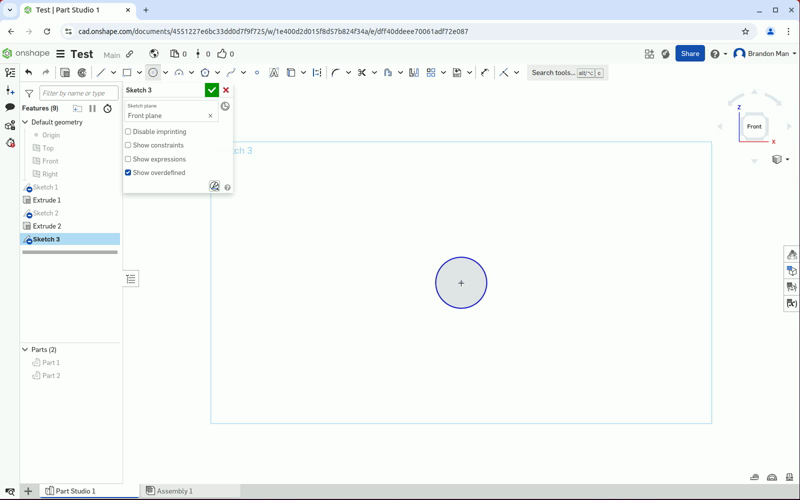
key_up(shift)
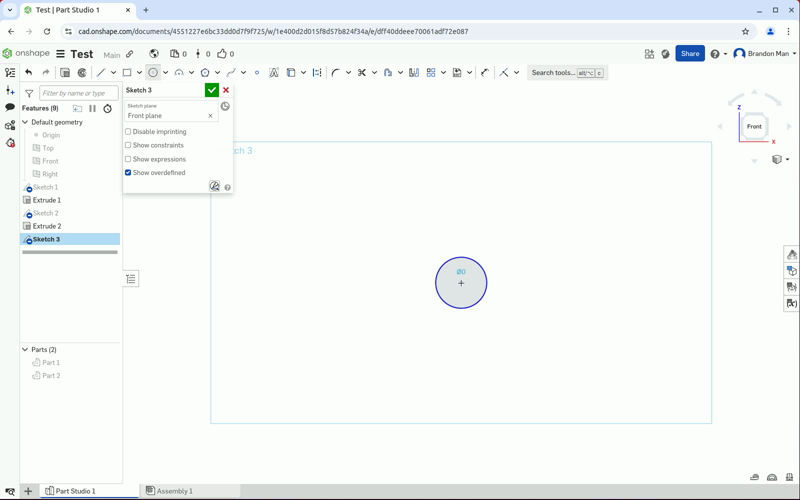
mouse_move(468, 282)
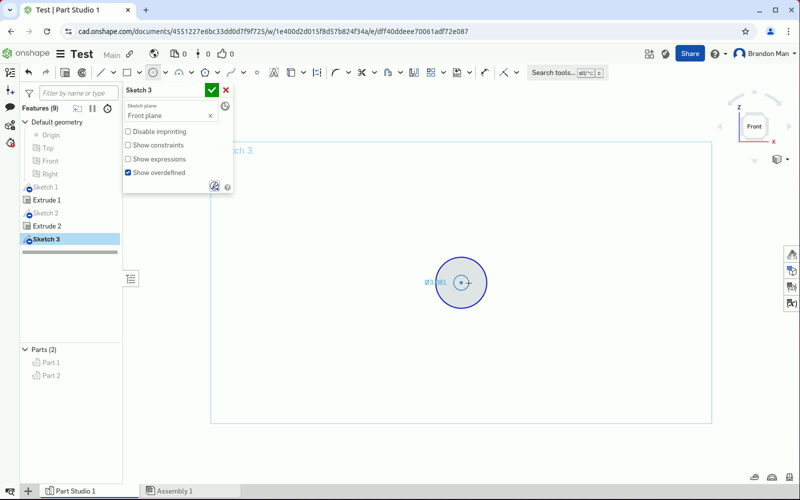
click(468, 282)
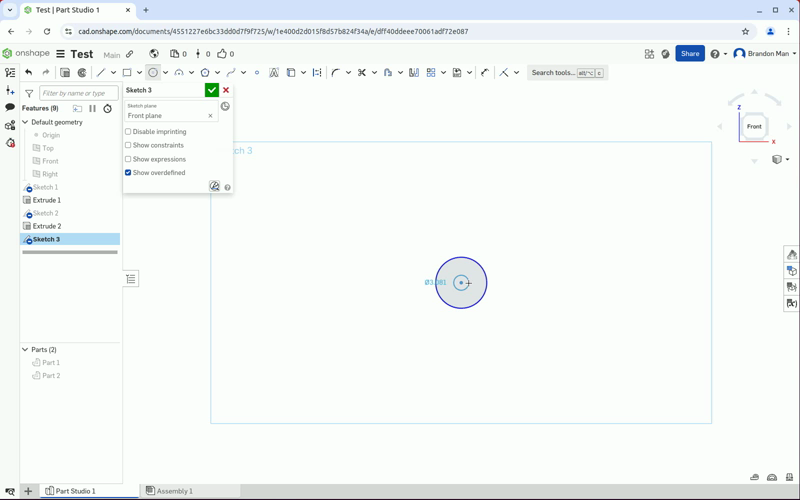
key(esc)
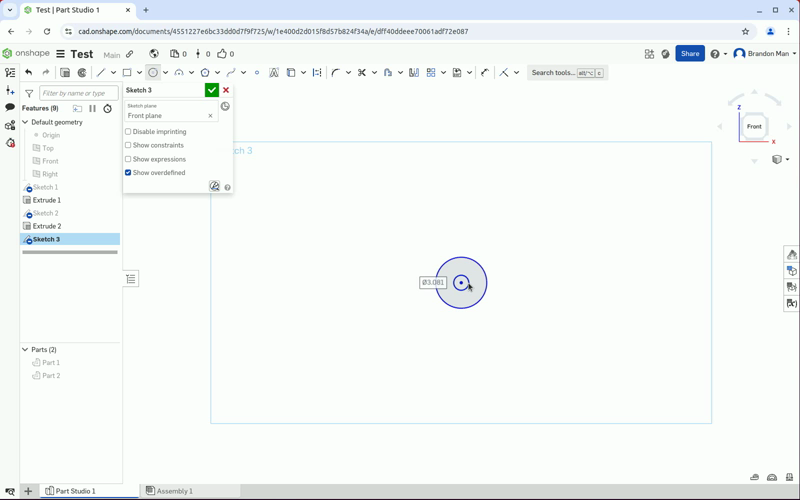
mouse_move(456, 270)
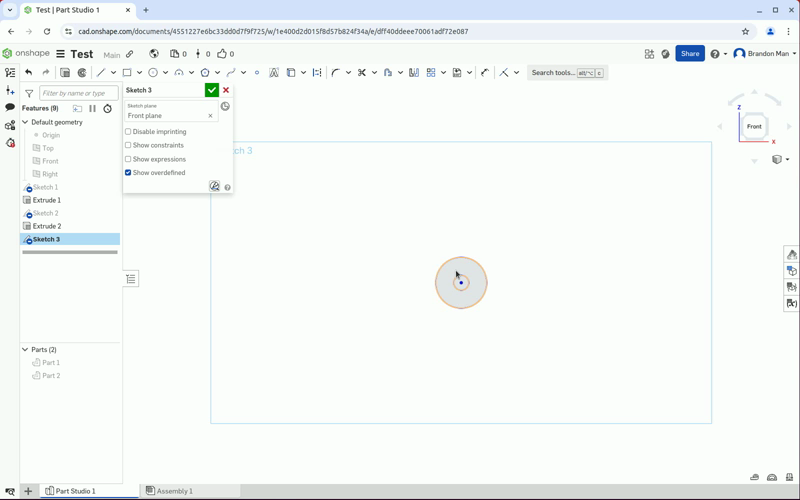
click(456, 270)
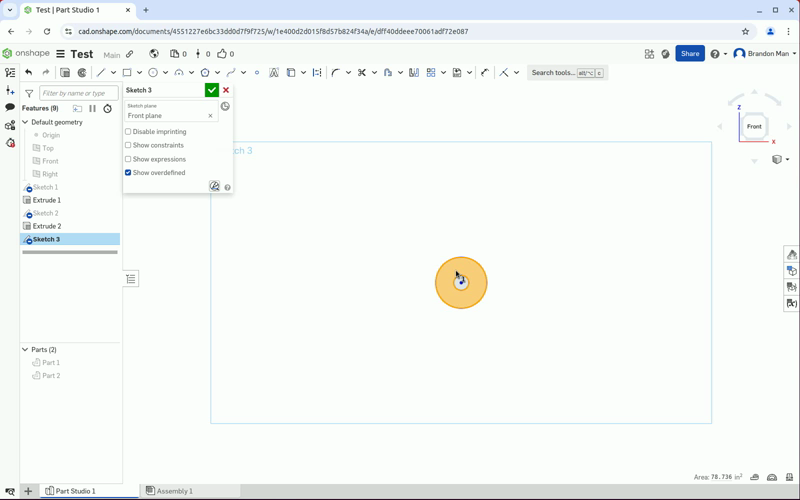
mouse_move(73, 352)
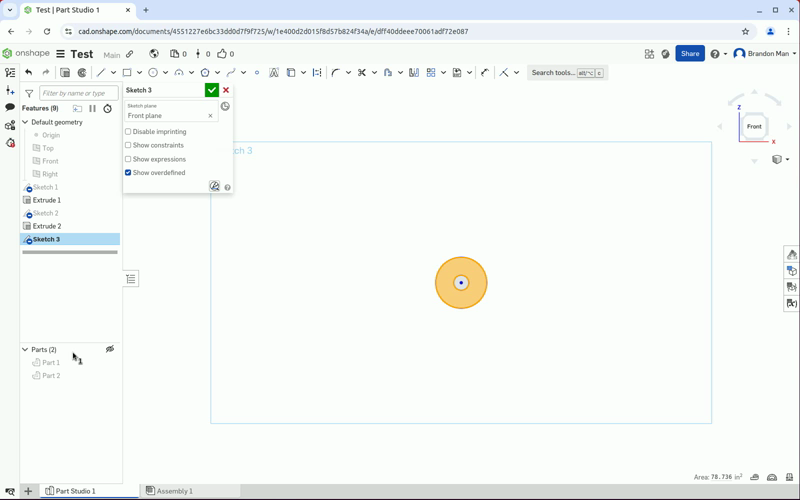
key(shift+y)
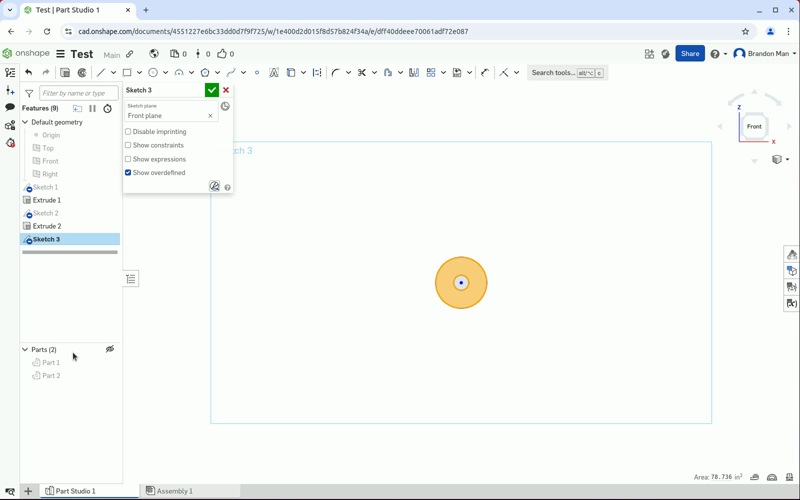
key(shift+e)
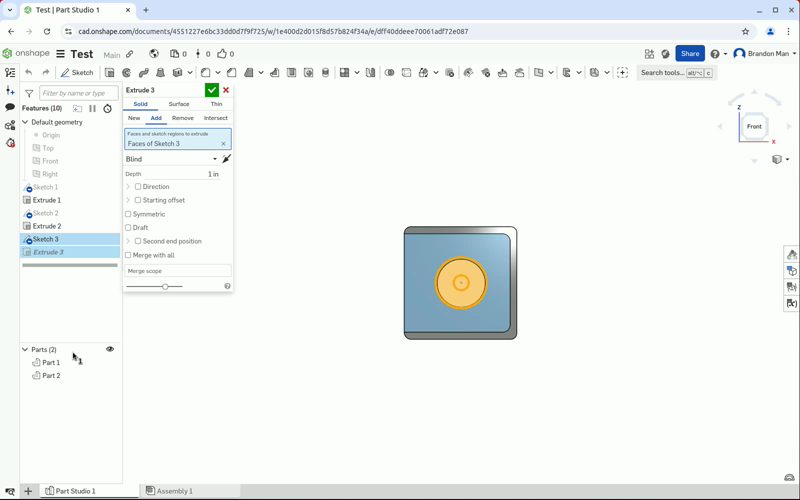
mouse_move(143, 106)
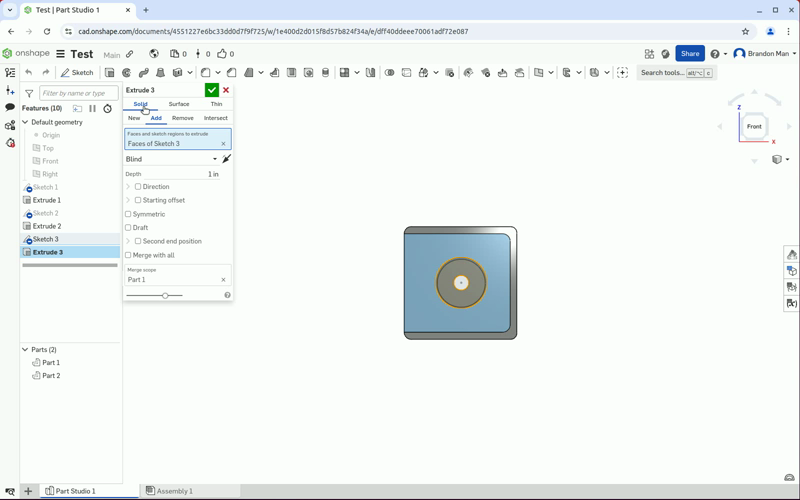
click(143, 106)
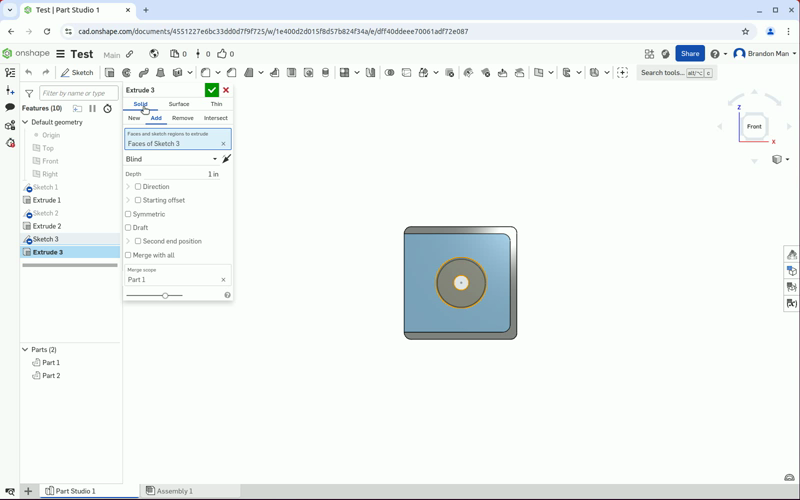
mouse_move(137, 120)
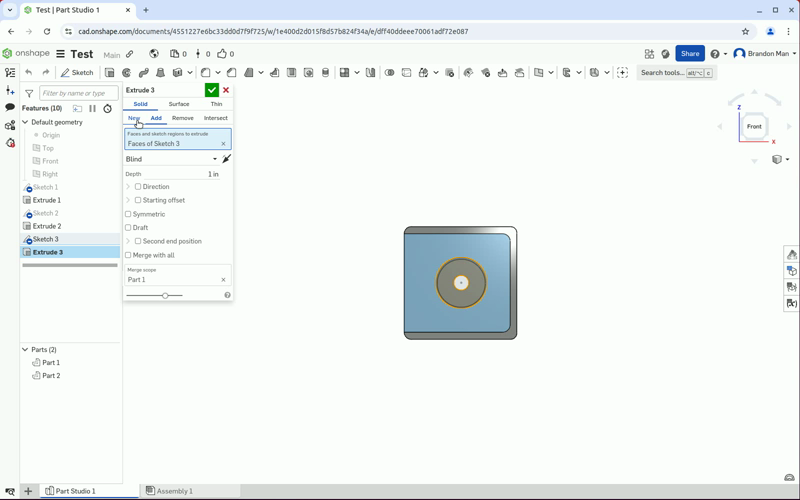
click(137, 120)
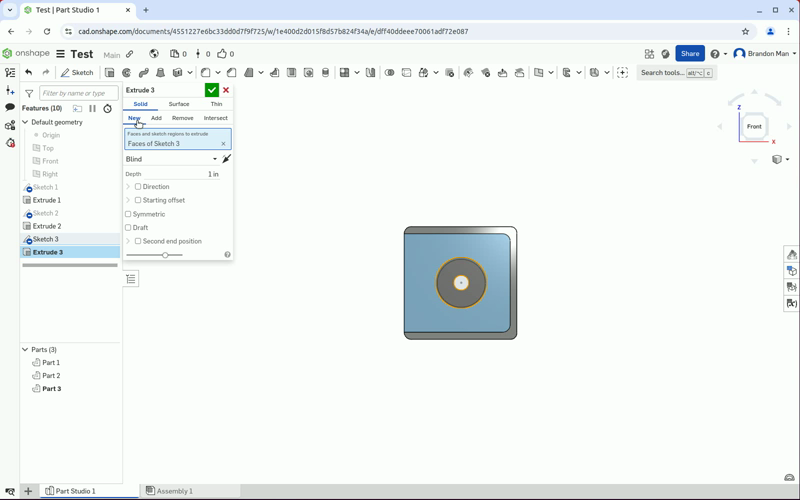
key(tab, 4)
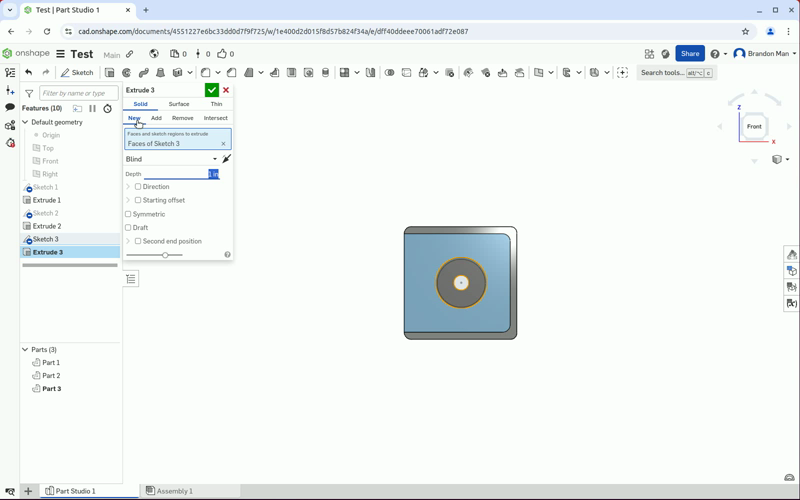
text(5.777)
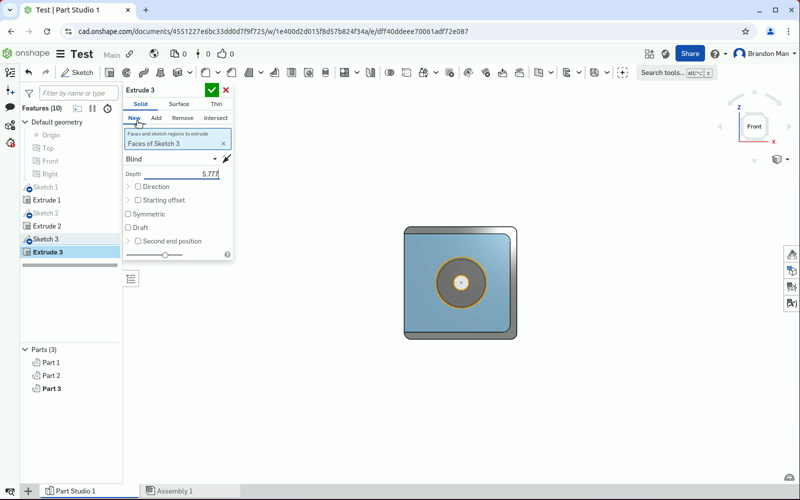
key(enter)
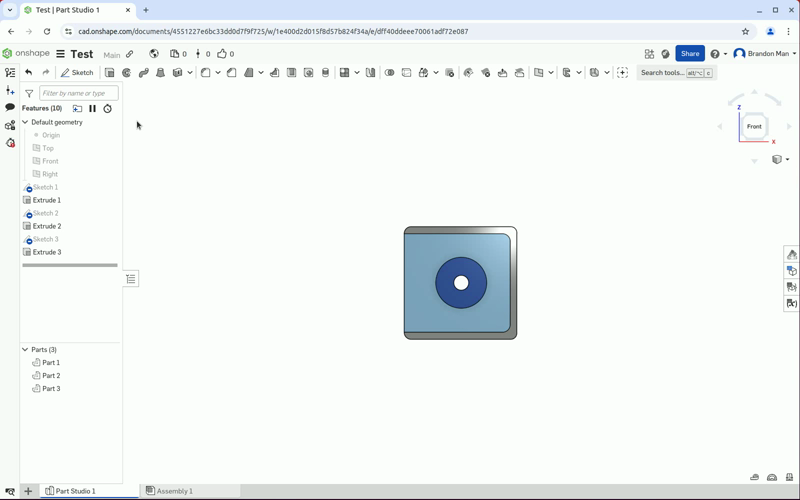
key(shift+h)
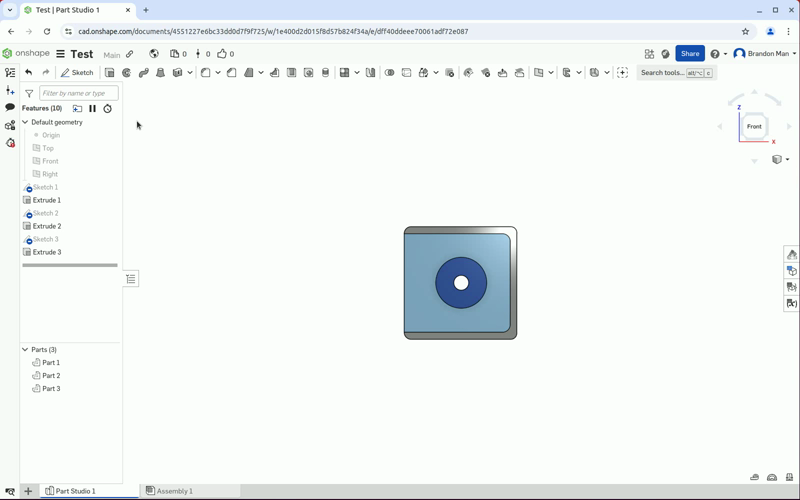
key(shift+h)
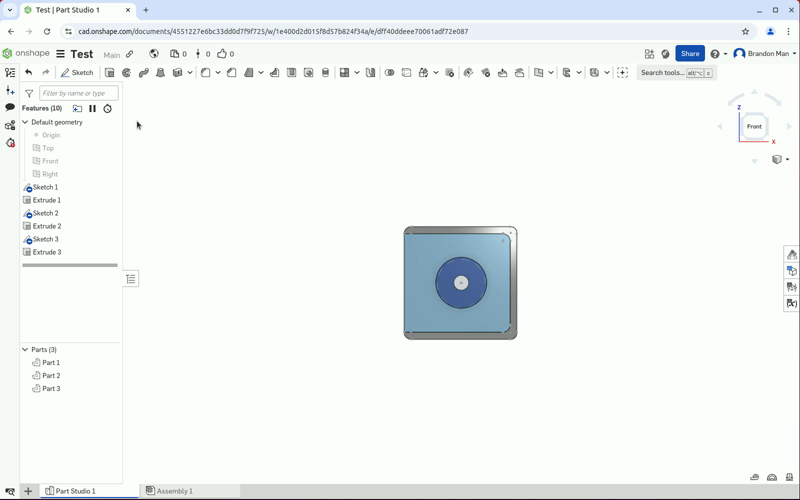
key(shift+7)
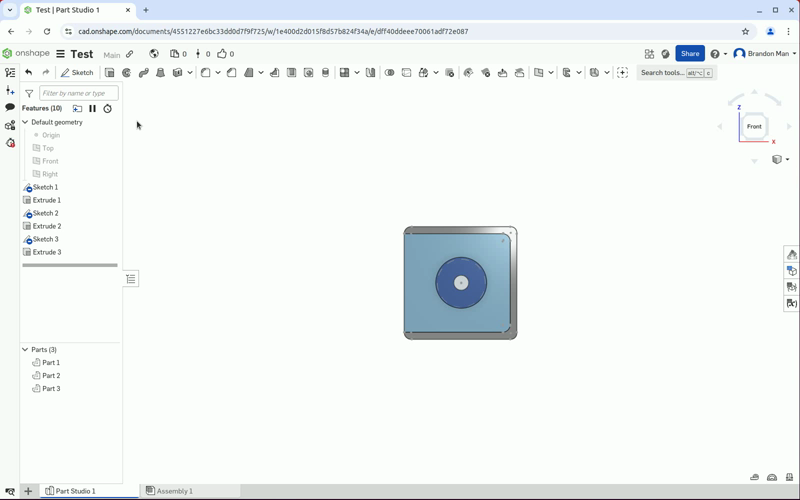
key(left, 2)
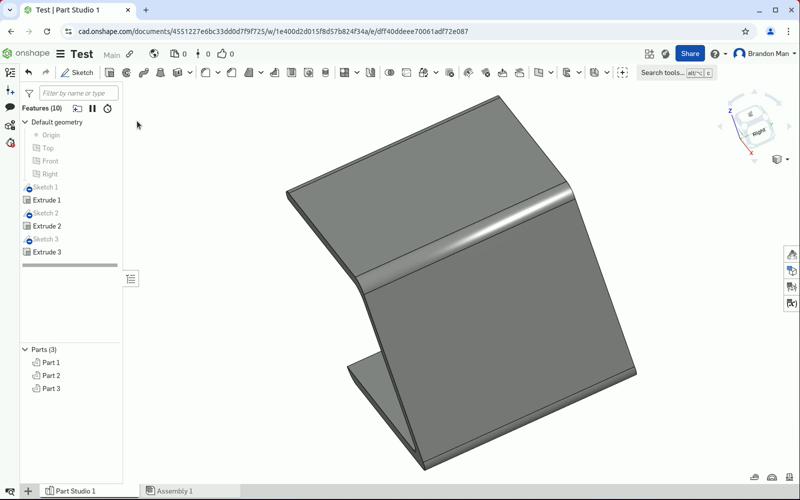
key(down, 2)
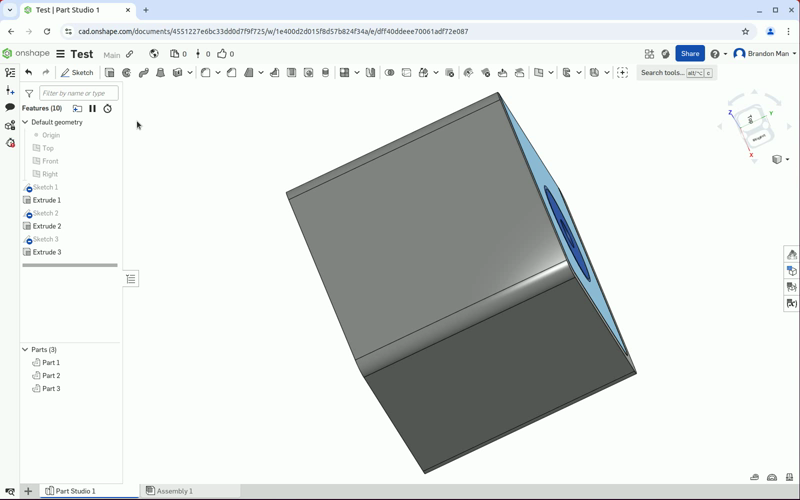
key(up, 2)
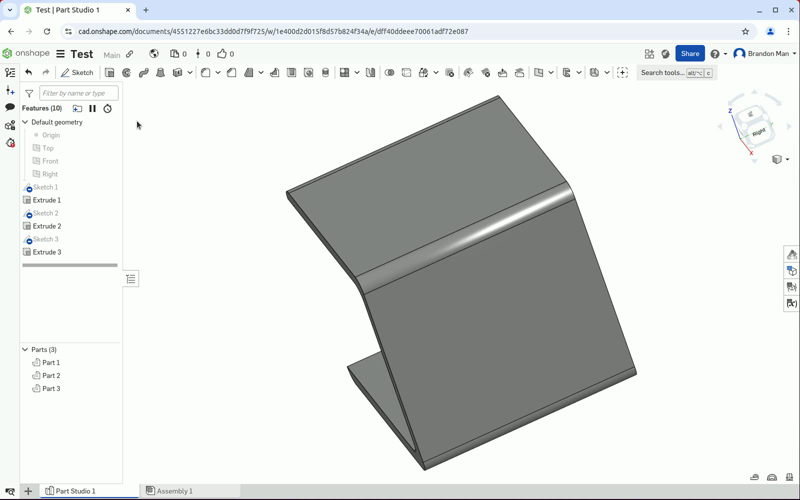
key(right, 2)
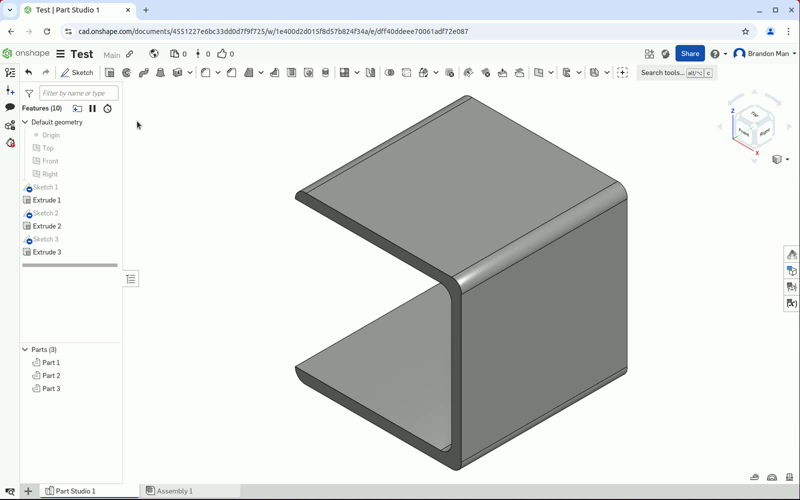
mouse_move(73, 189)
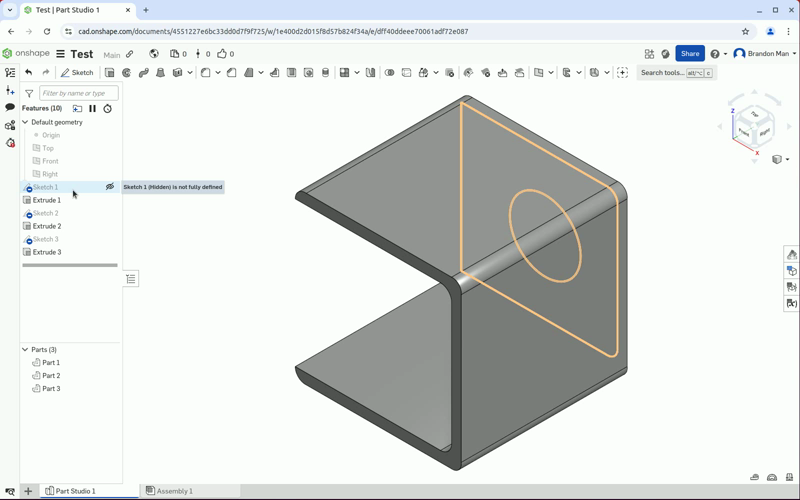
click(73, 189)